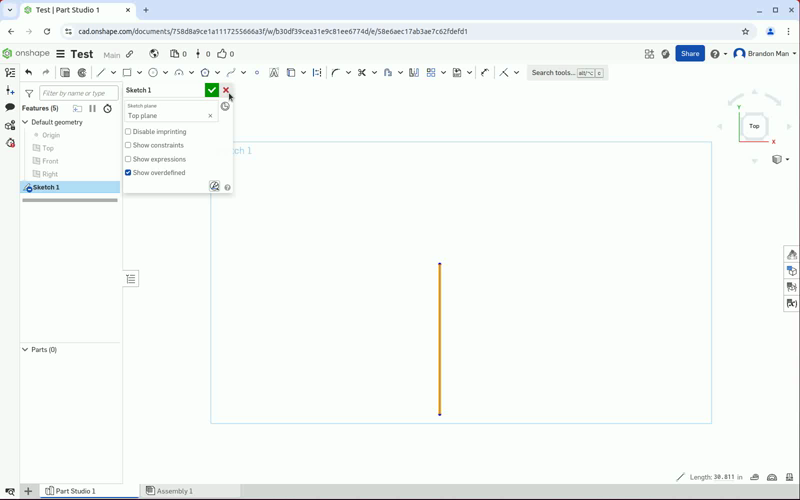
key(shift+h)
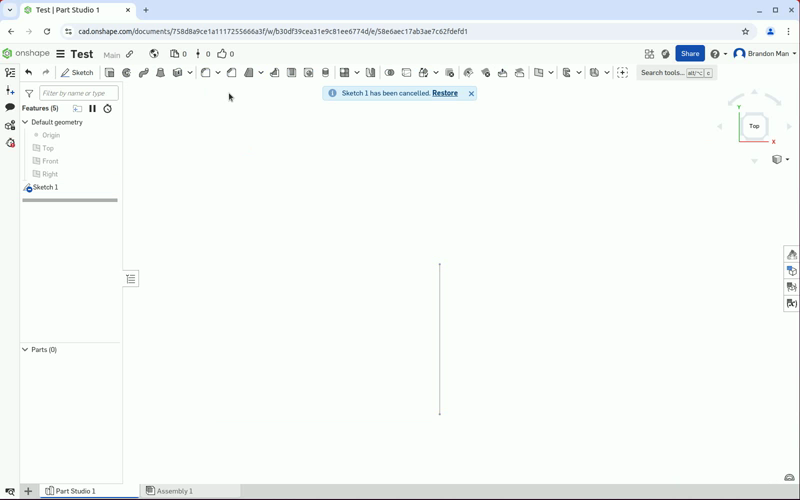
key(shift+s)
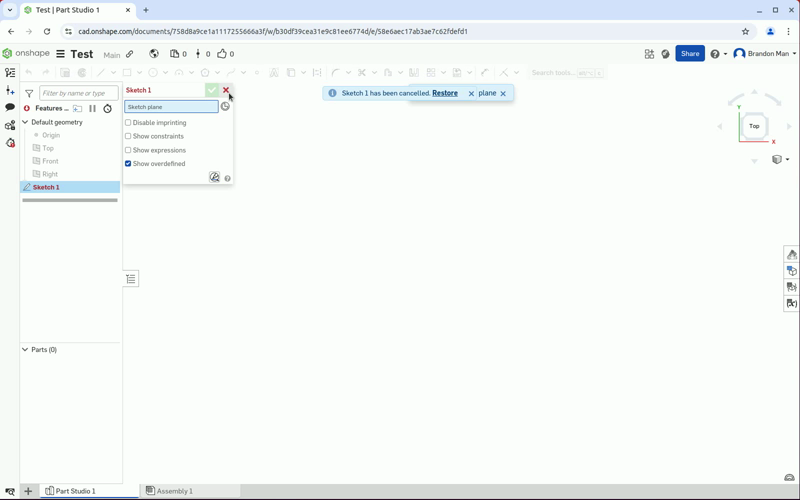
mouse_move(73, 150)
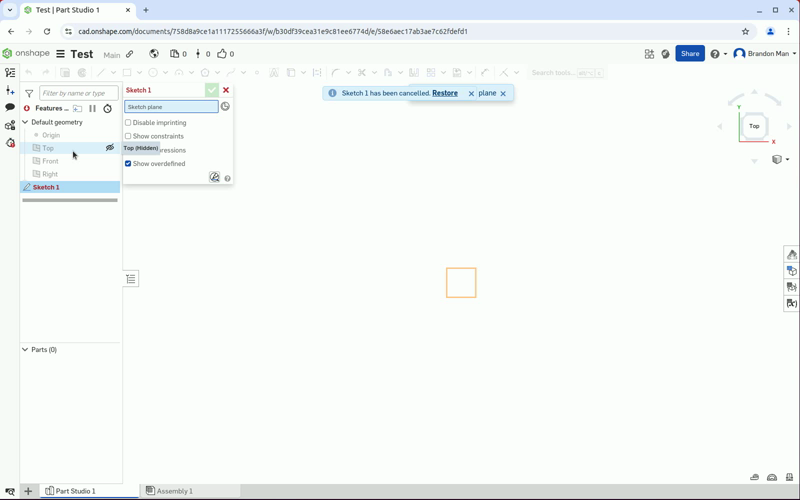
click(73, 150)
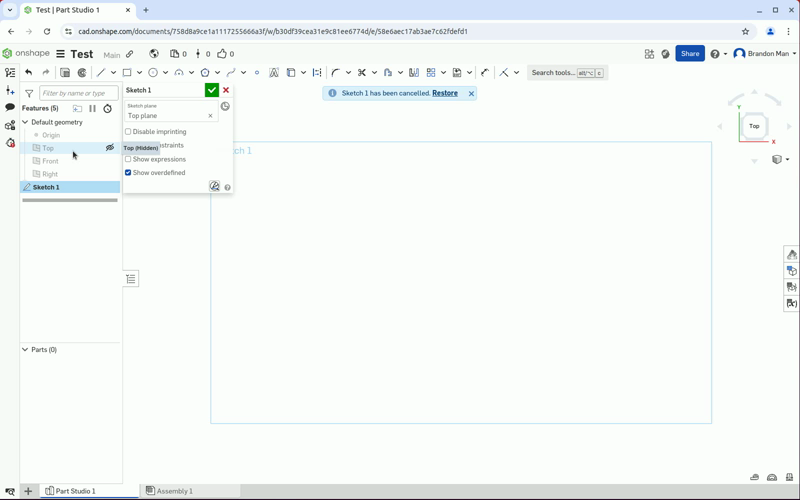
mouse_move(73, 352)
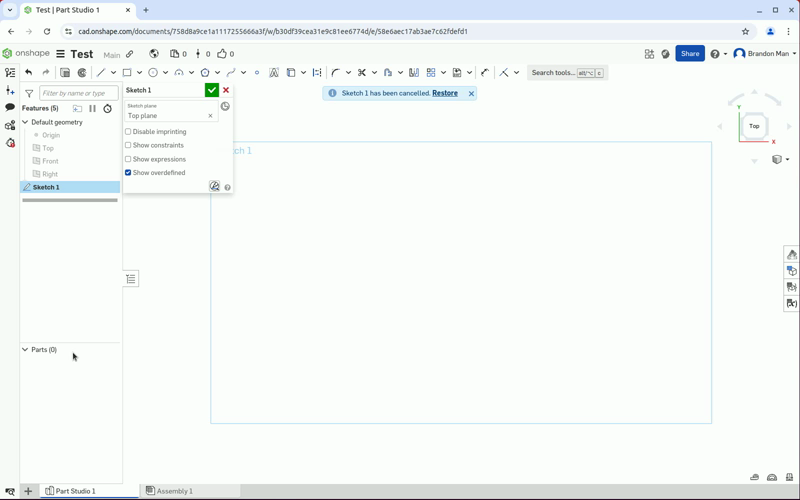
key(y)
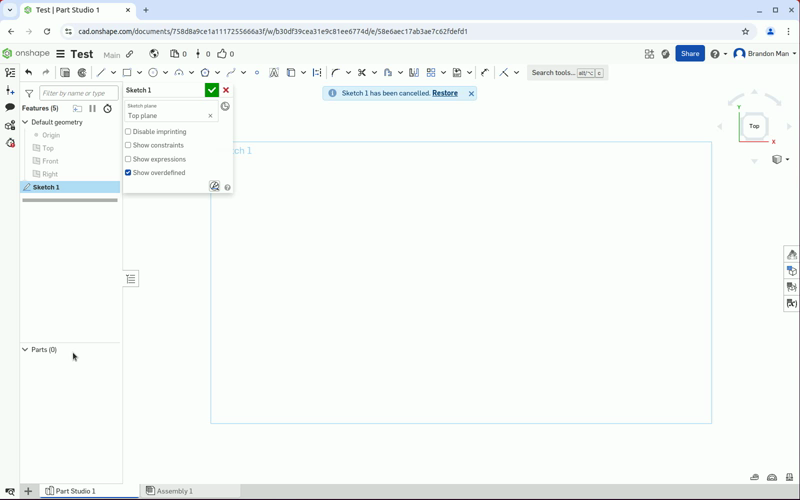
key(l)
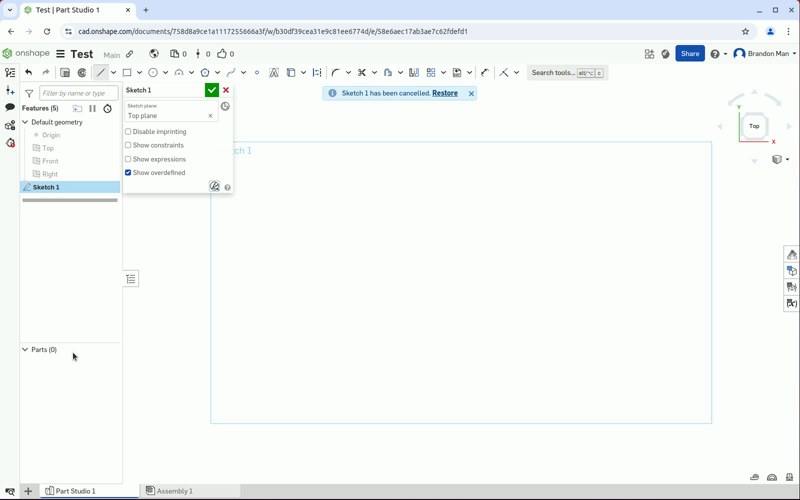
key_down(shift)
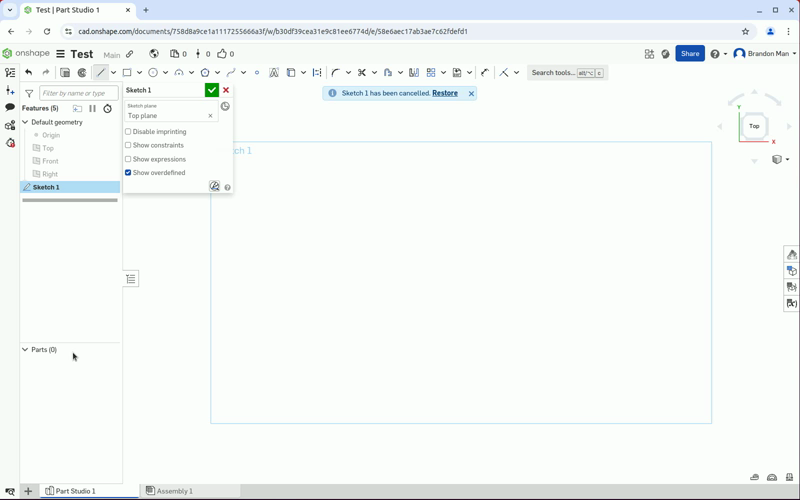
mouse_move(348, 201)
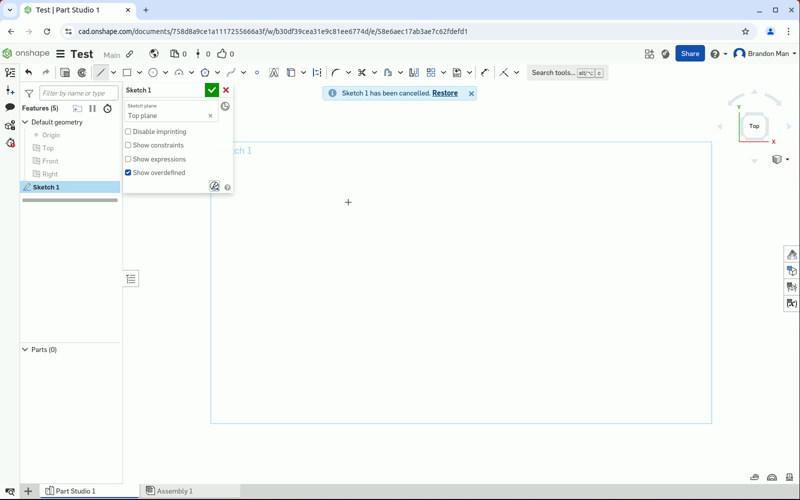
click(348, 201)
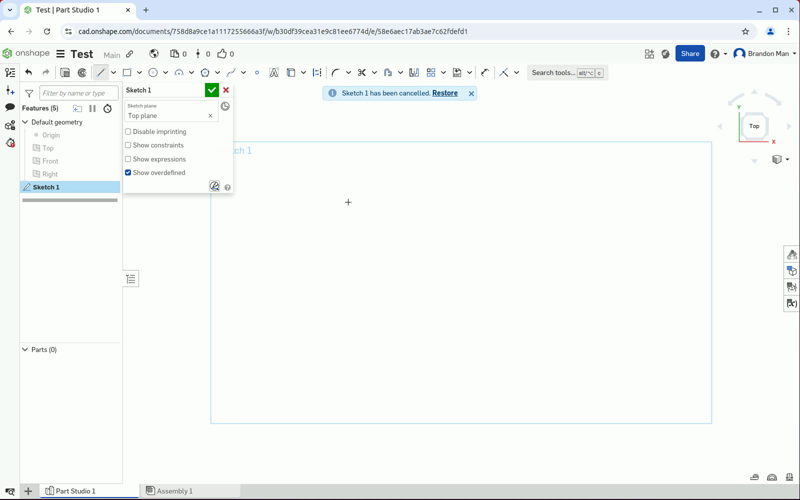
key_up(shift)
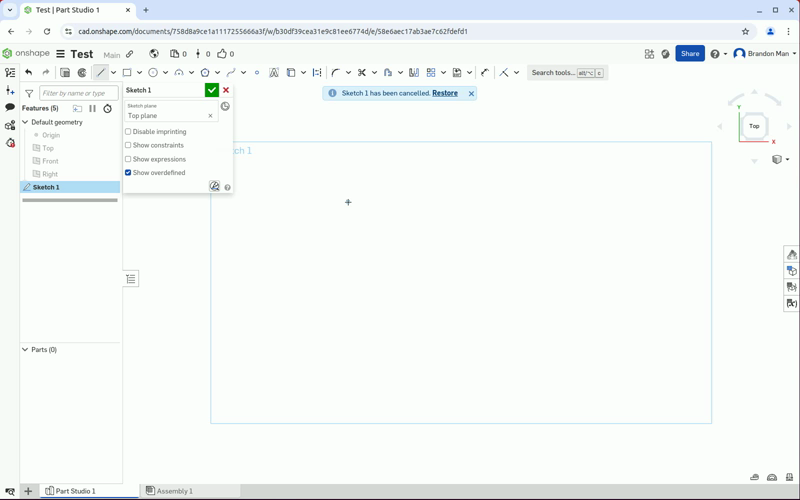
key_down(shift)
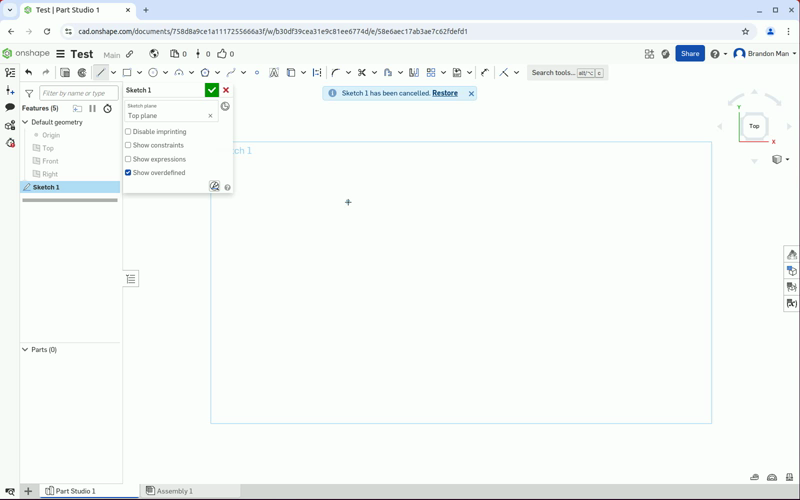
mouse_move(572, 201)
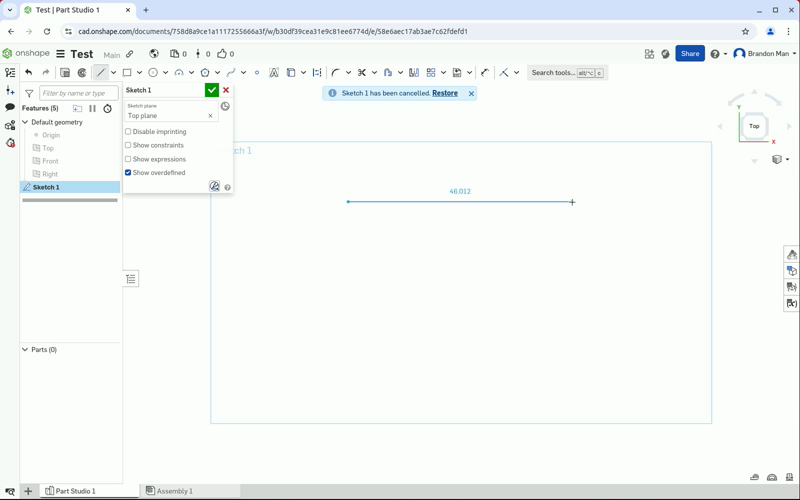
click(572, 201)
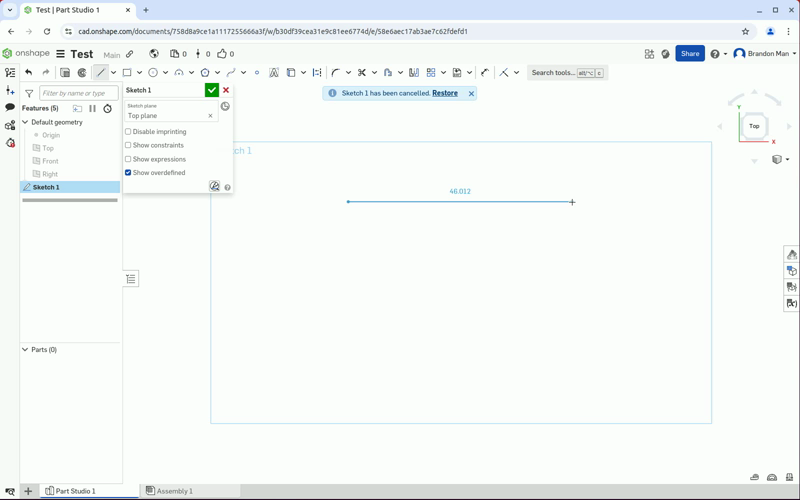
key_up(shift)
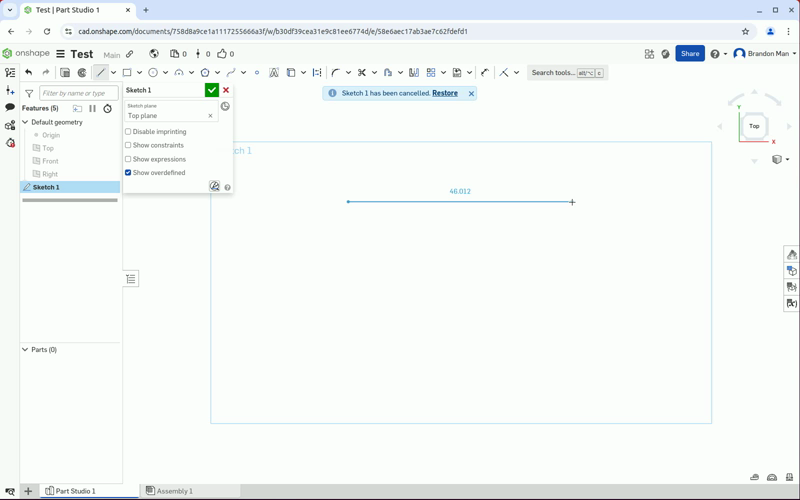
key_down(shift)
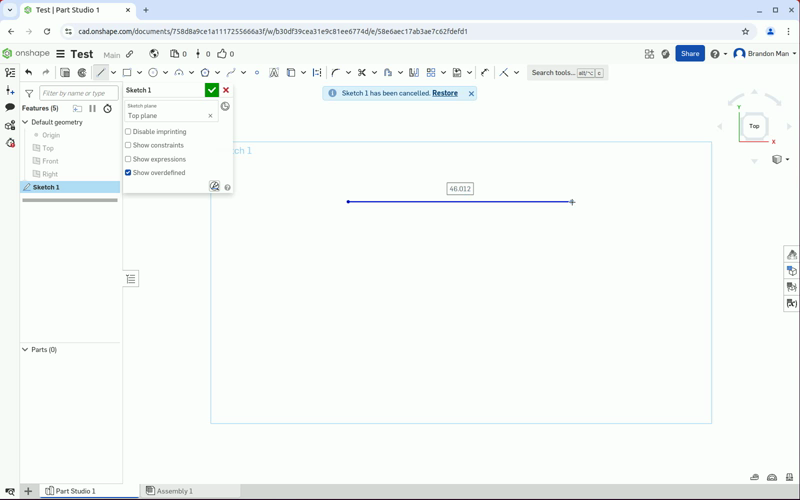
mouse_move(589, 201)
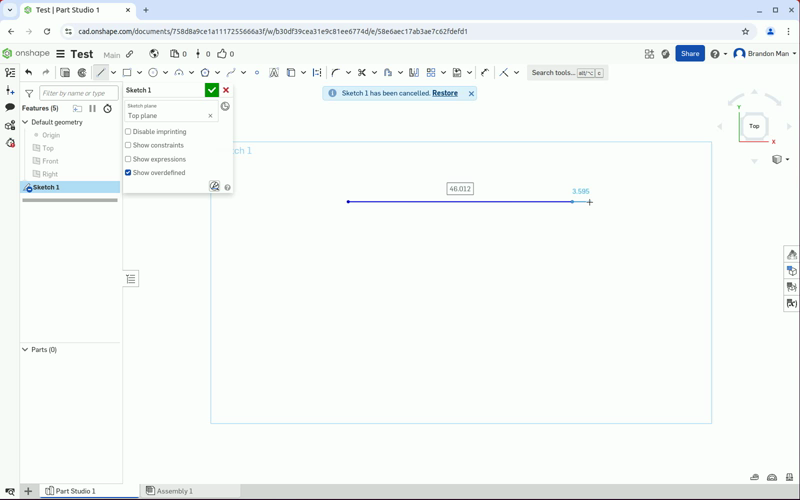
mouse_move(572, 178)
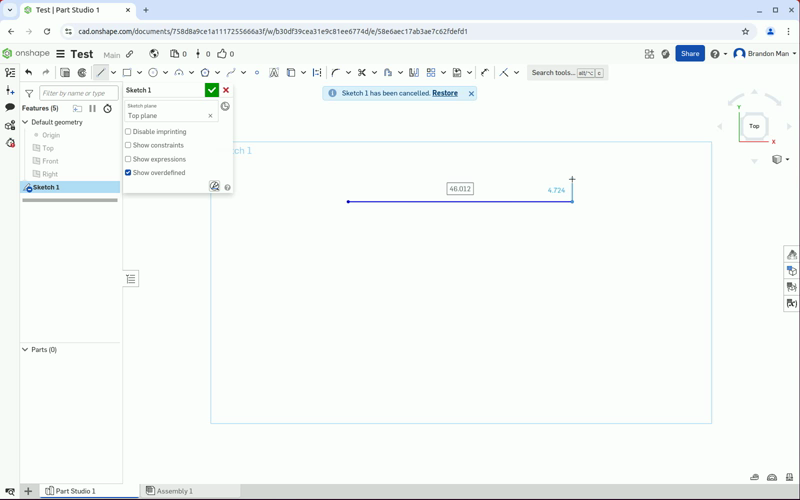
click(572, 178)
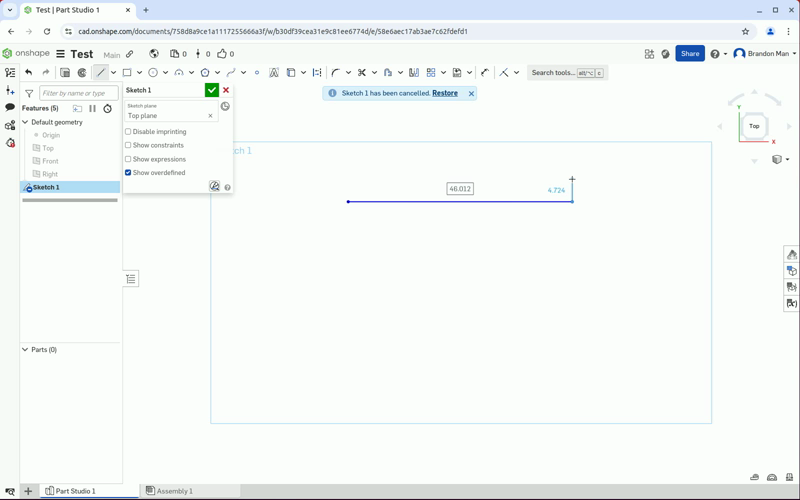
key_up(shift)
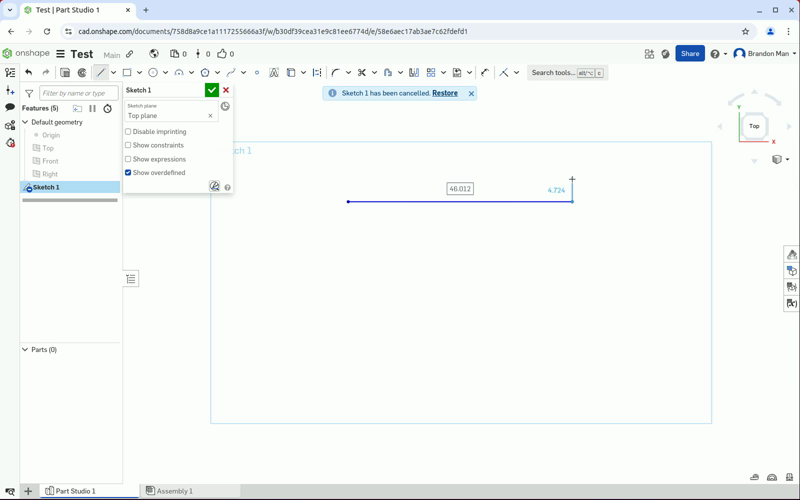
key_down(shift)
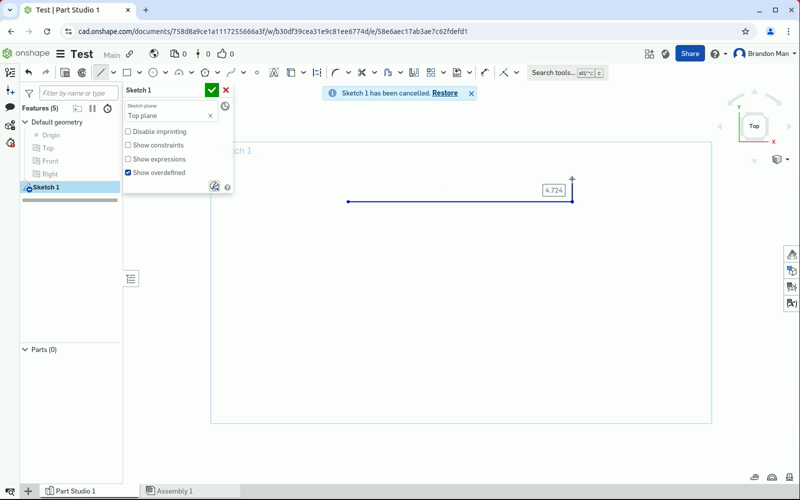
mouse_move(348, 178)
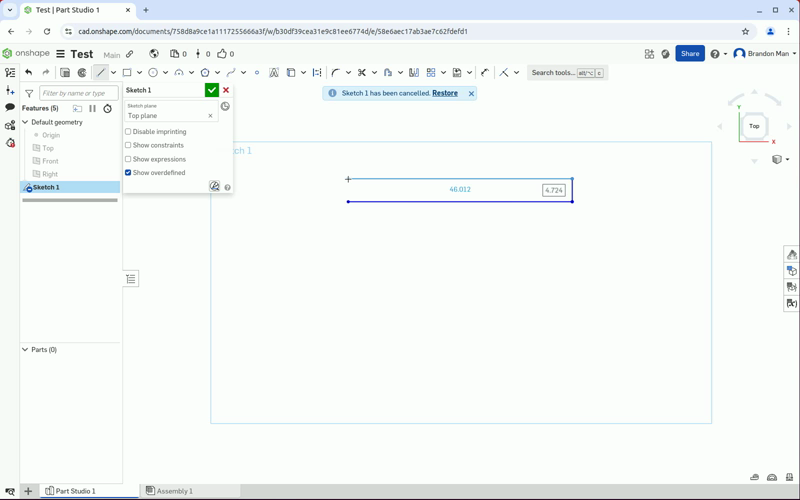
click(348, 178)
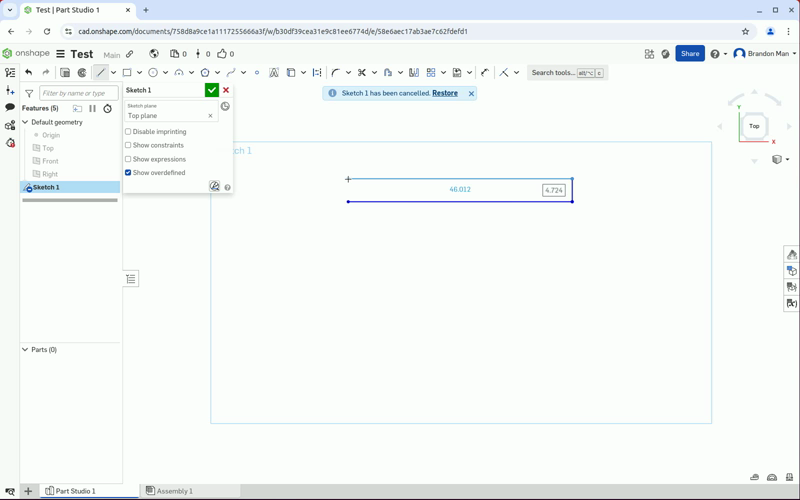
key_up(shift)
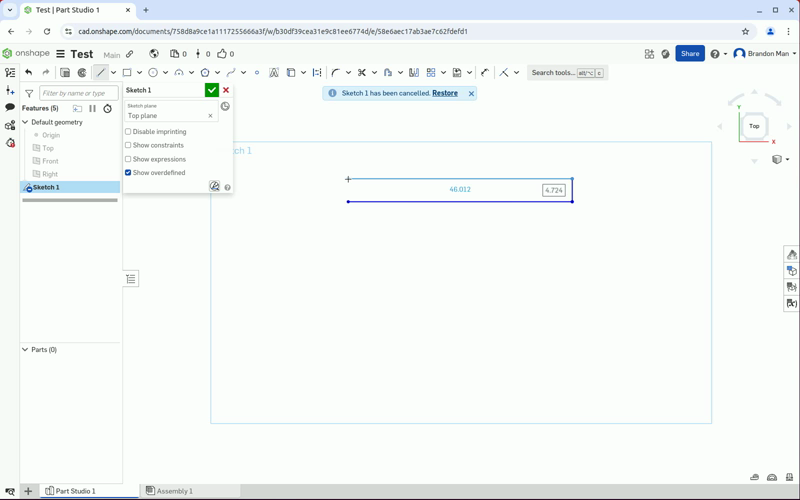
mouse_move(378, 178)
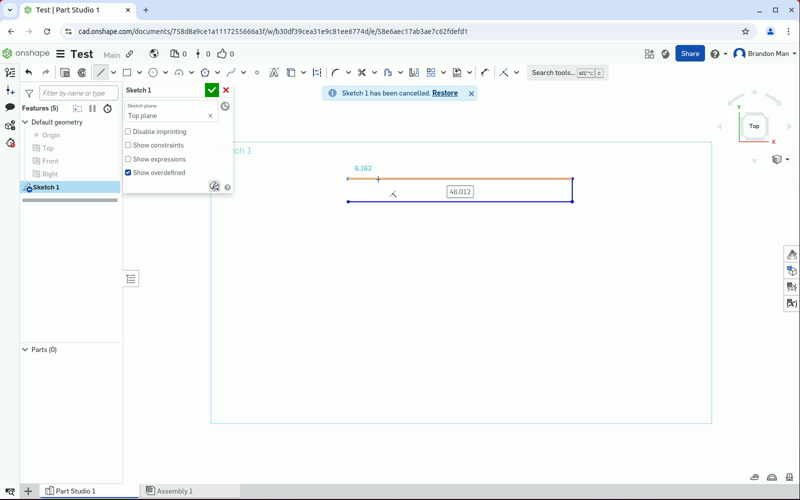
key_down(shift)
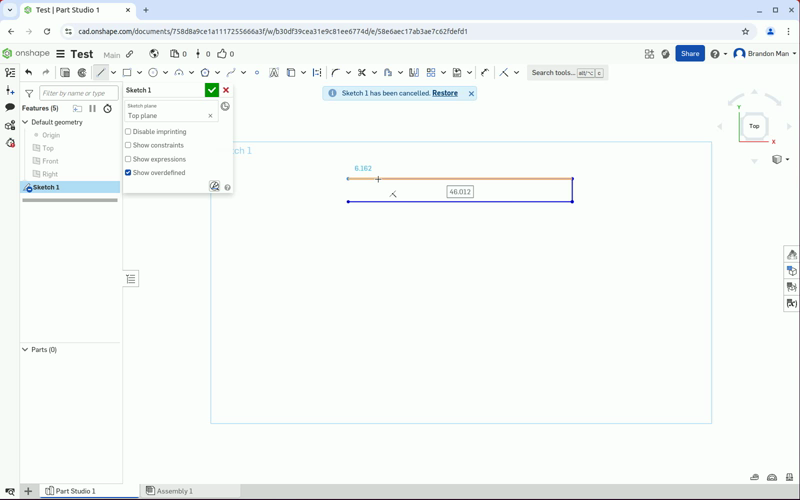
mouse_move(348, 201)
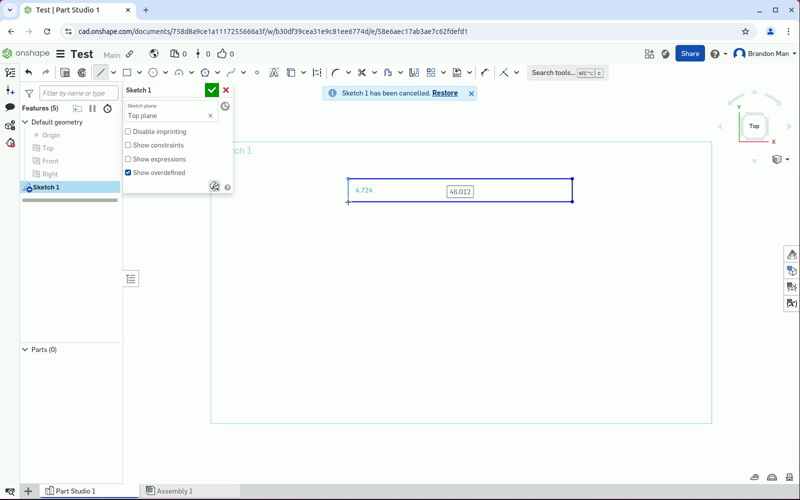
key_up(shift)
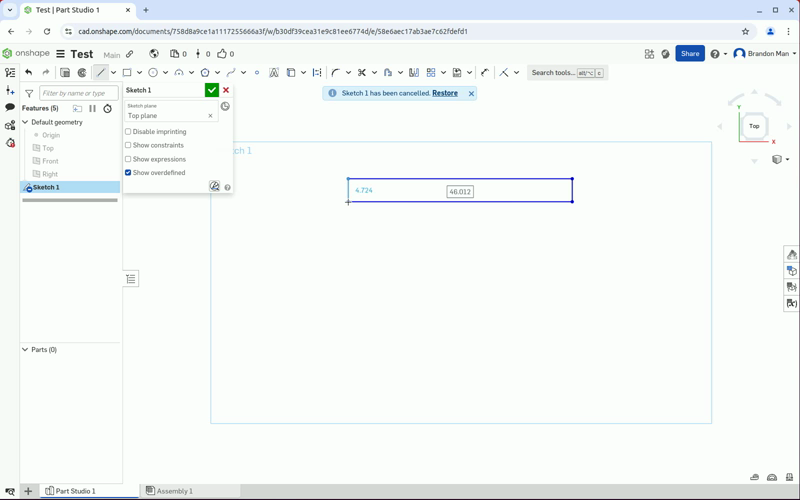
click(348, 201)
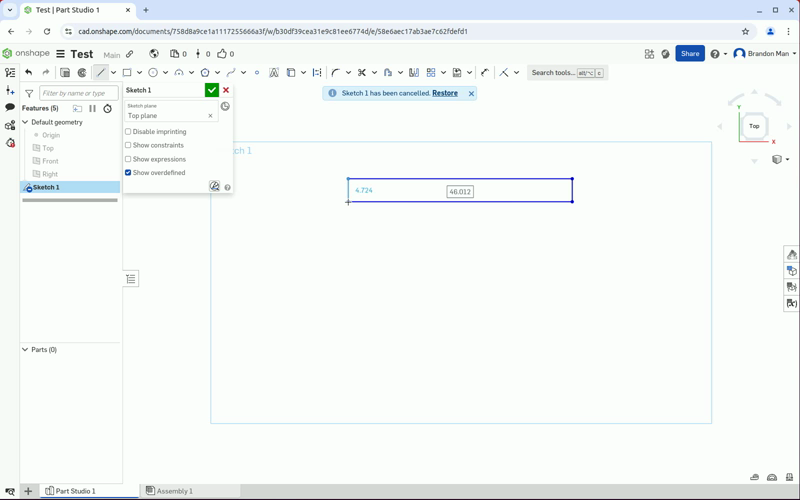
key(esc)
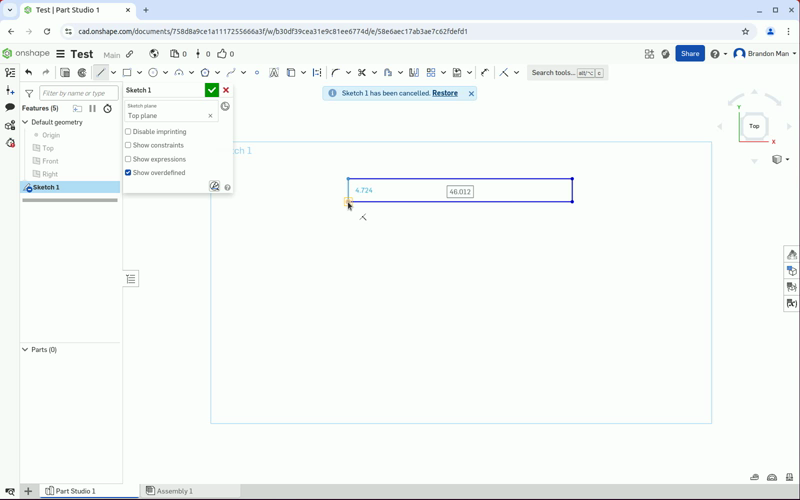
mouse_move(392, 185)
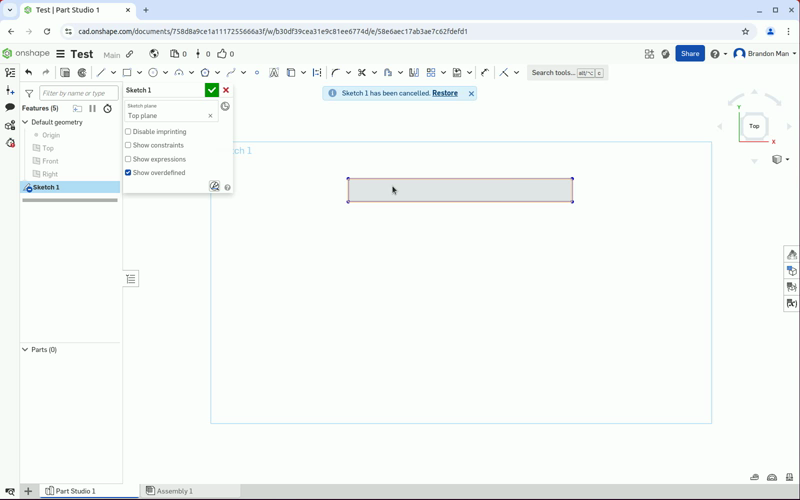
click(392, 185)
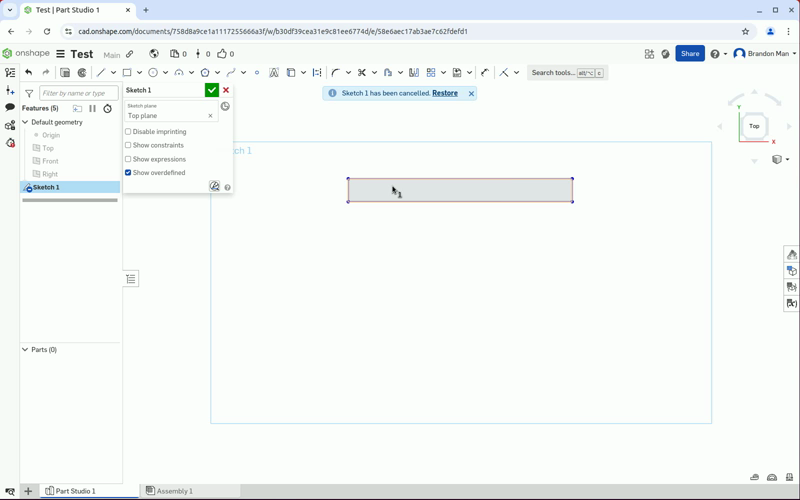
mouse_move(73, 352)
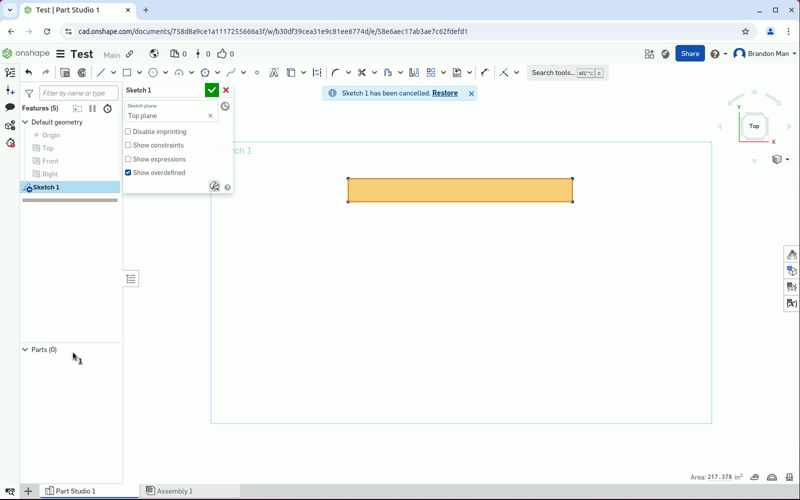
key(shift+y)
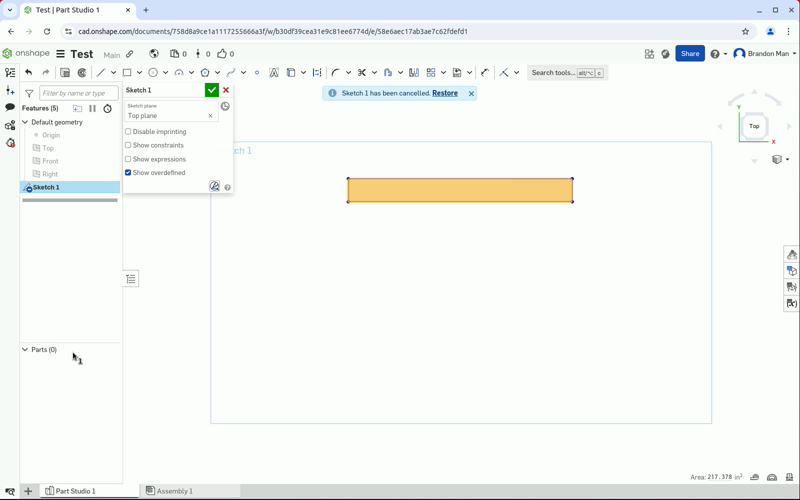
key(shift+e)
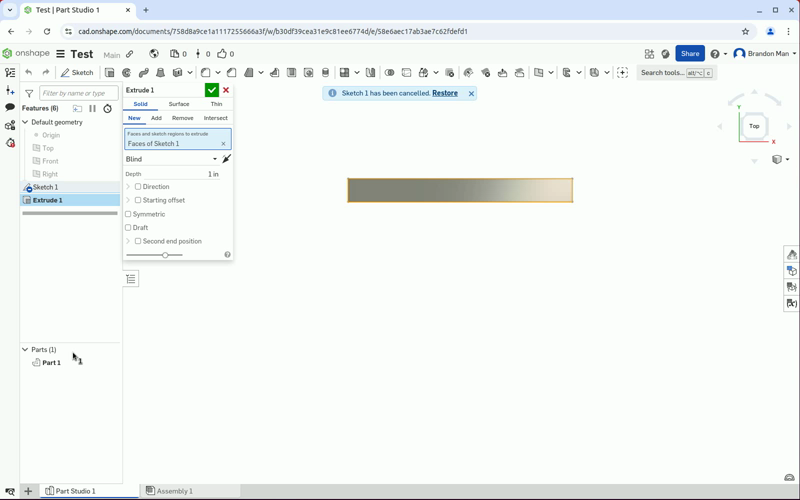
mouse_move(143, 106)
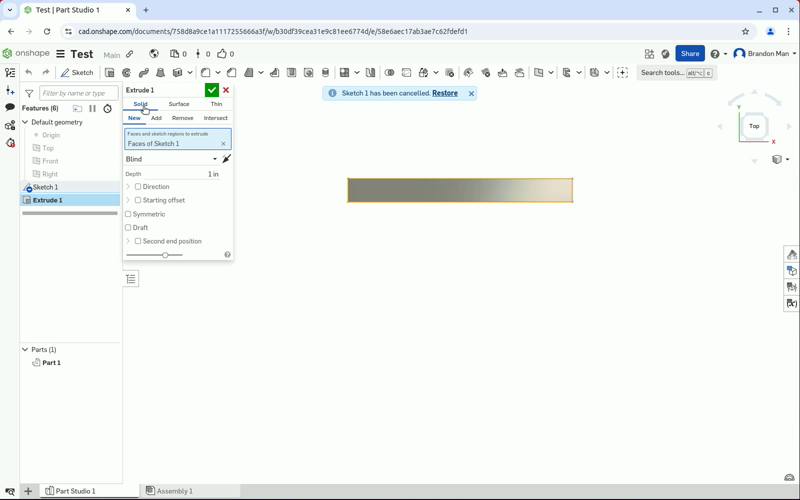
click(143, 106)
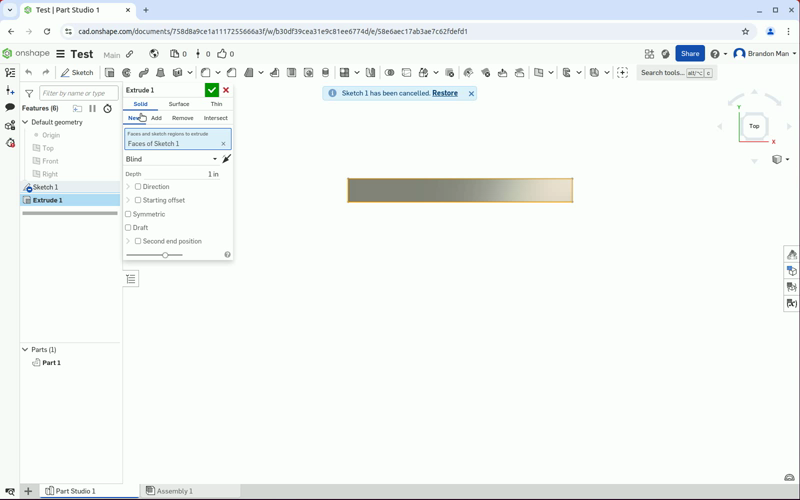
mouse_move(137, 120)
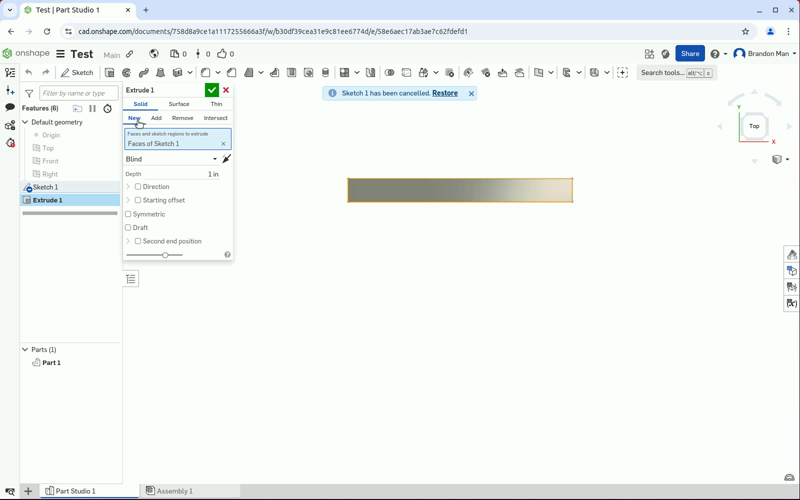
click(137, 120)
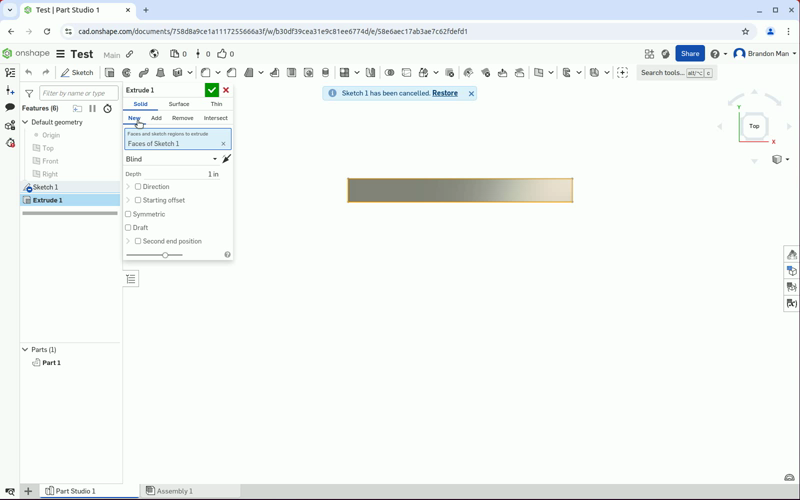
key(tab, 4)
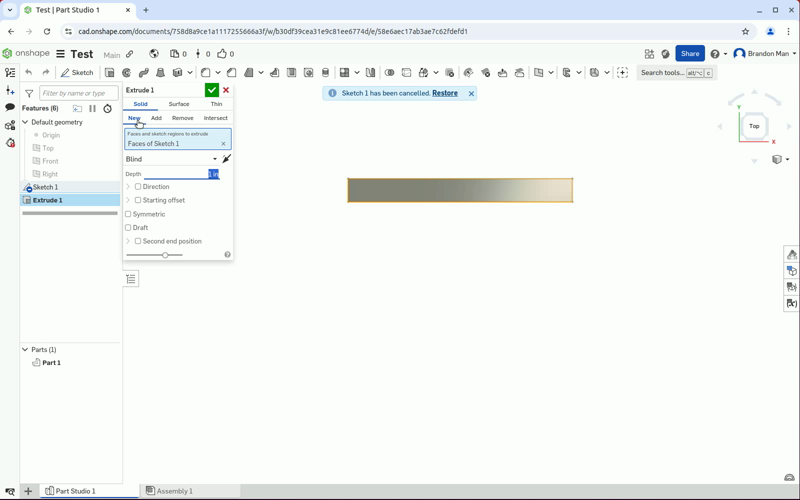
text(10.591)
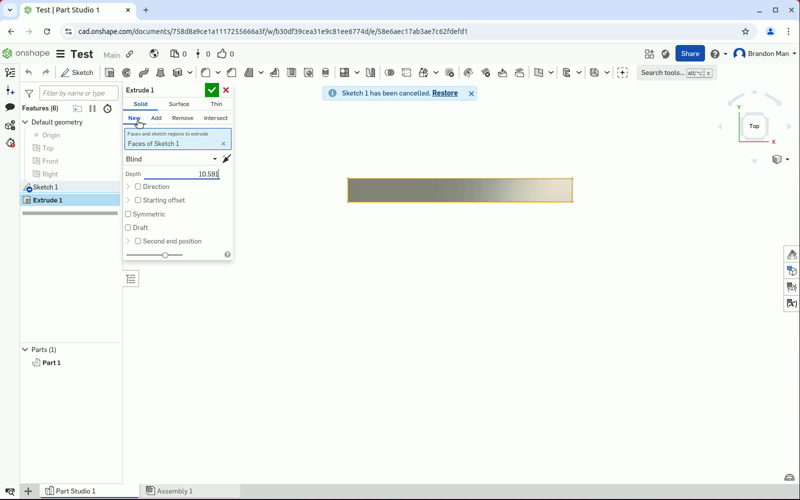
key(enter)
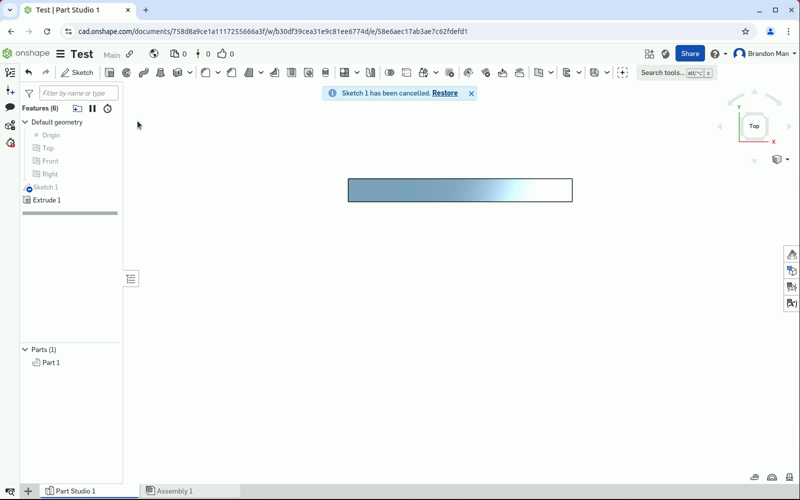
key(shift+h)
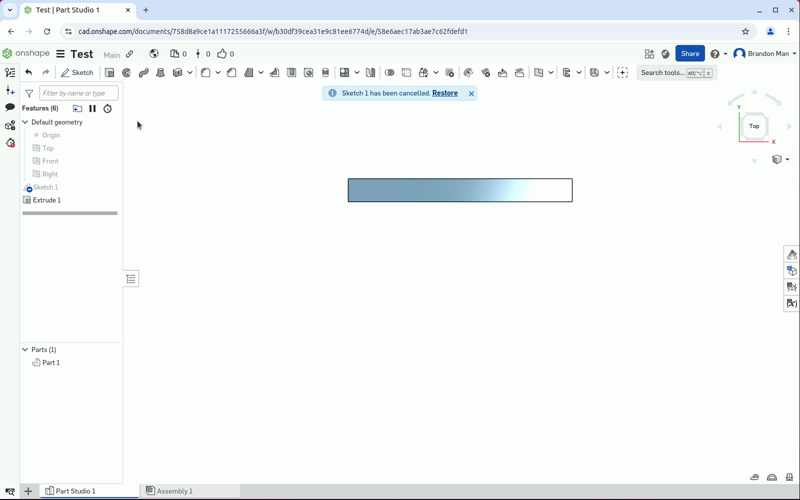
key(shift+h)
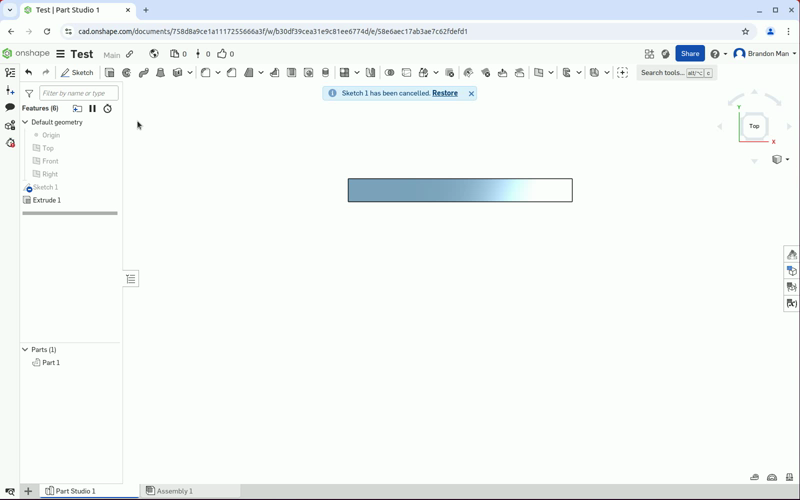
mouse_move(73, 189)
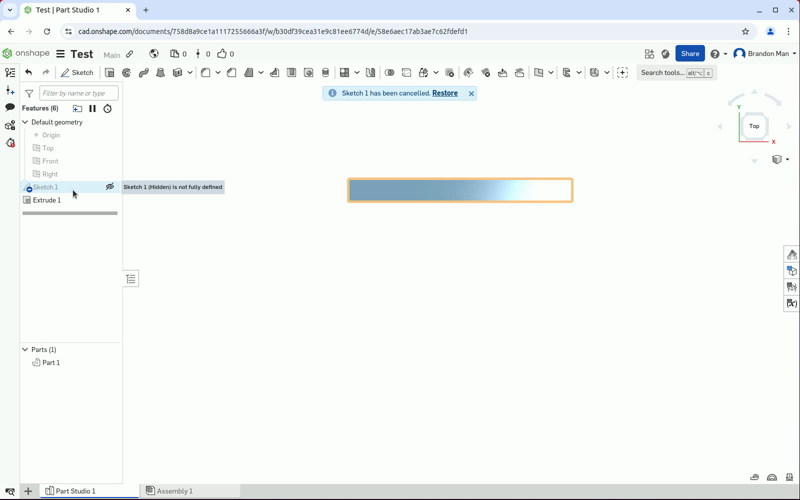
click(73, 189)
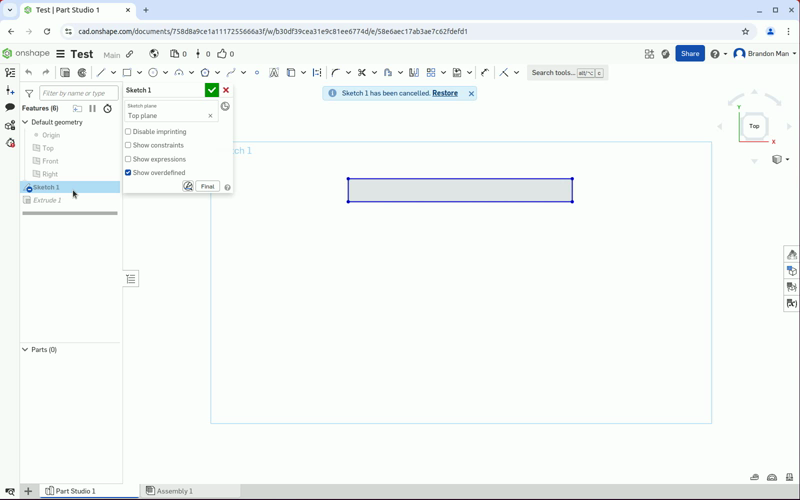
mouse_move(229, 92)
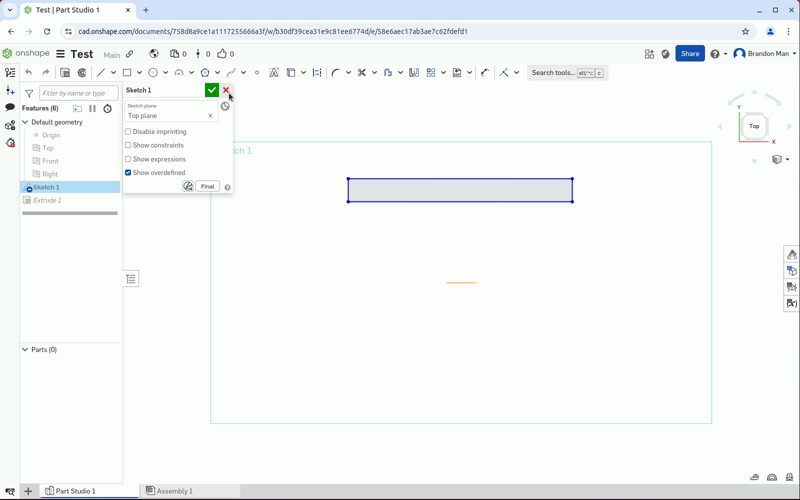
click(229, 92)
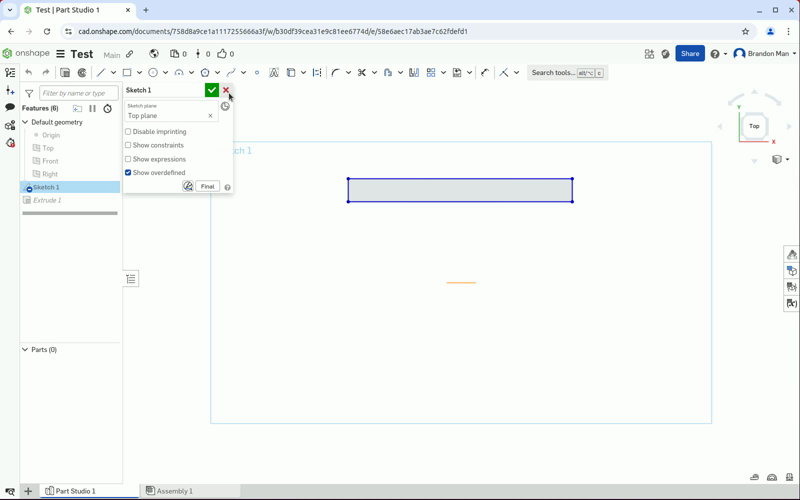
key(shift+s)
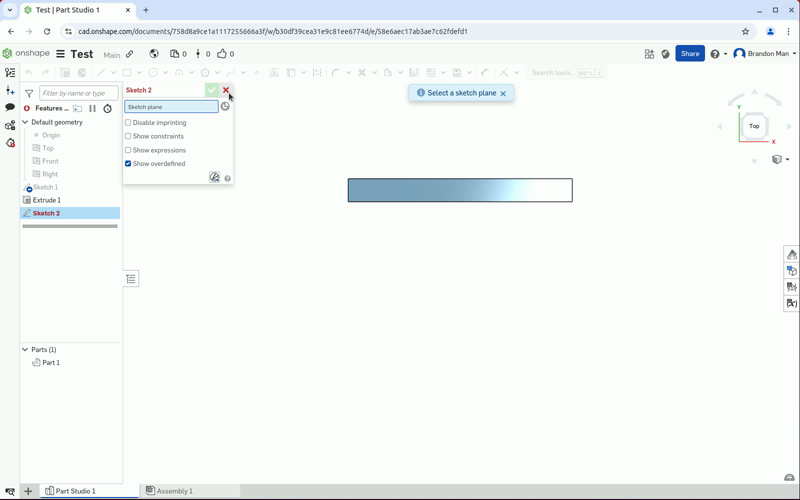
mouse_move(73, 150)
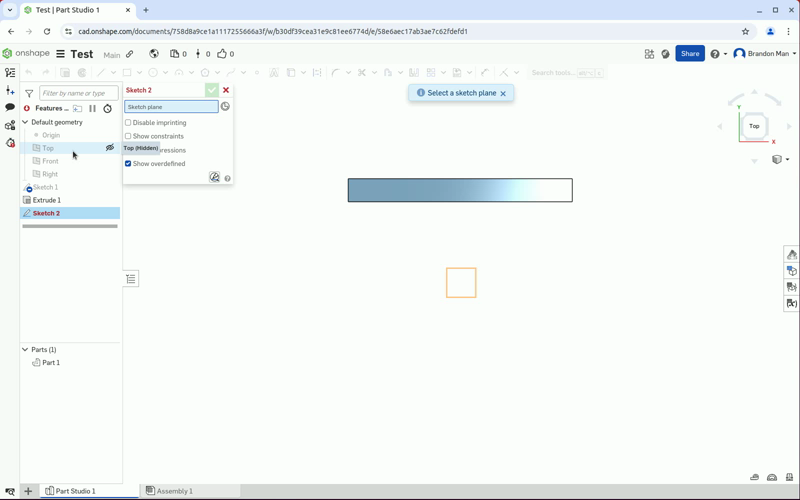
click(73, 150)
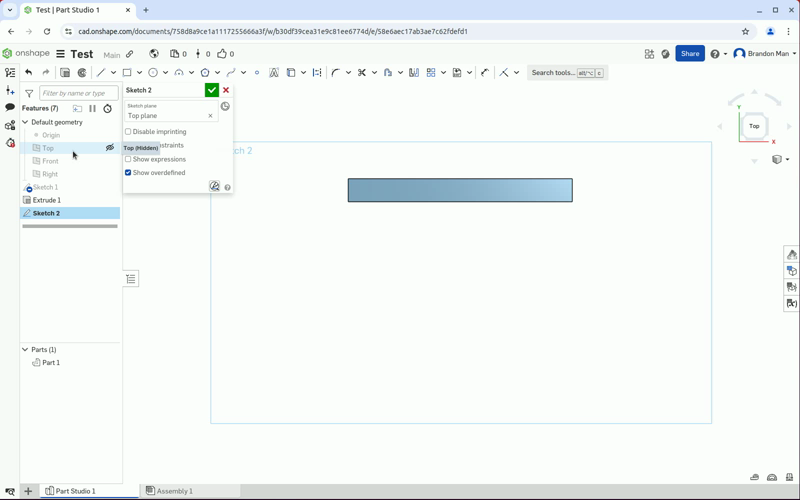
mouse_move(73, 352)
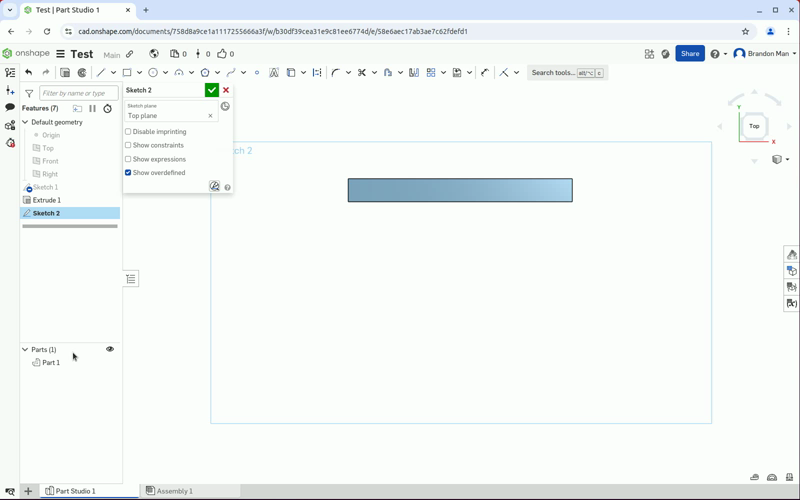
key(y)
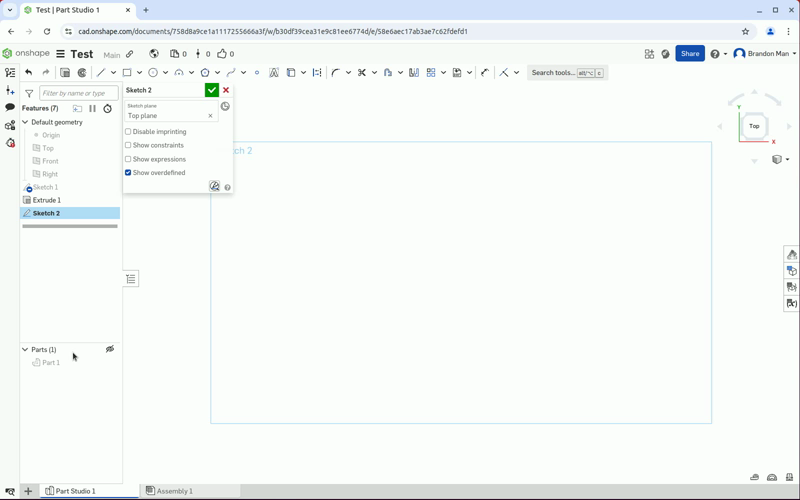
key(l)
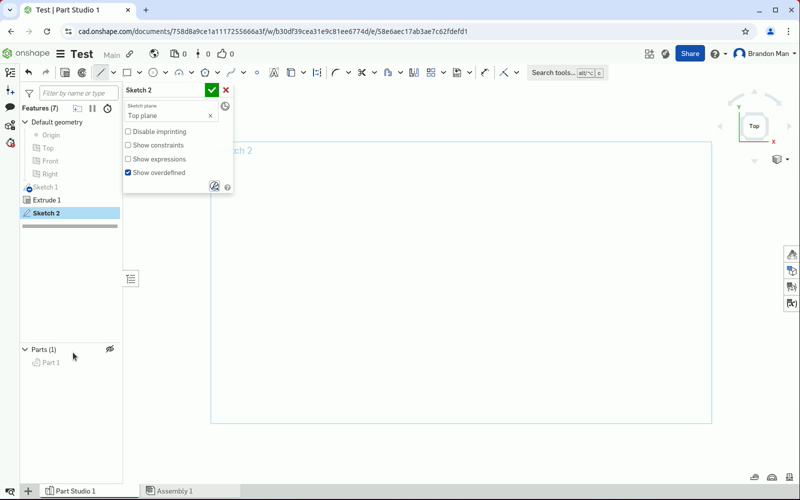
key_down(shift)
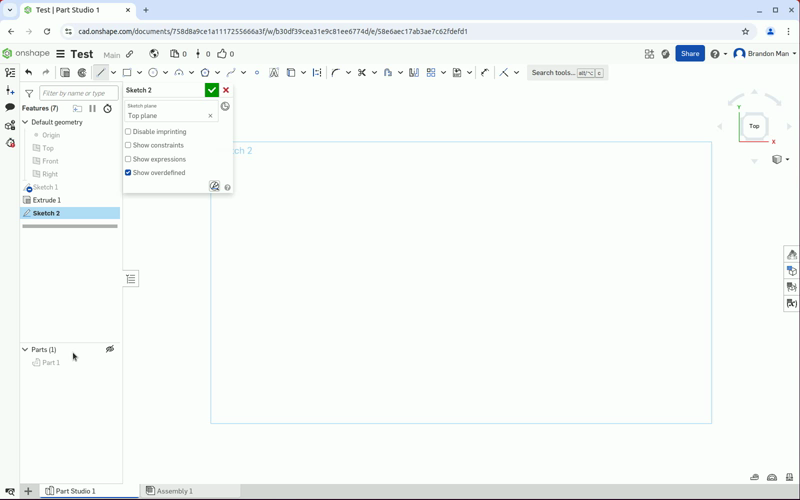
mouse_move(348, 386)
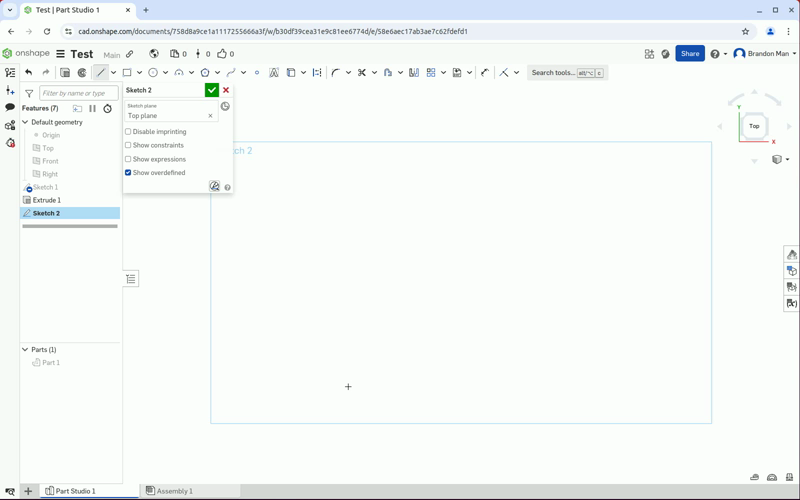
click(348, 386)
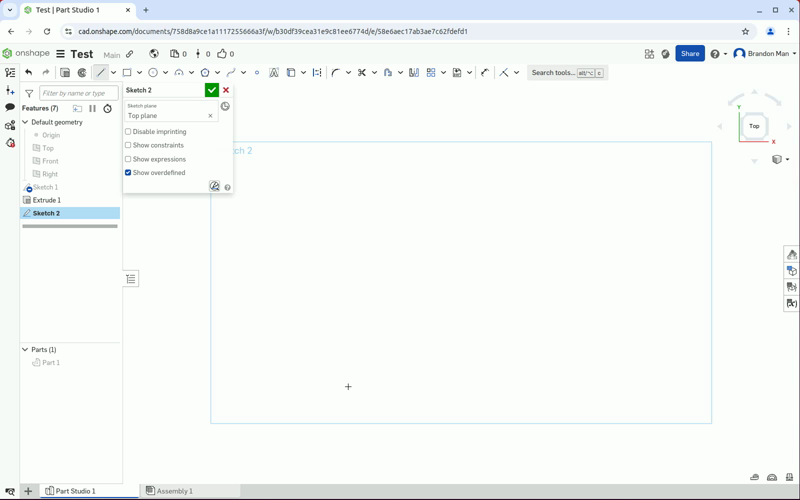
key_up(shift)
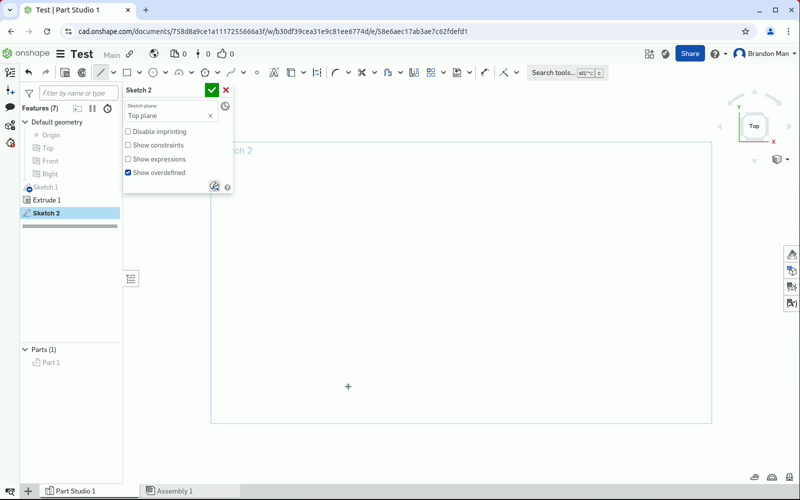
key_down(shift)
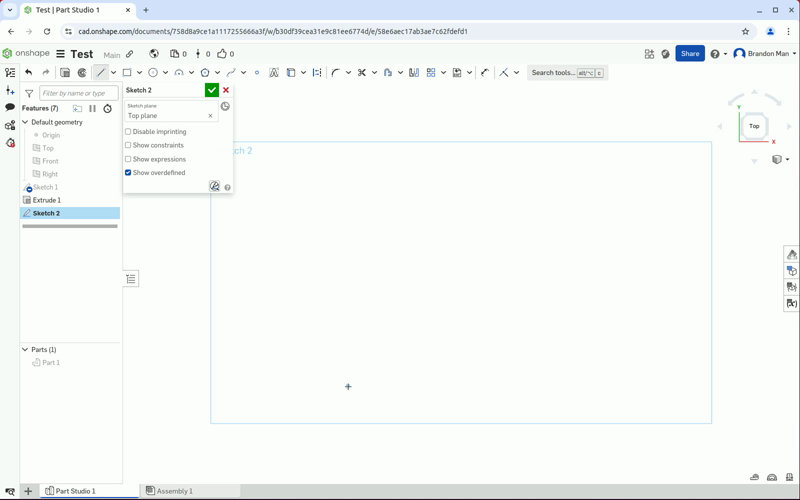
mouse_move(572, 386)
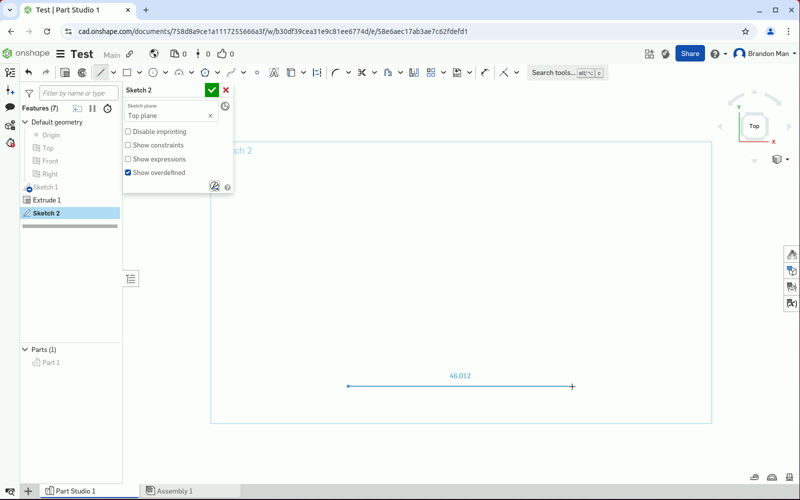
click(572, 386)
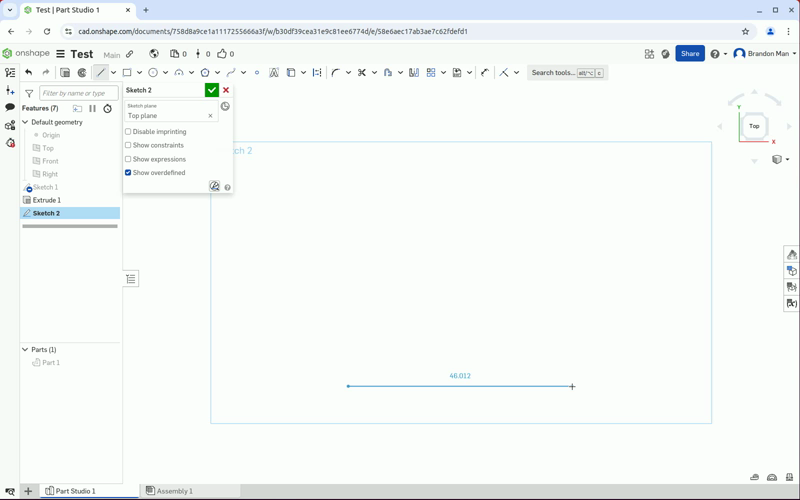
key_up(shift)
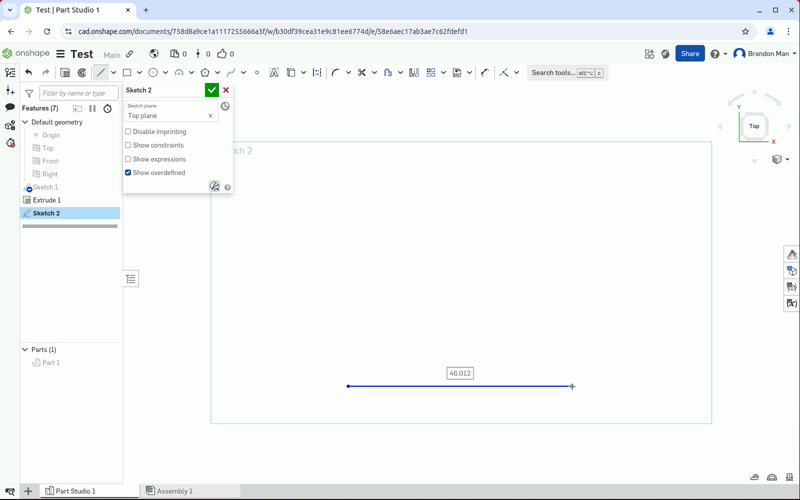
key_down(shift)
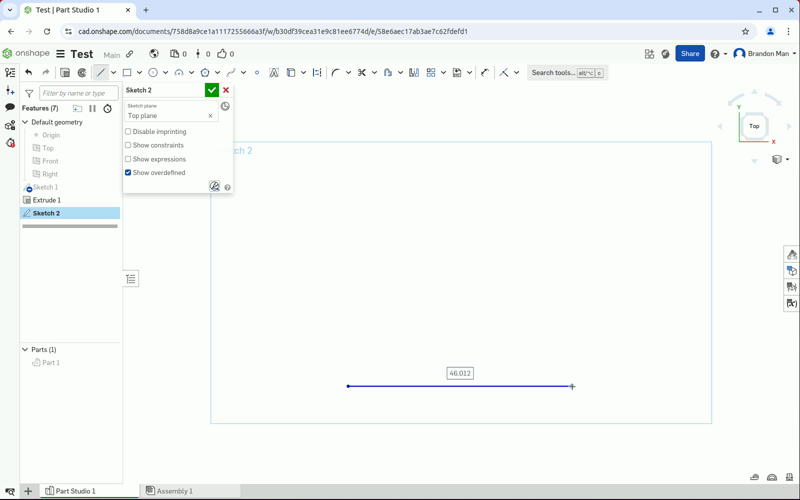
mouse_move(572, 204)
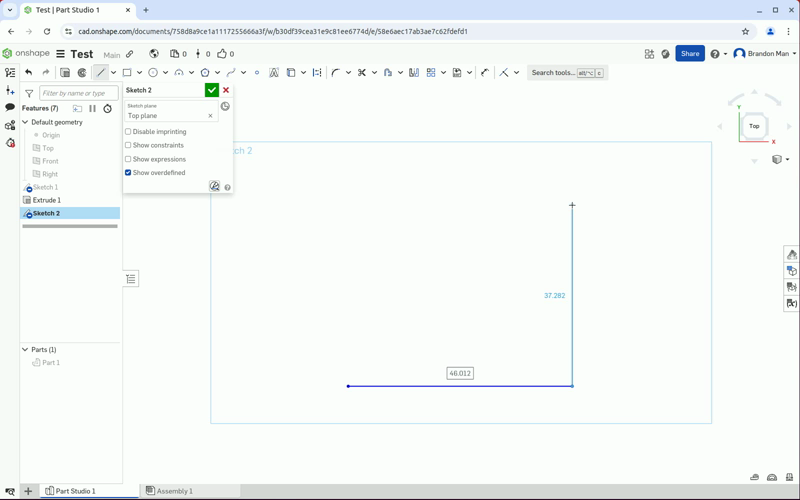
click(572, 204)
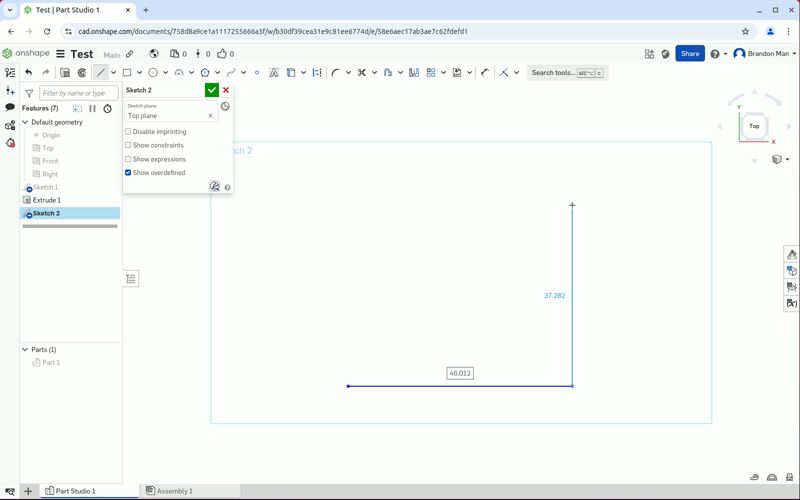
key_up(shift)
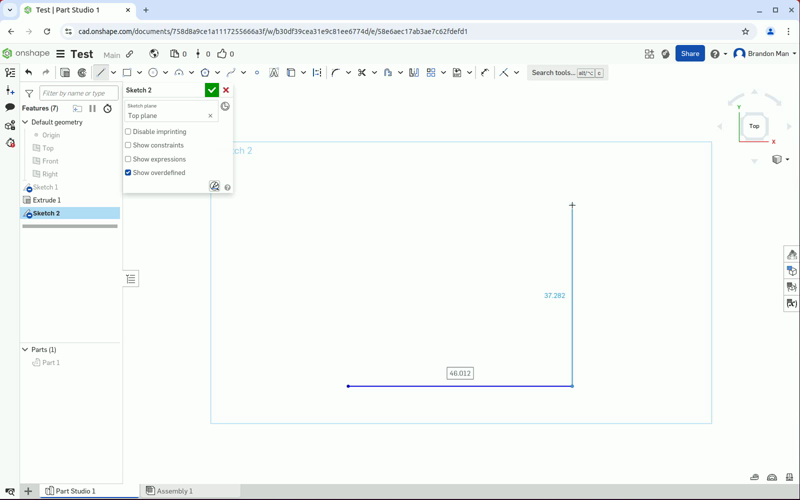
key_down(shift)
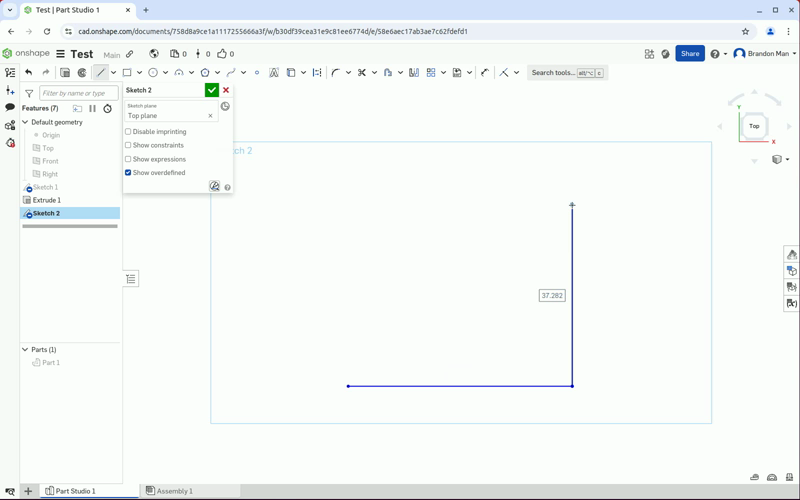
mouse_move(348, 204)
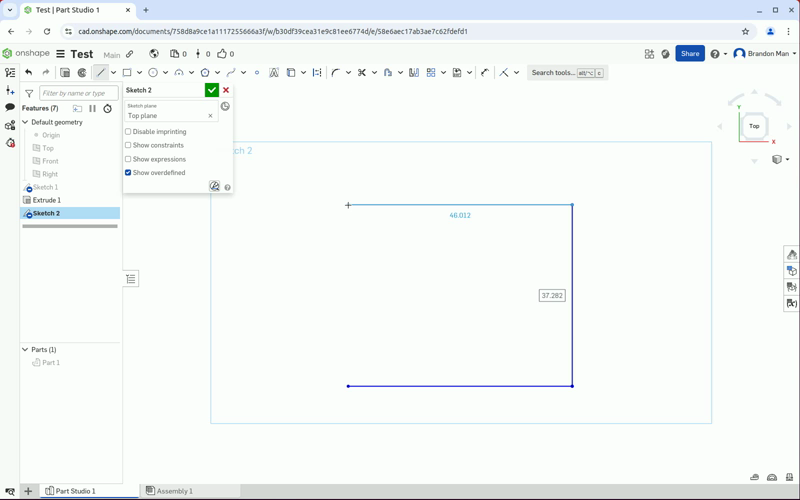
click(348, 204)
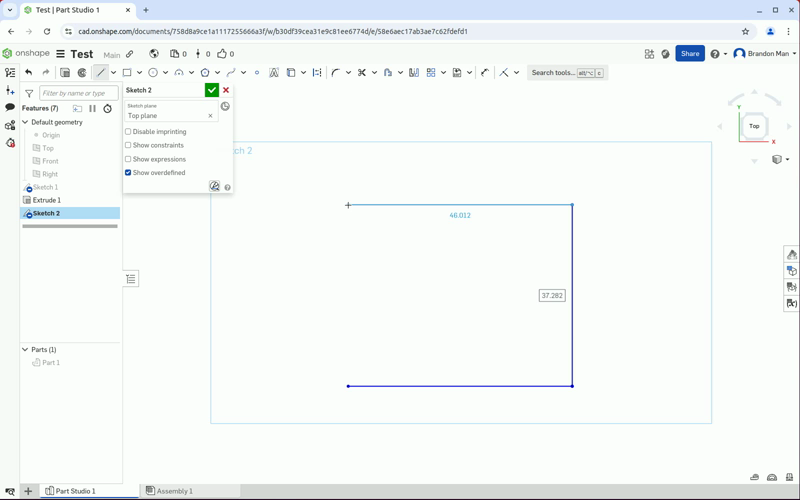
key_up(shift)
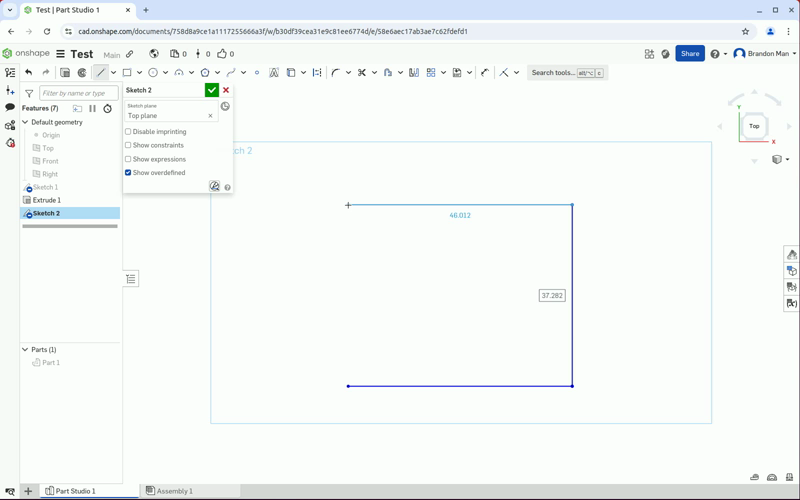
key_down(shift)
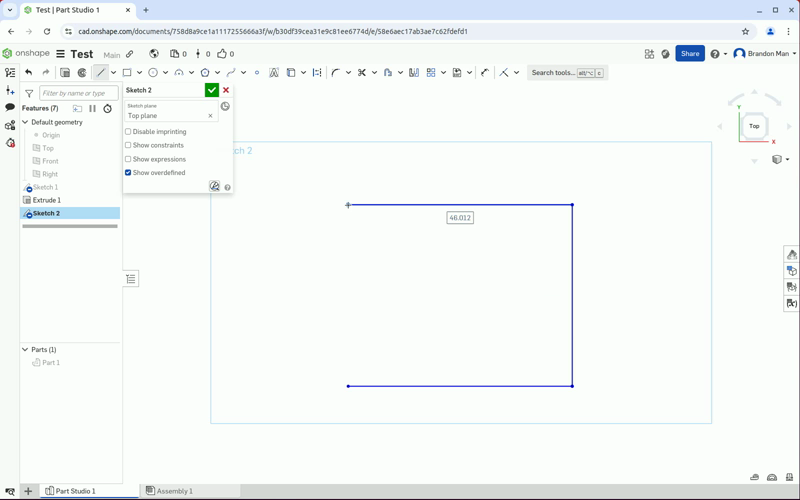
mouse_move(348, 386)
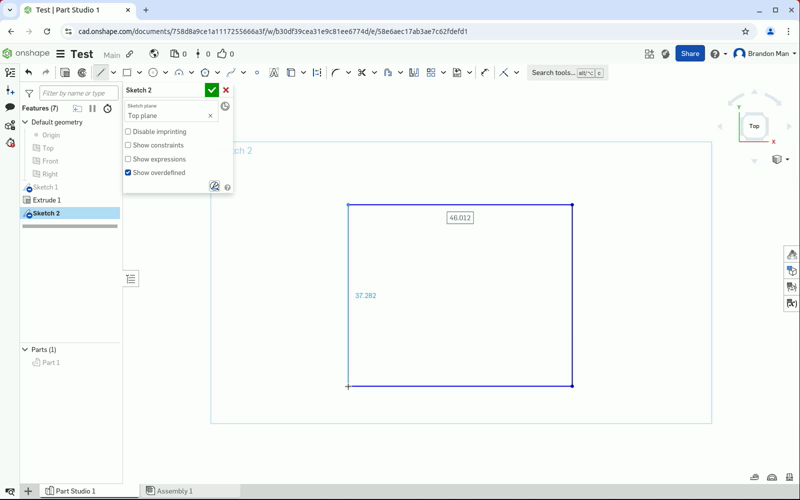
key_up(shift)
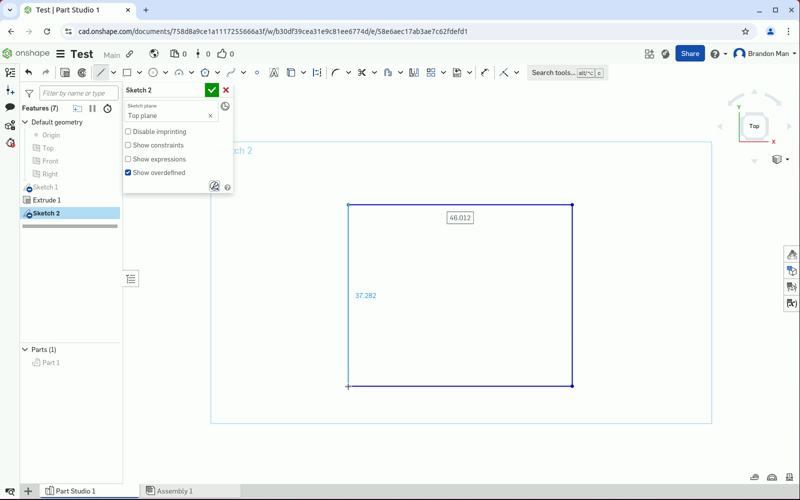
click(348, 386)
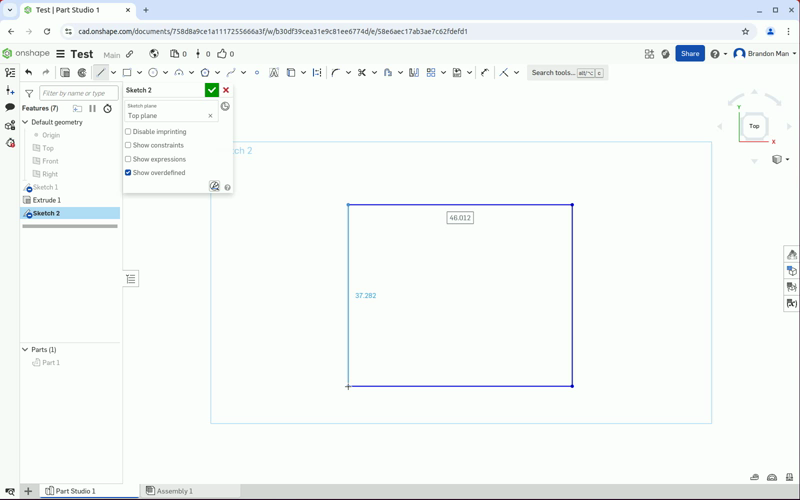
key(esc)
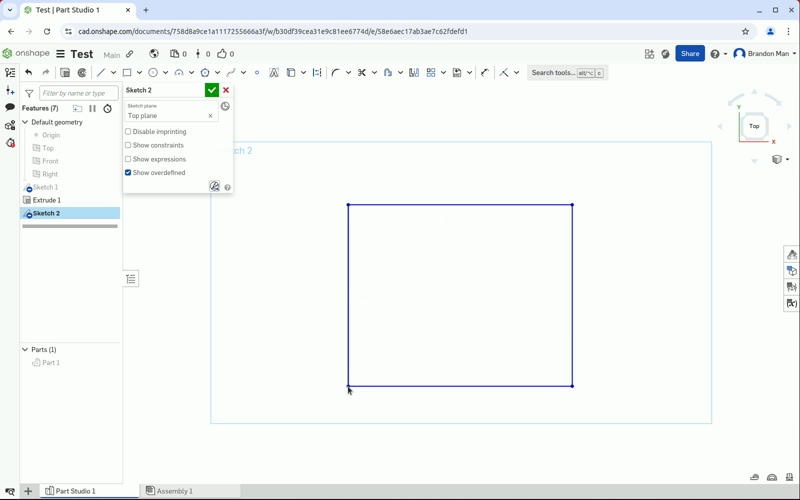
key(c)
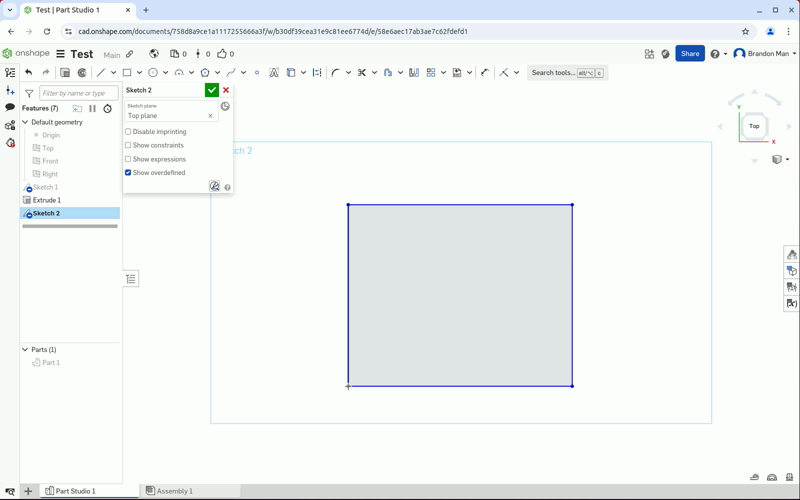
key_down(shift)
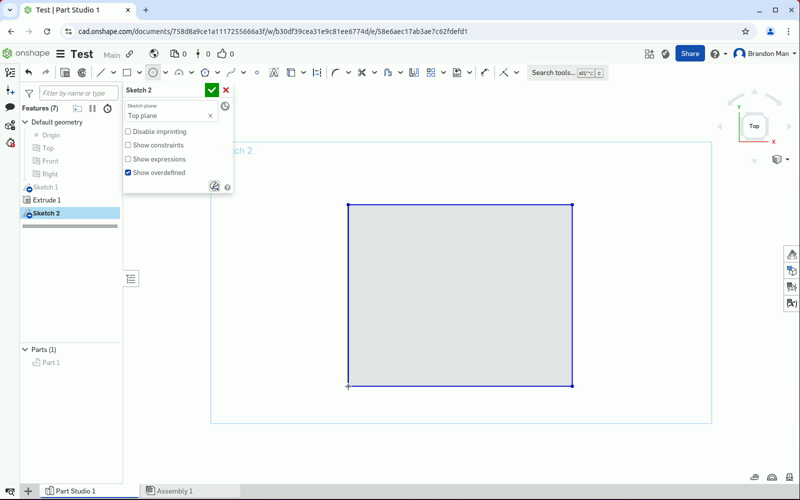
mouse_move(461, 329)
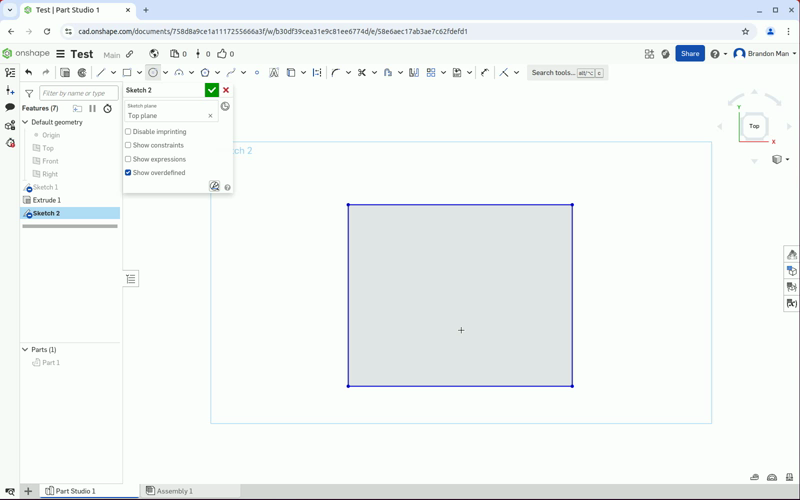
click(461, 329)
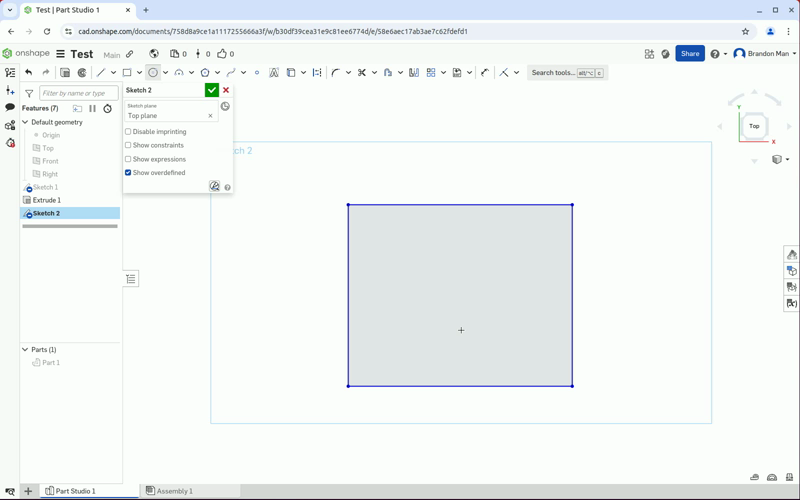
key_up(shift)
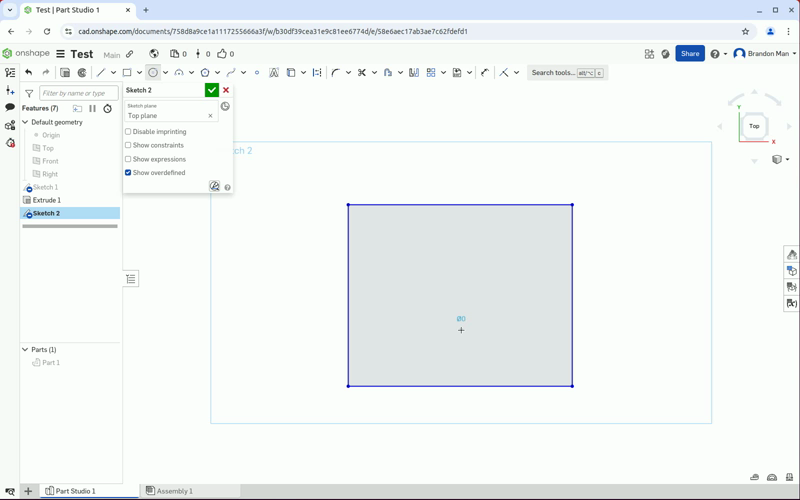
mouse_move(468, 329)
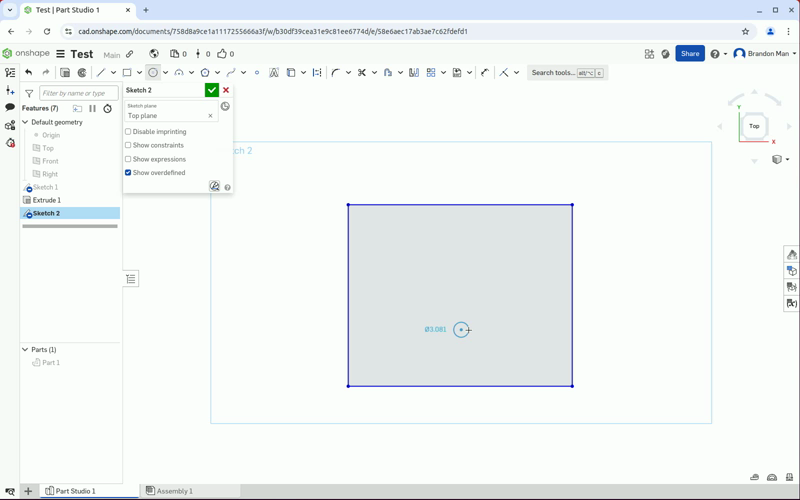
click(468, 329)
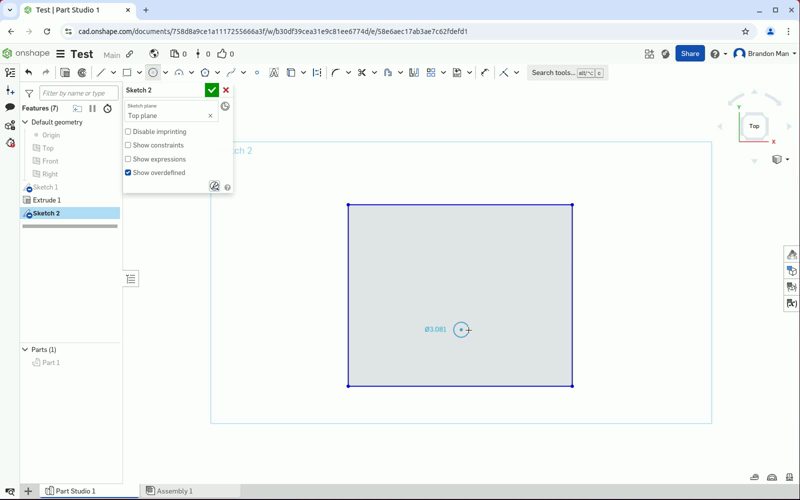
key(esc)
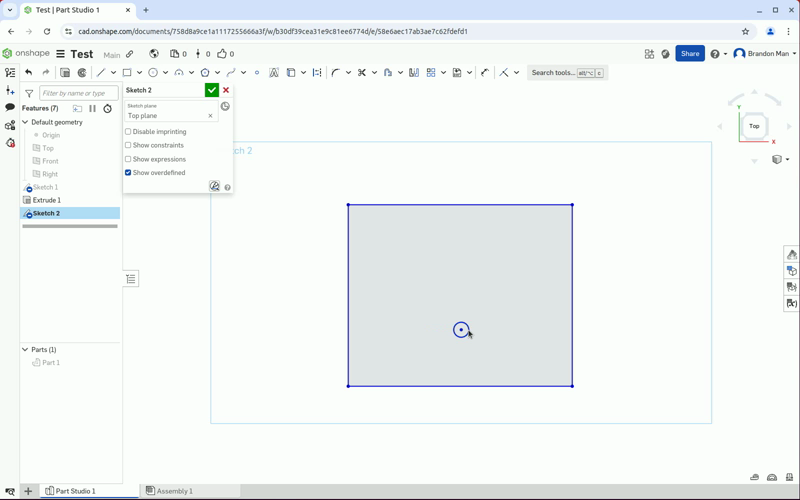
mouse_move(530, 288)
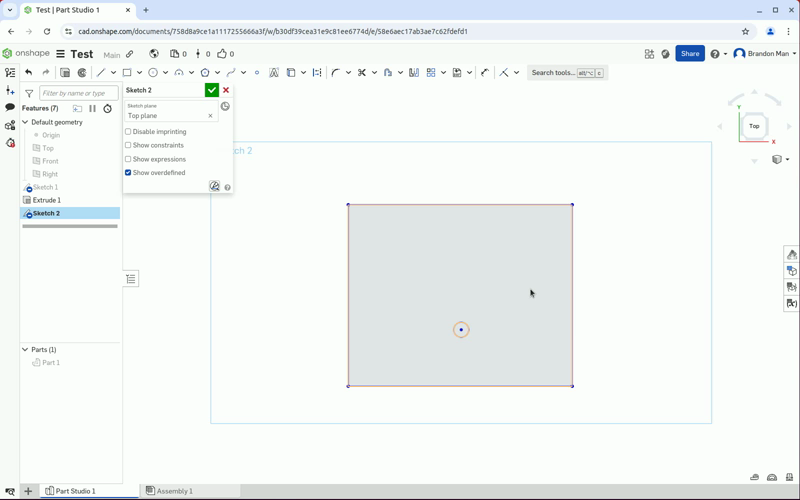
click(530, 288)
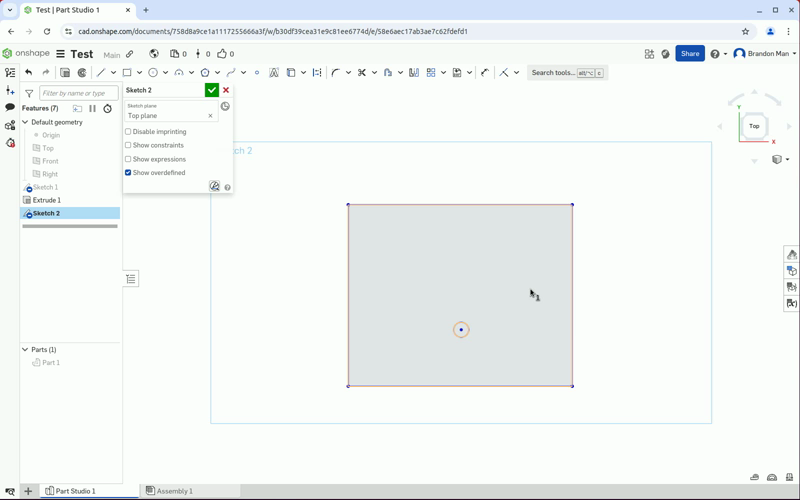
mouse_move(73, 352)
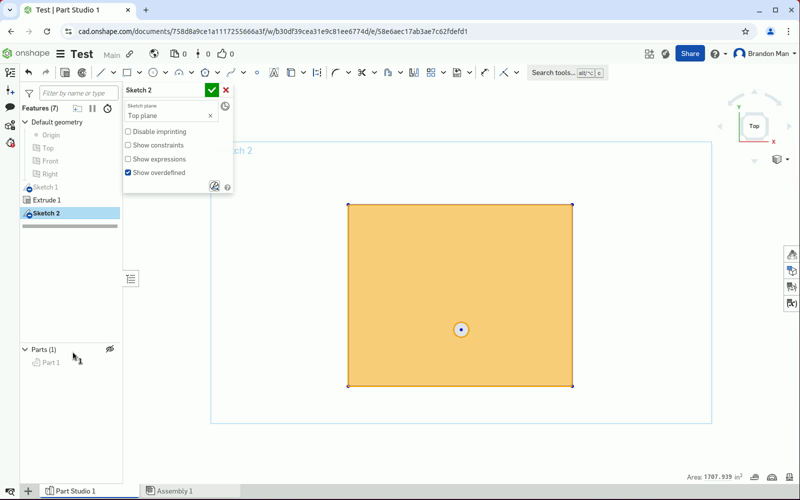
key(shift+y)
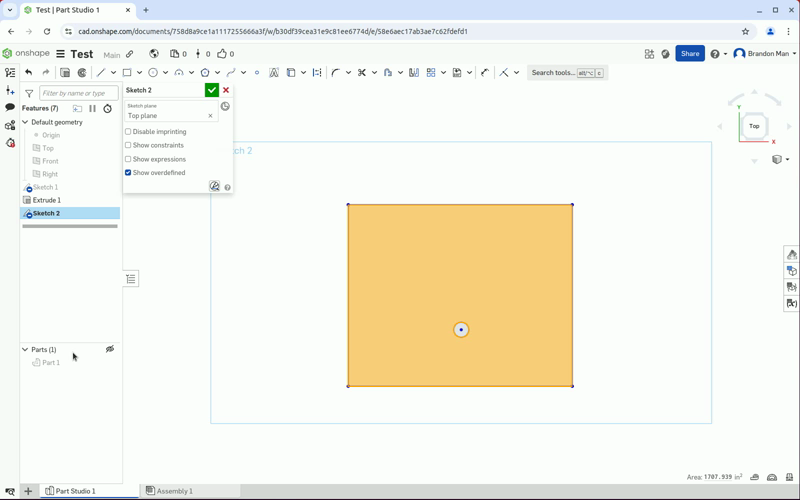
key(shift+e)
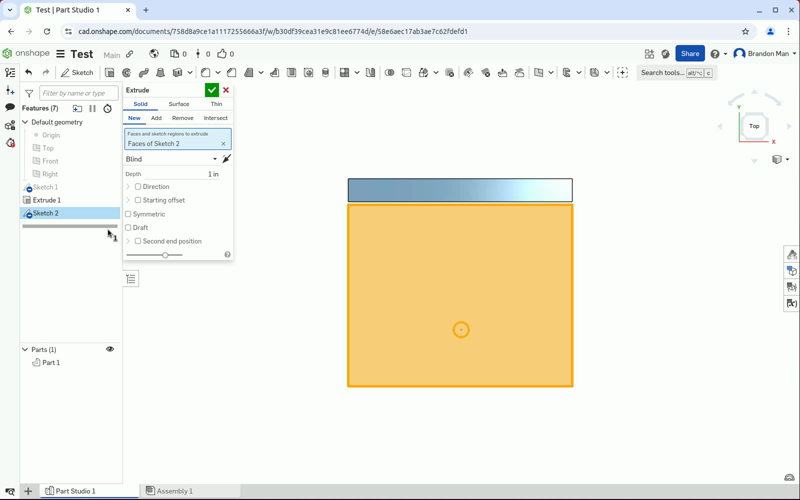
mouse_move(143, 106)
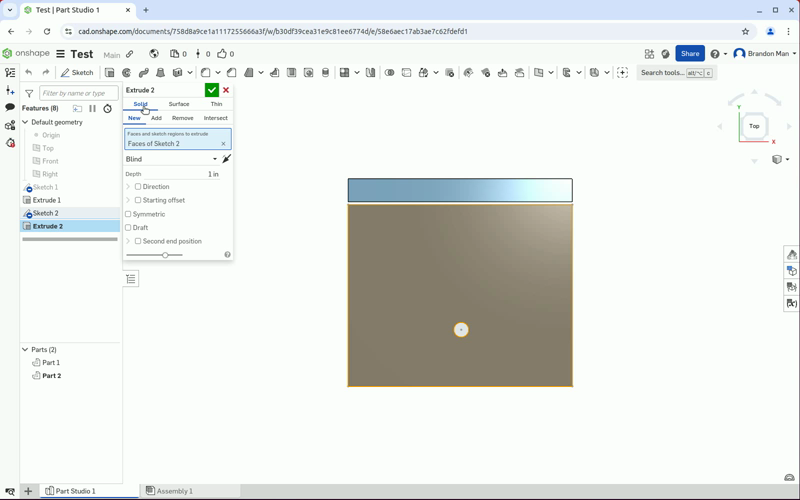
click(143, 106)
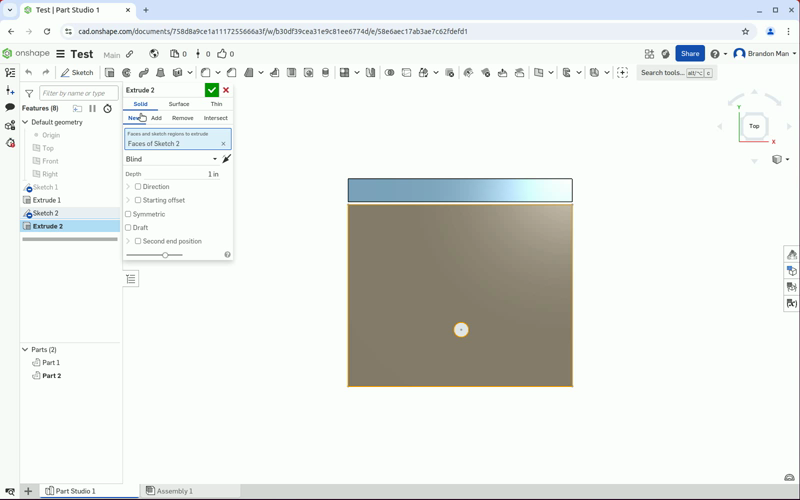
mouse_move(137, 120)
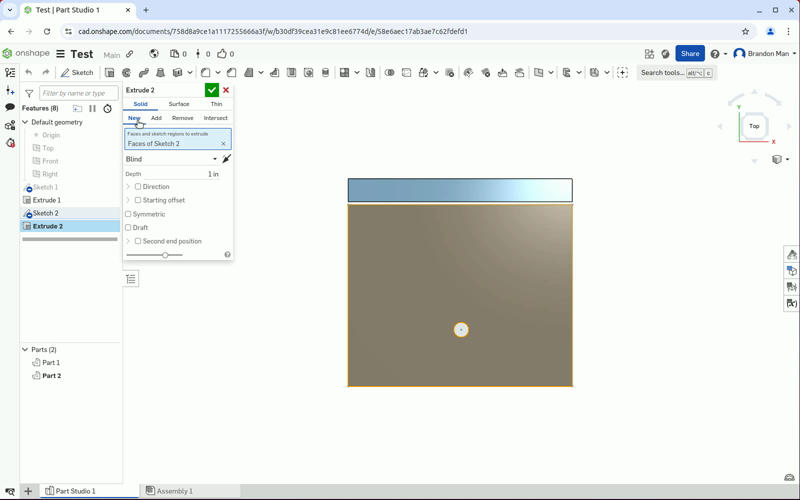
click(137, 120)
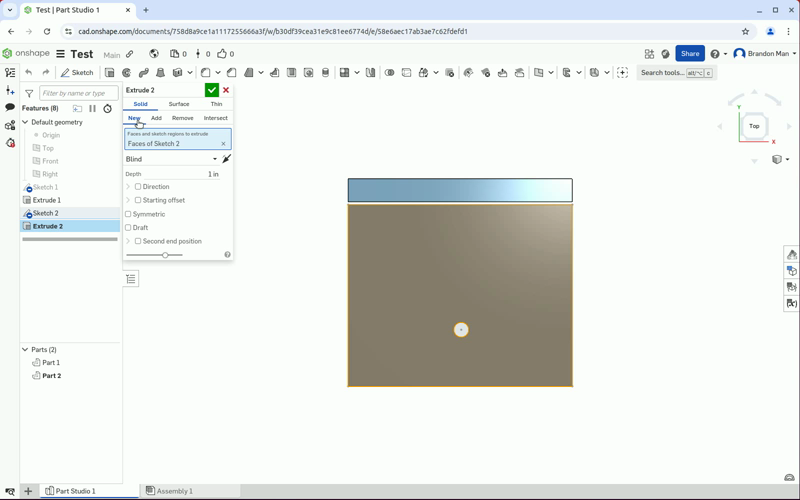
key(tab, 4)
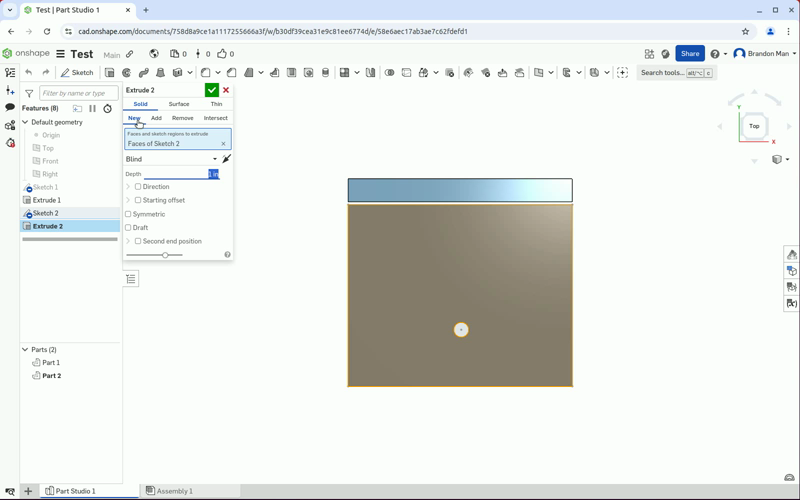
text(10.591)
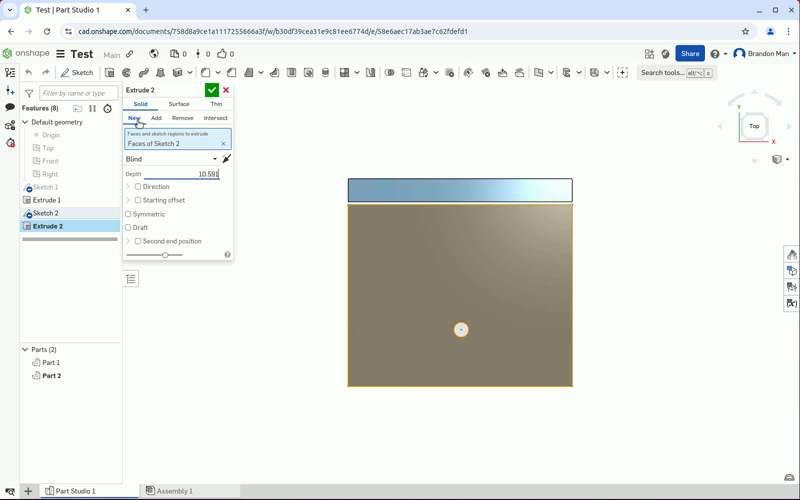
key(enter)
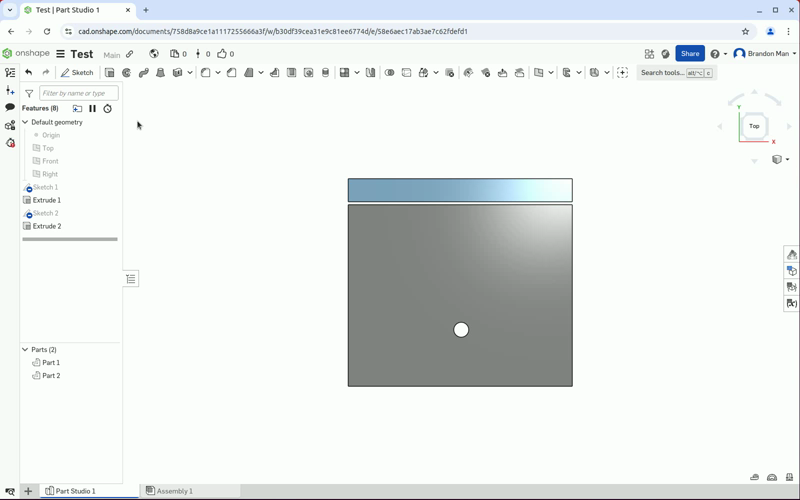
key(shift+h)
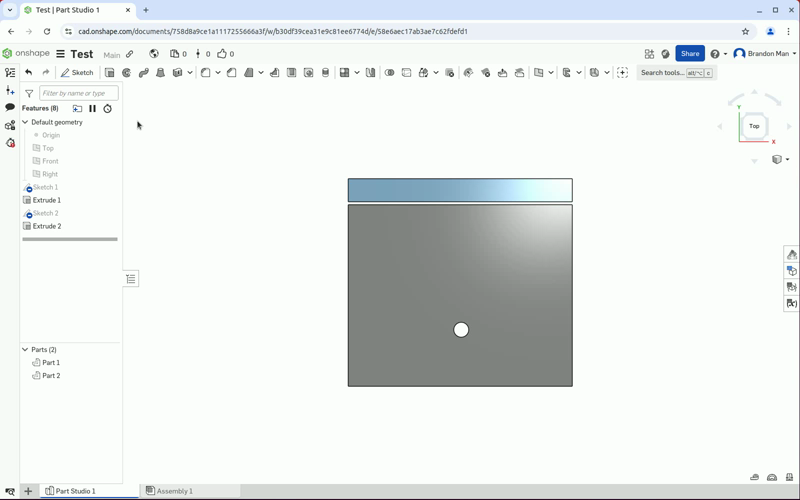
key(shift+h)
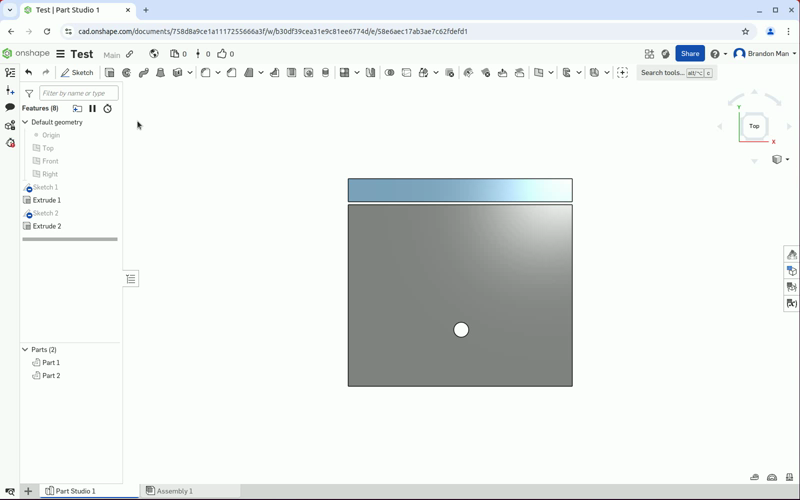
mouse_move(73, 189)
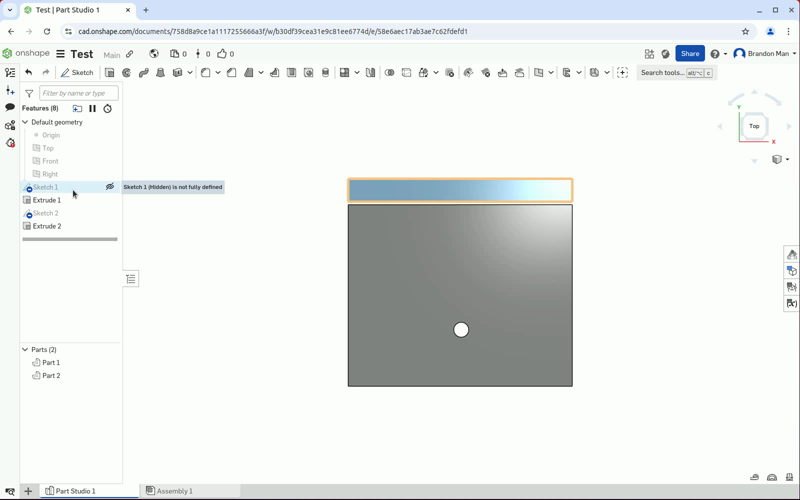
click(73, 189)
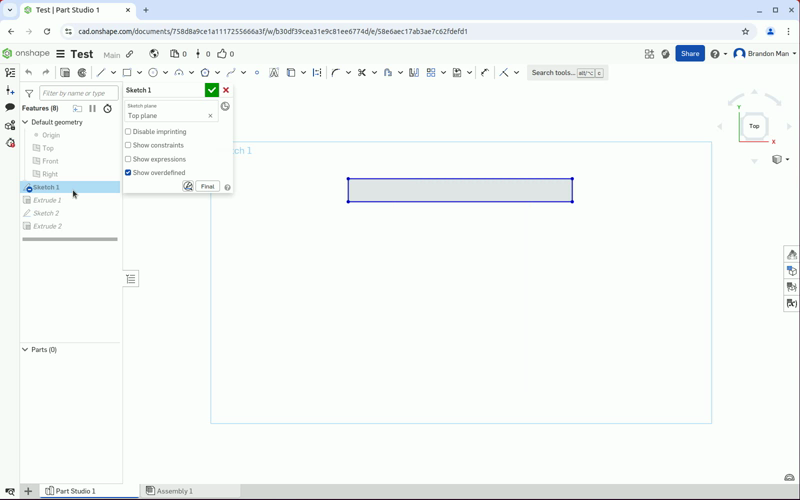
mouse_move(229, 92)
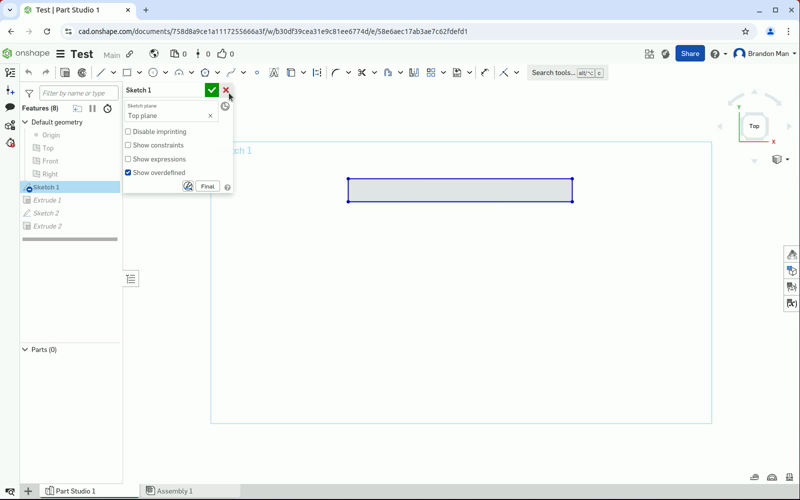
click(229, 92)
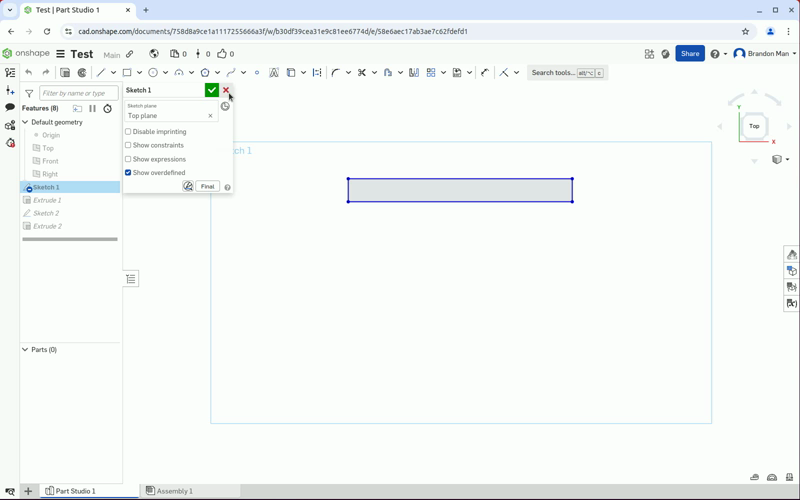
key(shift+s)
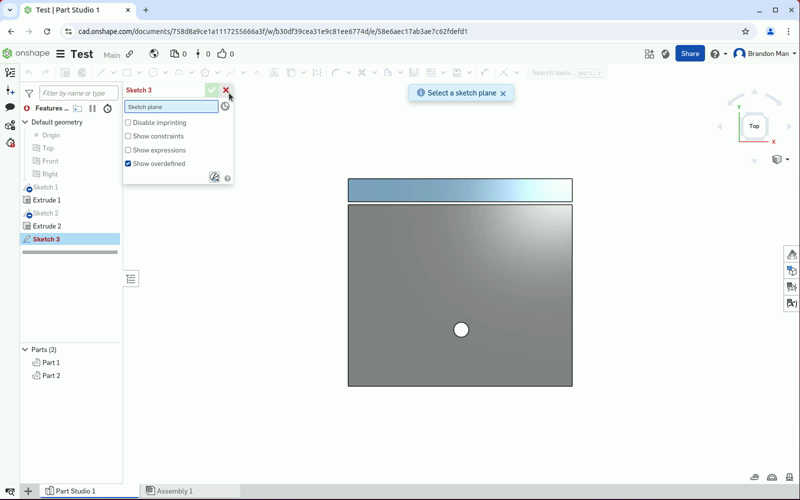
mouse_move(73, 150)
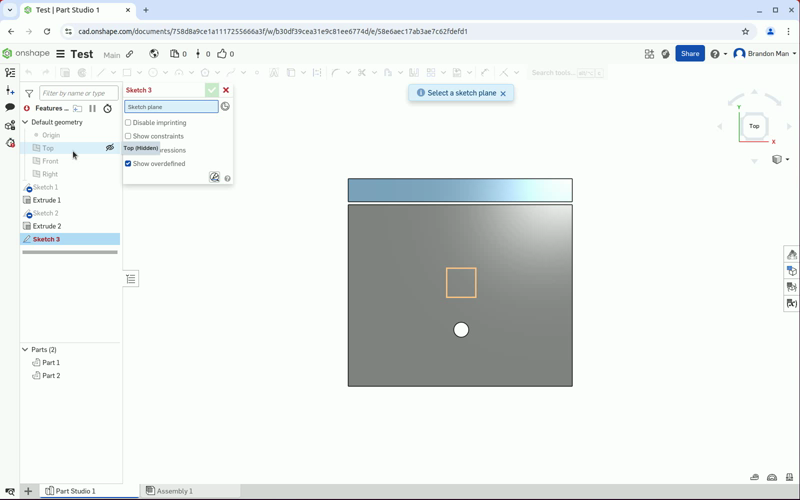
click(73, 150)
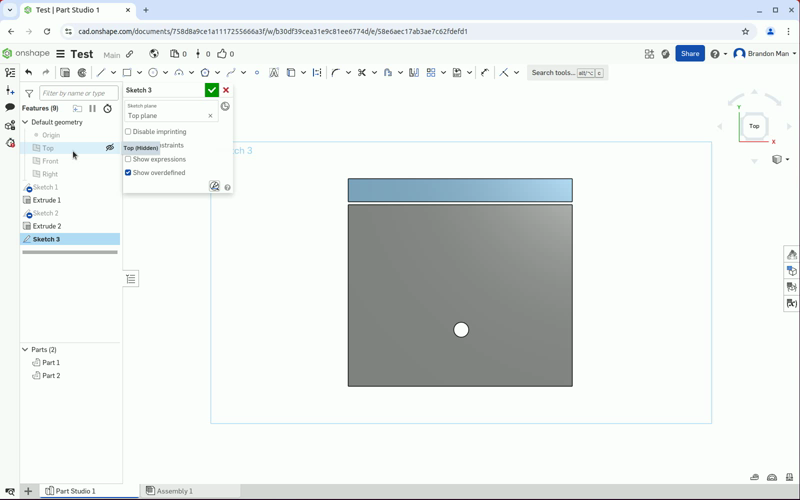
mouse_move(73, 352)
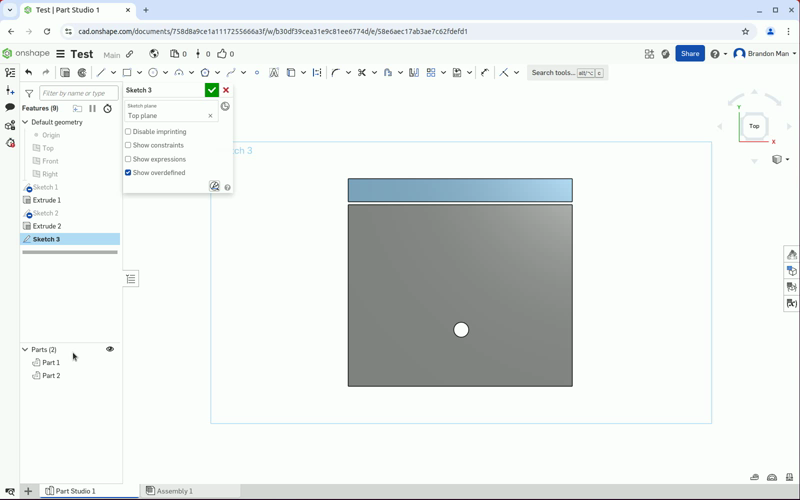
key(y)
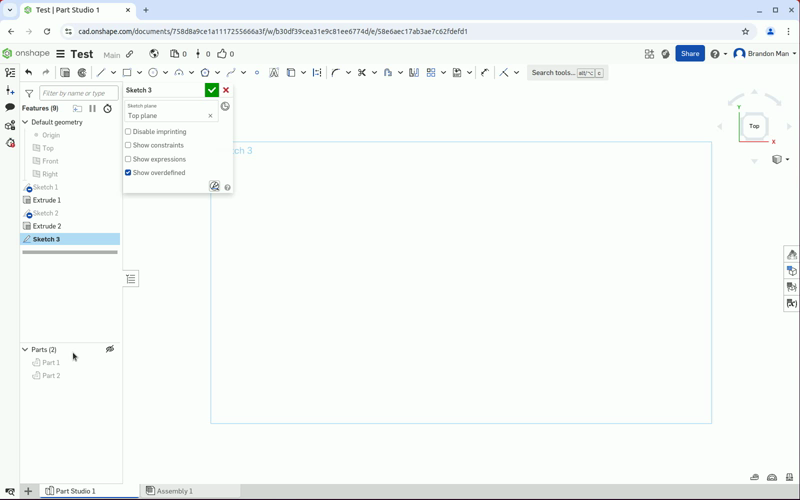
key(l)
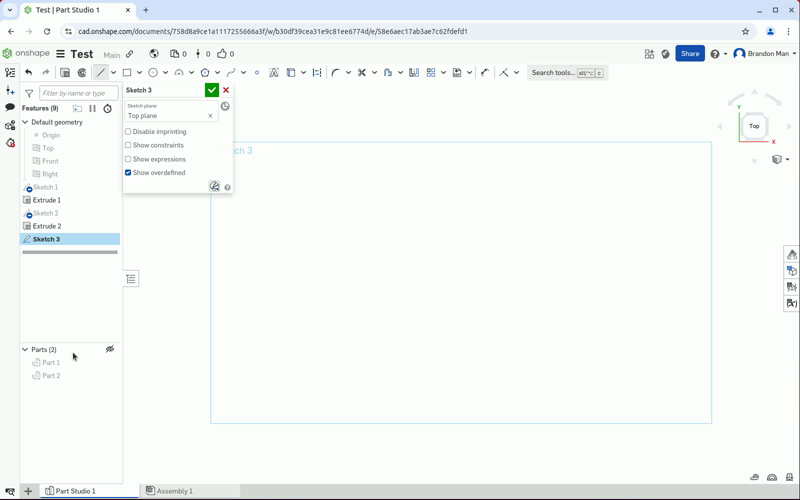
key_down(shift)
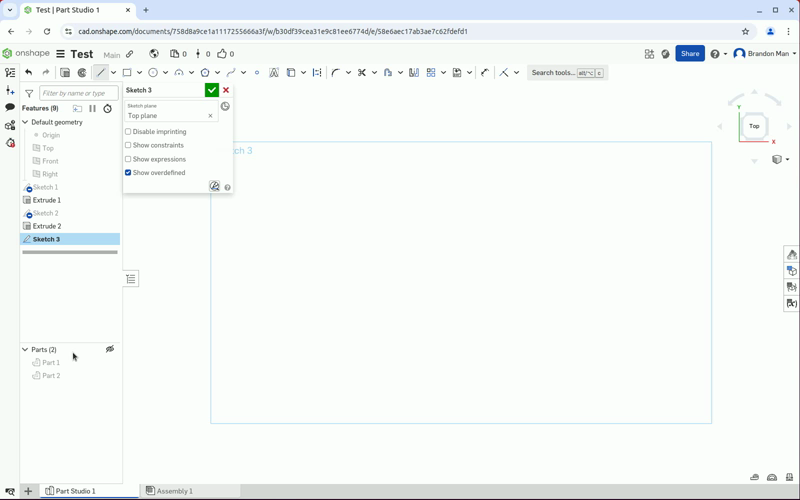
mouse_move(348, 201)
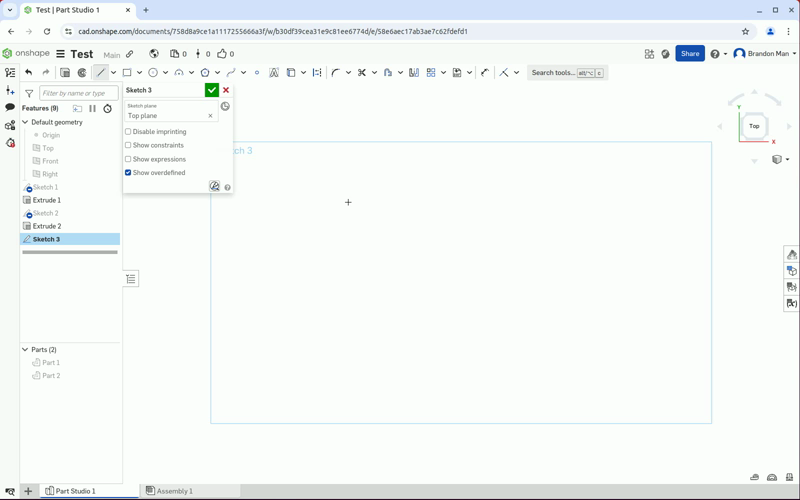
click(348, 201)
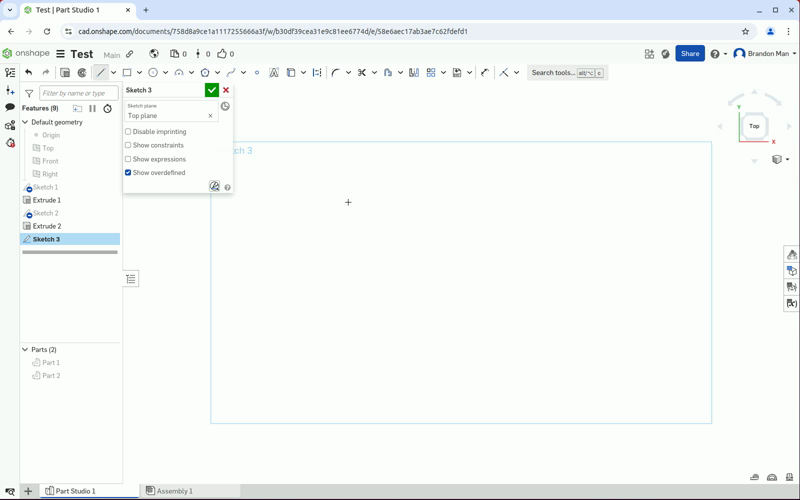
key_up(shift)
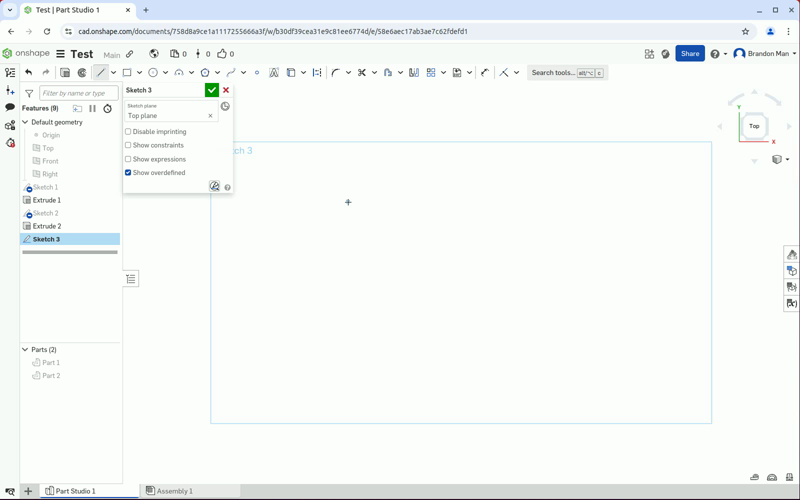
key_down(shift)
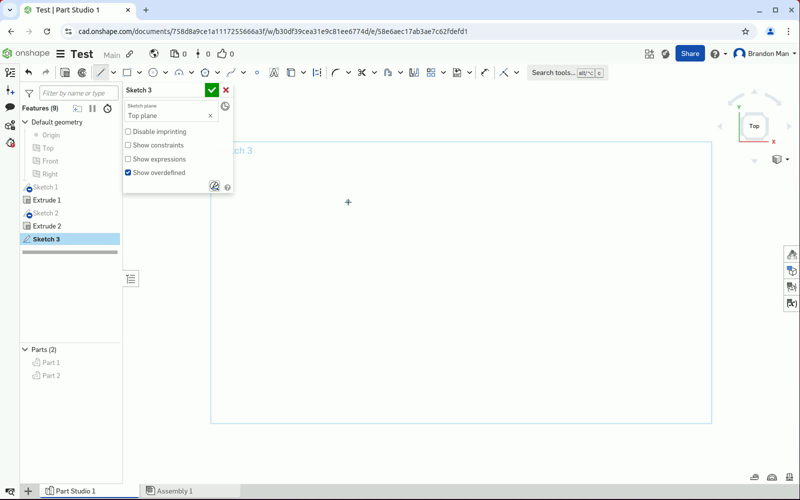
mouse_move(572, 201)
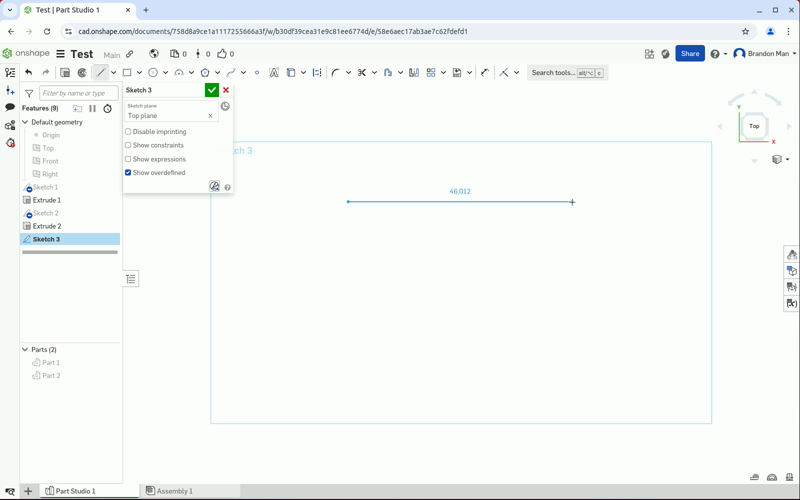
click(572, 201)
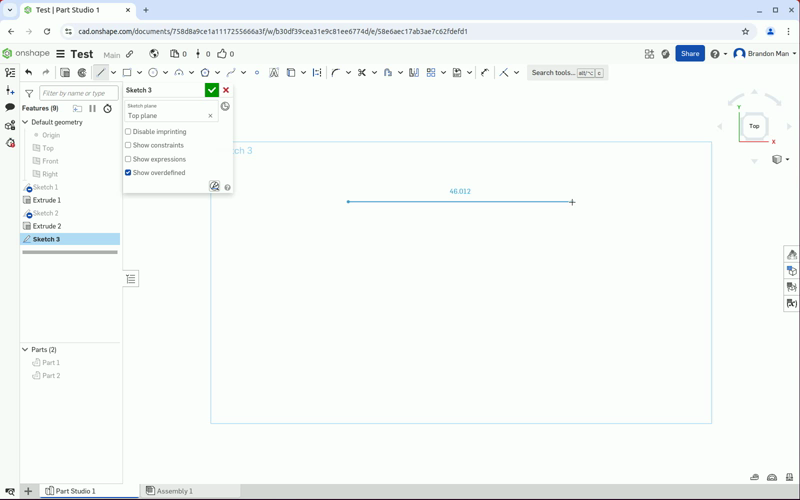
key_up(shift)
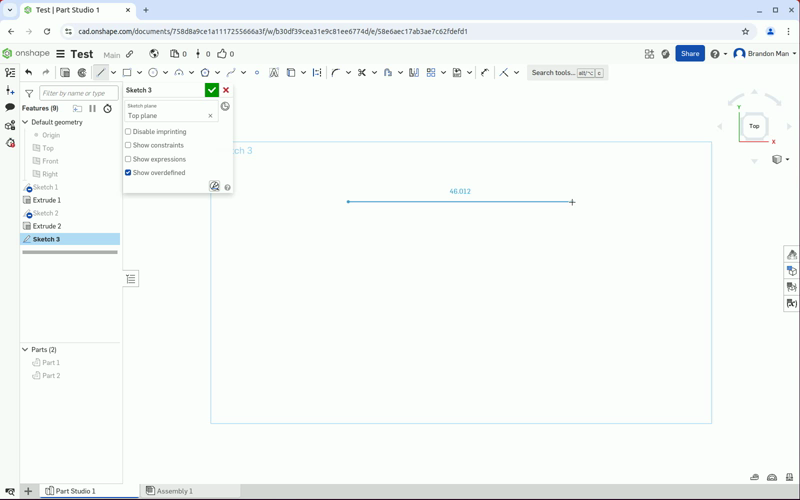
key_down(shift)
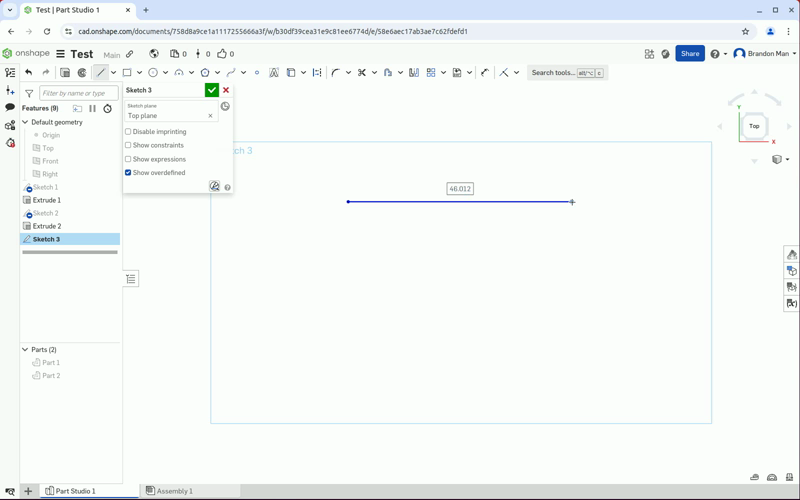
mouse_move(589, 201)
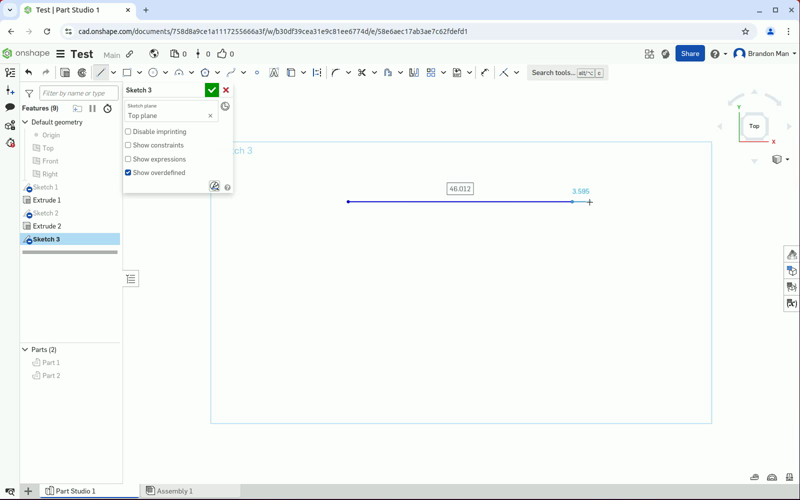
mouse_move(572, 178)
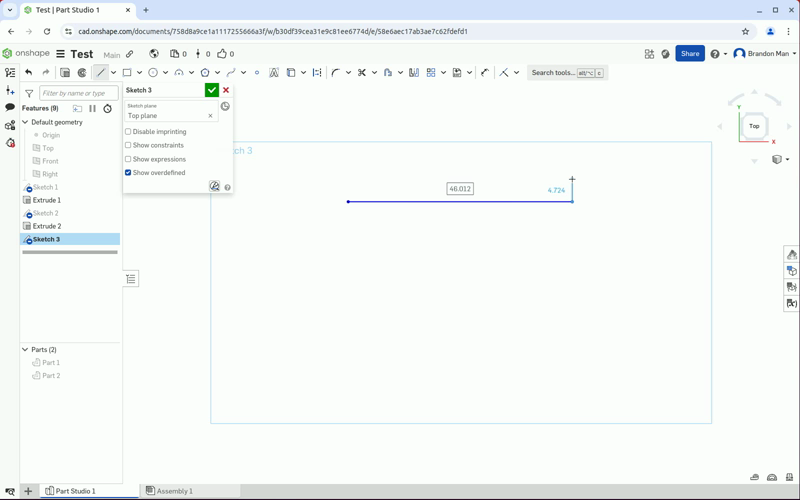
click(572, 178)
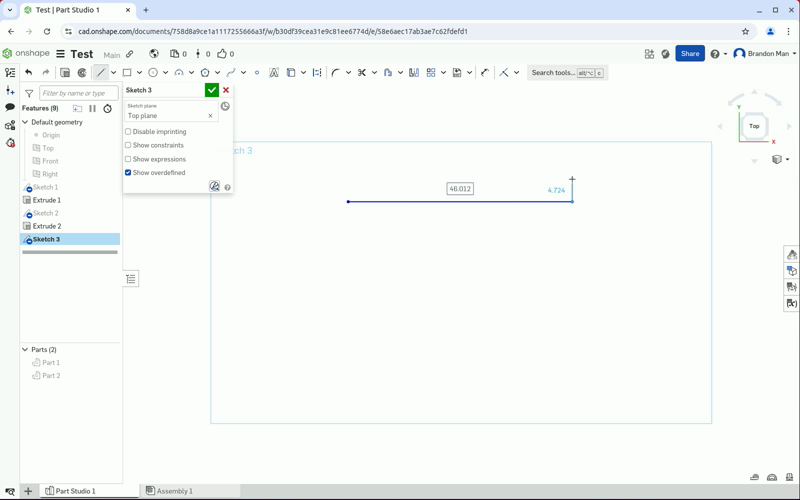
key_up(shift)
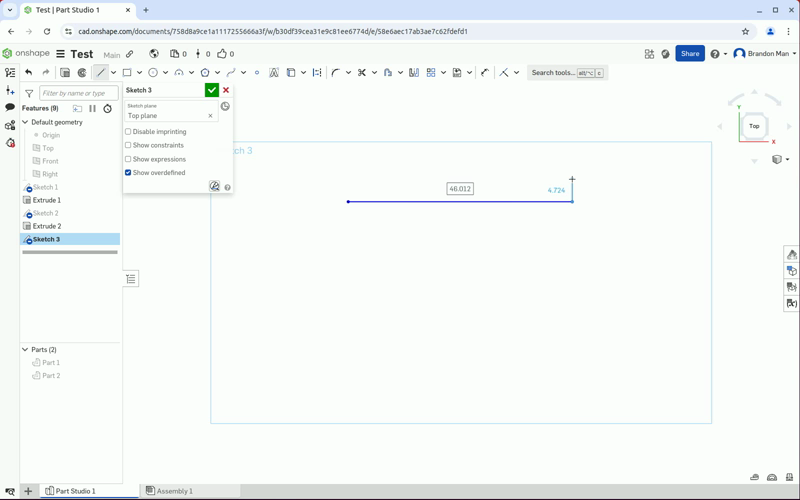
key_down(shift)
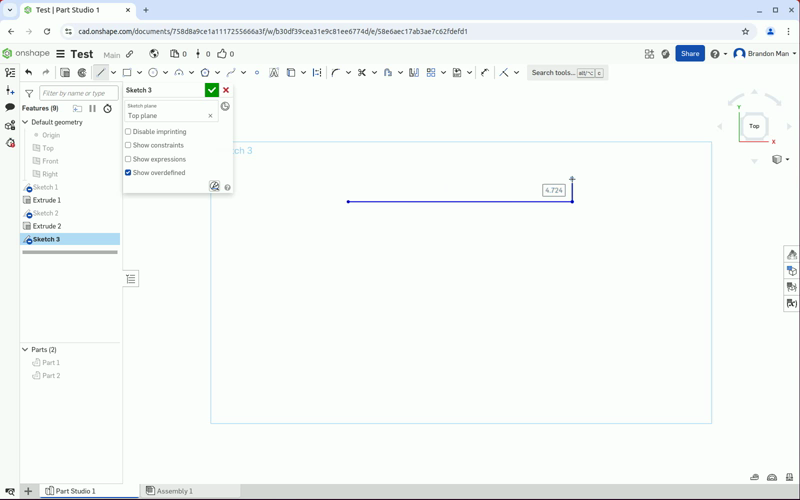
mouse_move(348, 178)
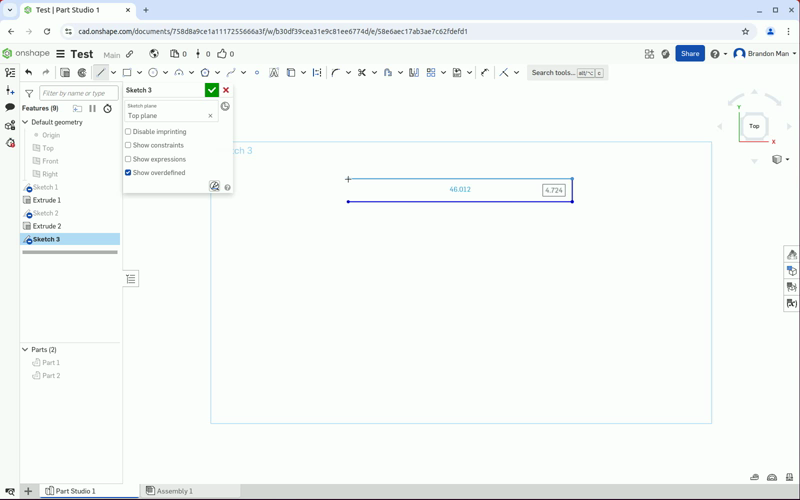
click(348, 178)
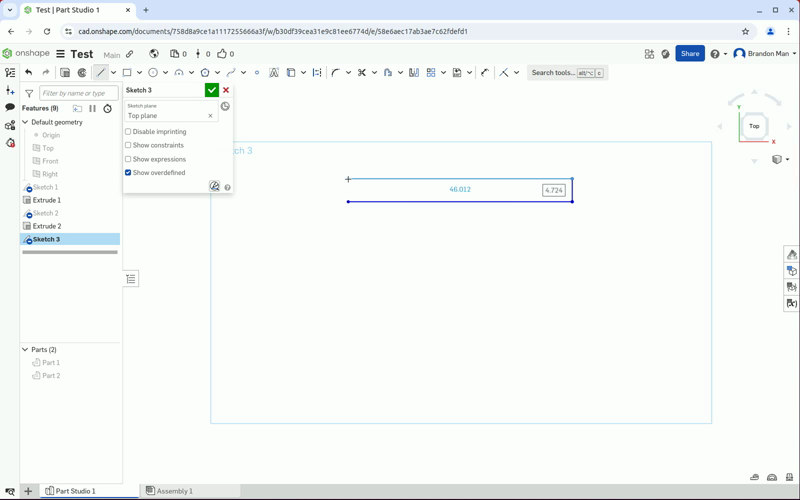
key_up(shift)
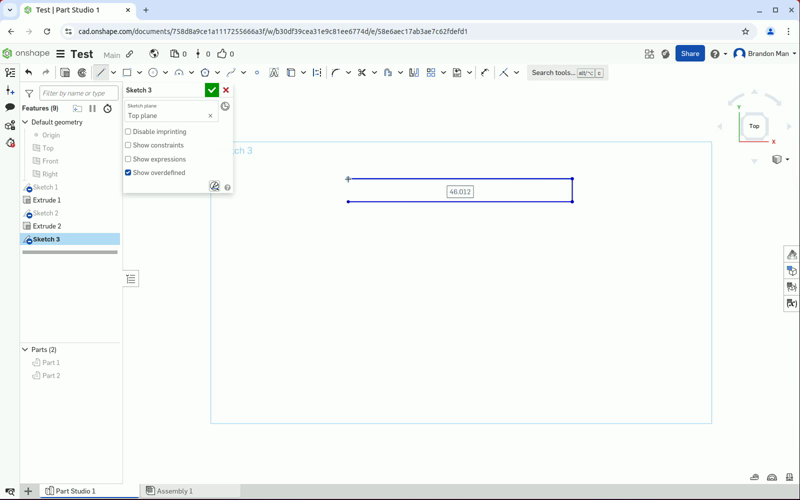
mouse_move(378, 178)
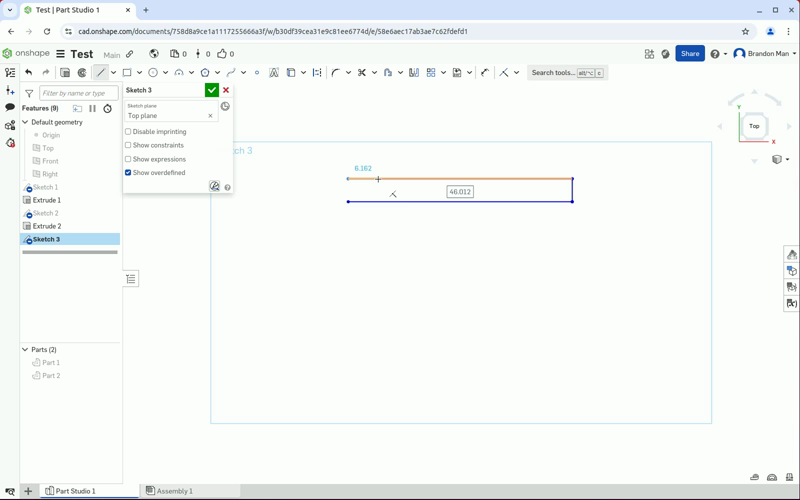
key_down(shift)
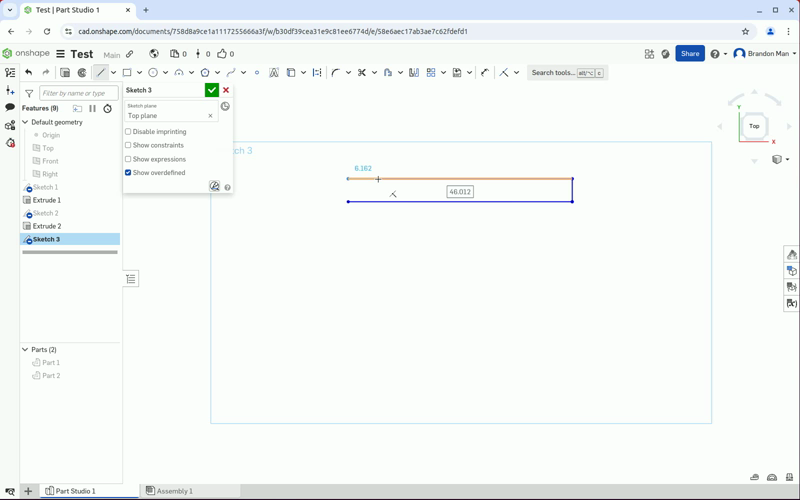
mouse_move(348, 201)
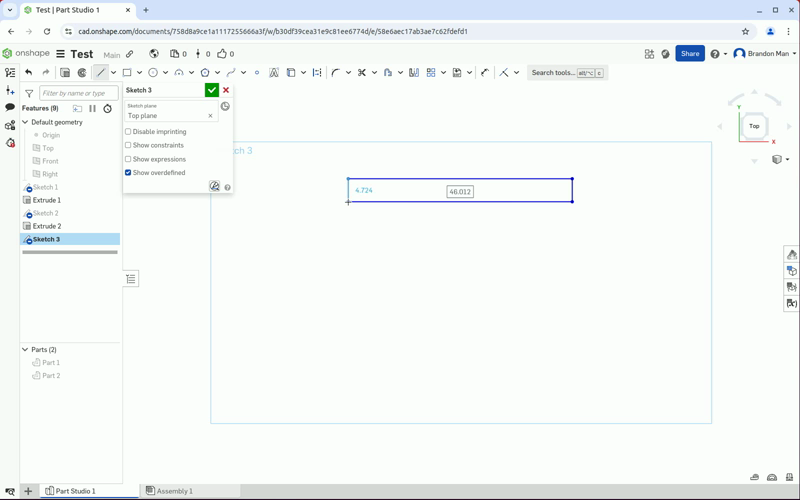
key_up(shift)
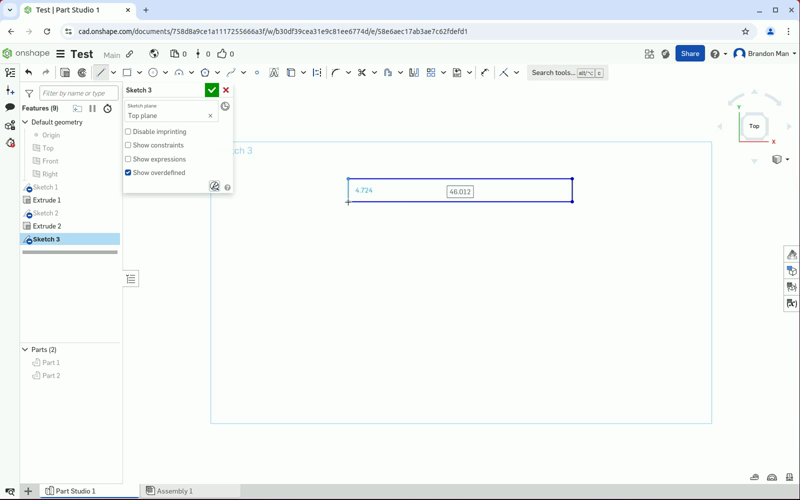
click(348, 201)
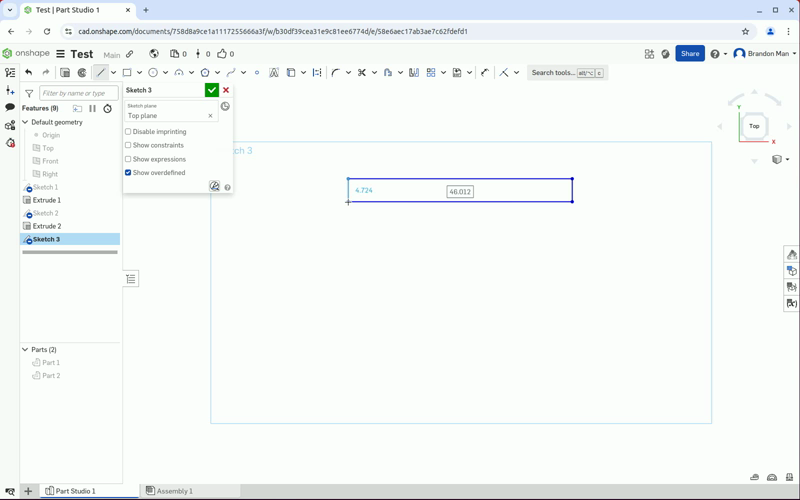
key(esc)
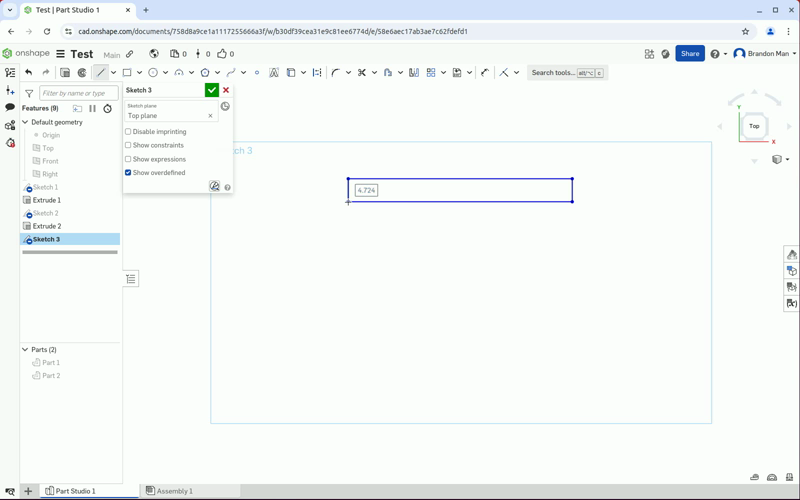
mouse_move(480, 196)
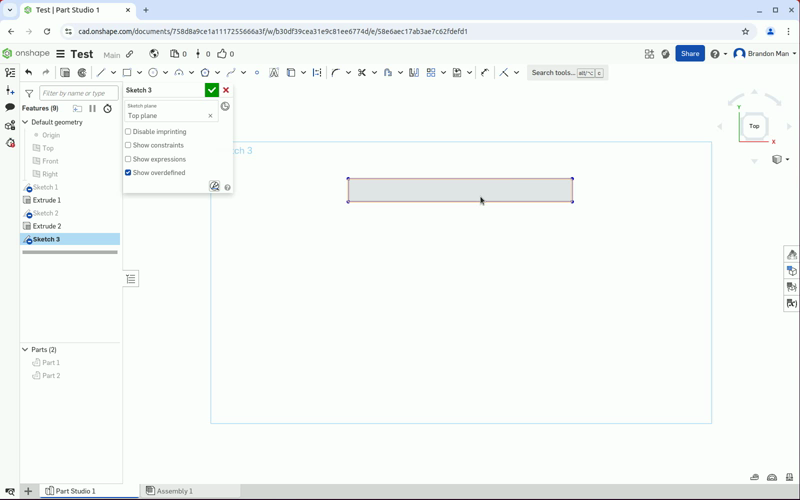
click(480, 196)
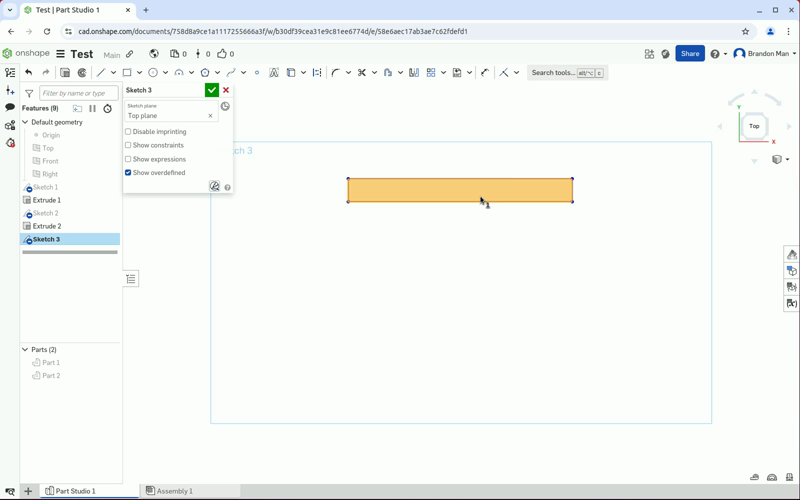
mouse_move(73, 352)
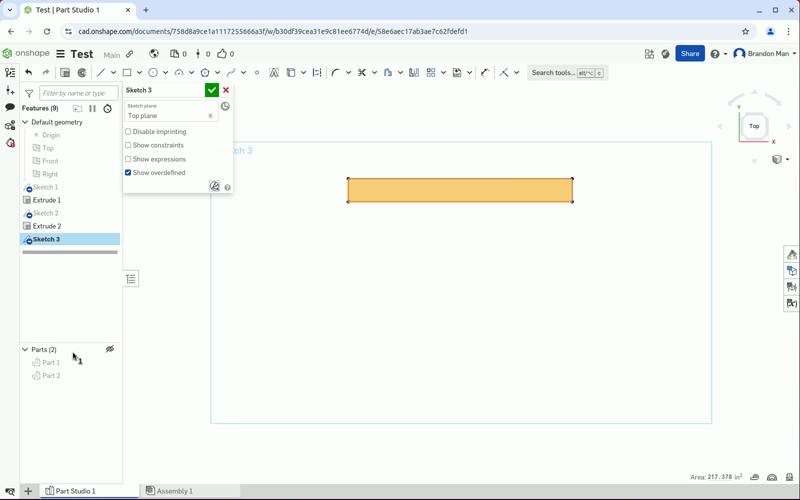
key(shift+y)
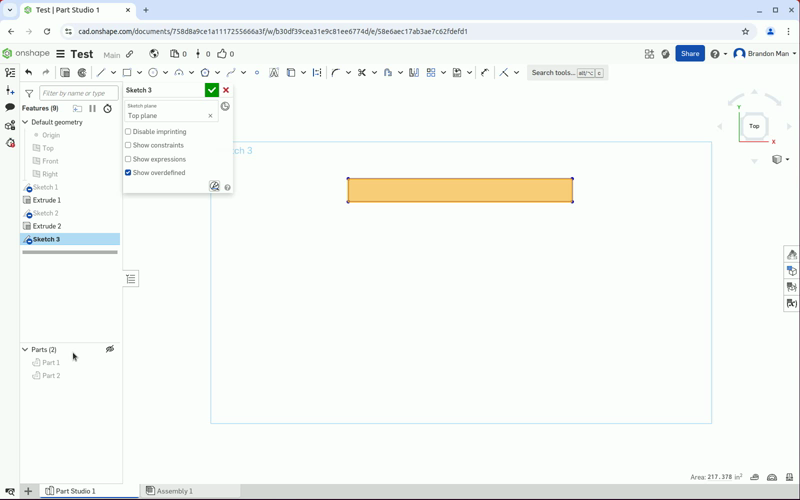
key(shift+e)
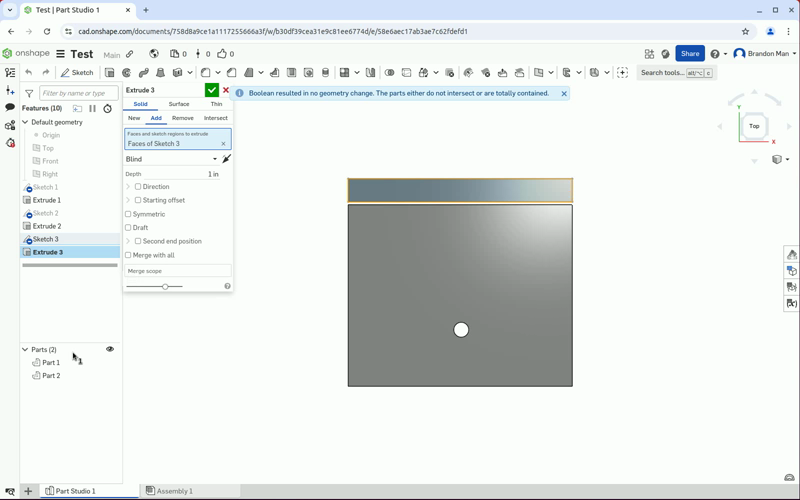
mouse_move(143, 106)
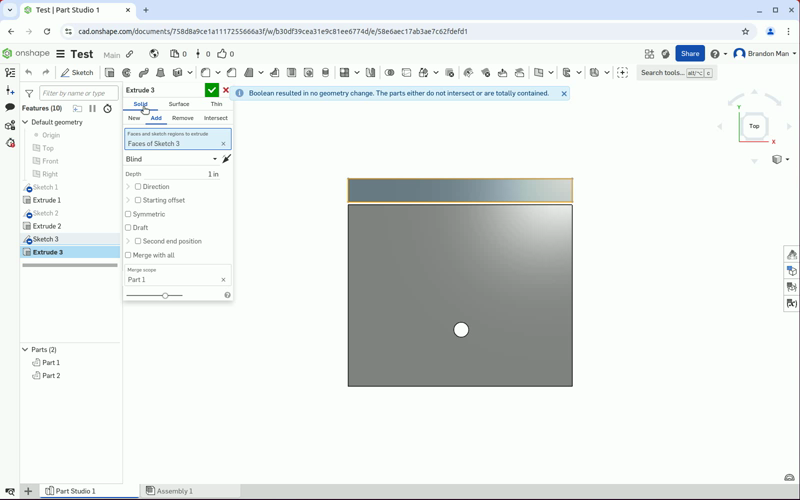
click(143, 106)
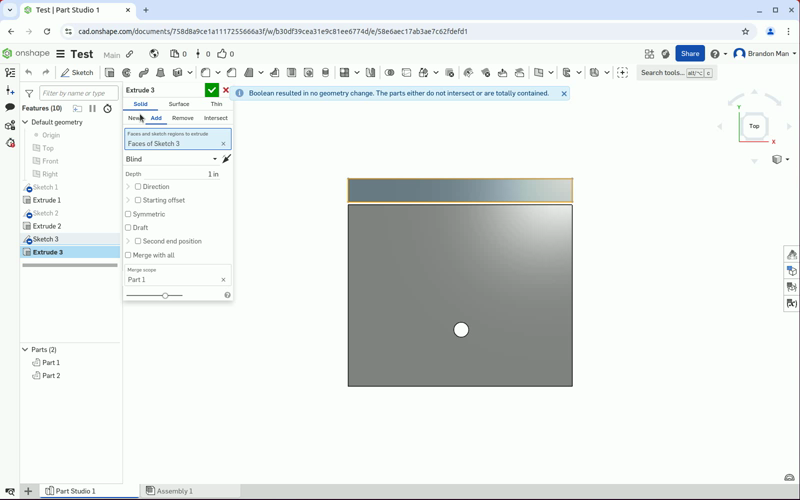
mouse_move(137, 120)
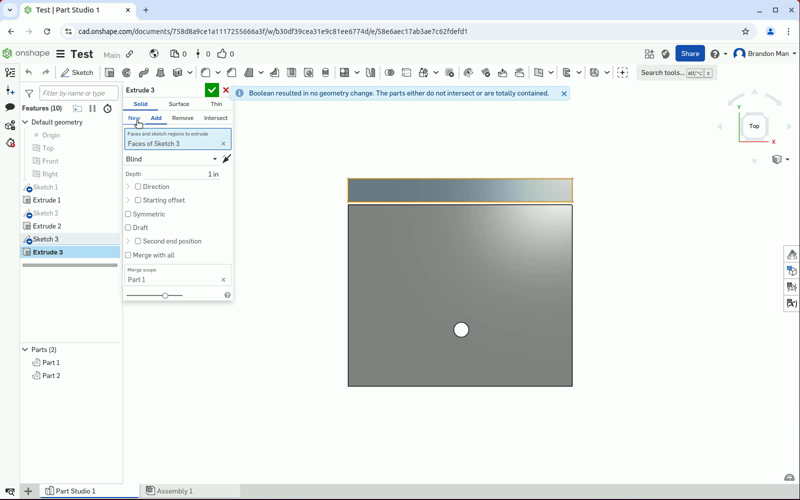
click(137, 120)
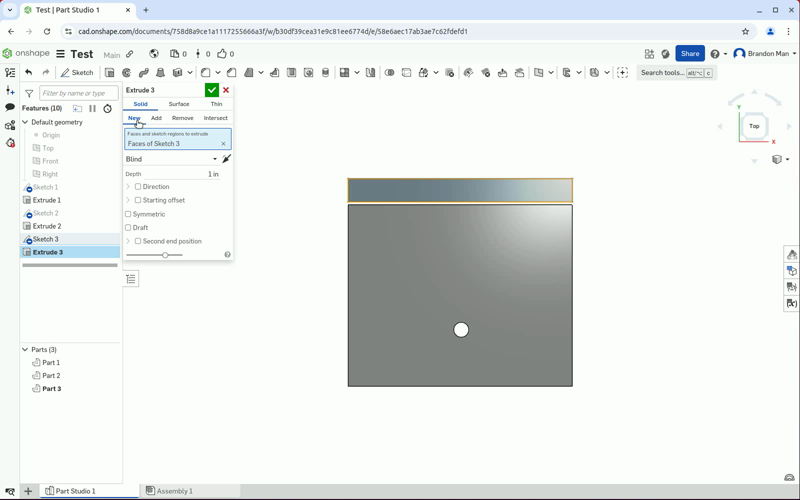
key(tab, 4)
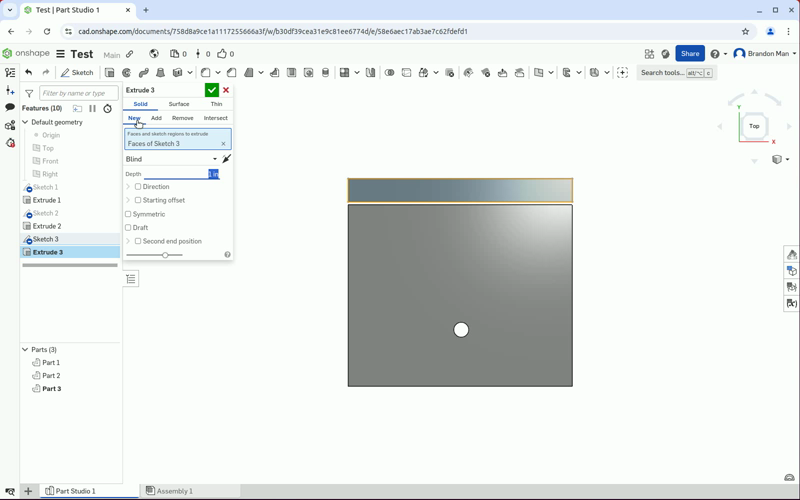
text(-2.648)
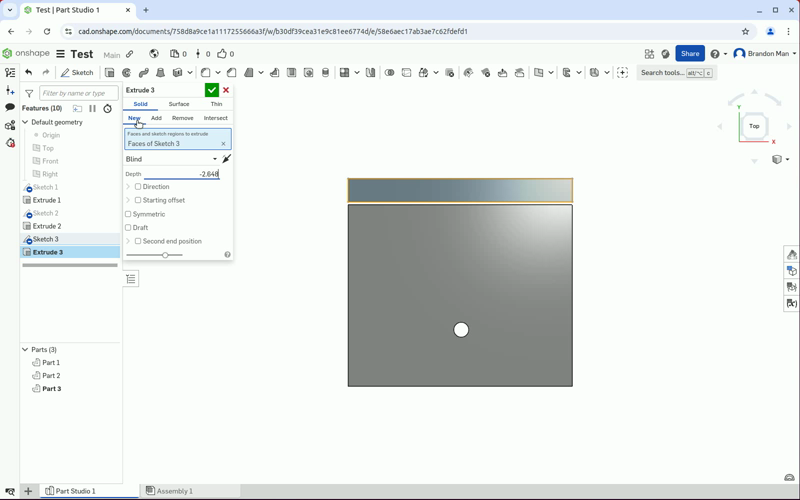
key(enter)
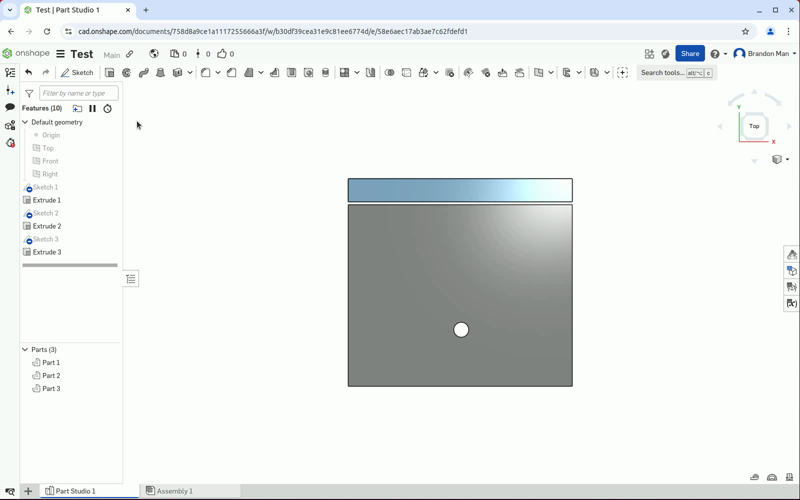
key(shift+h)
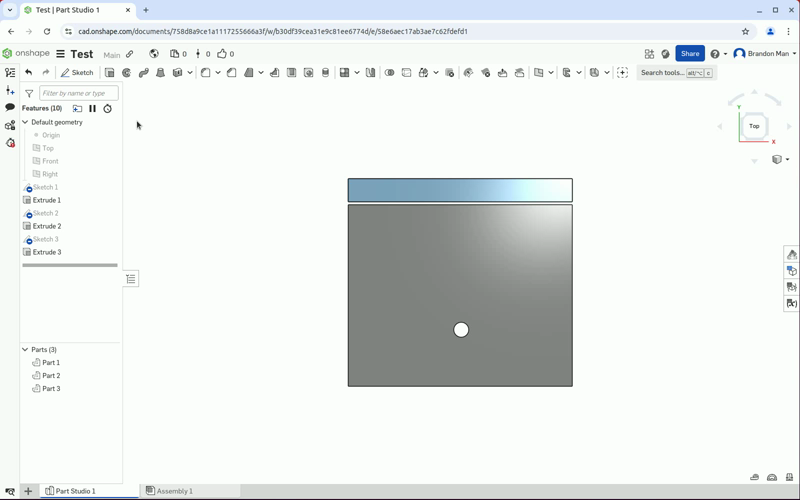
key(shift+h)
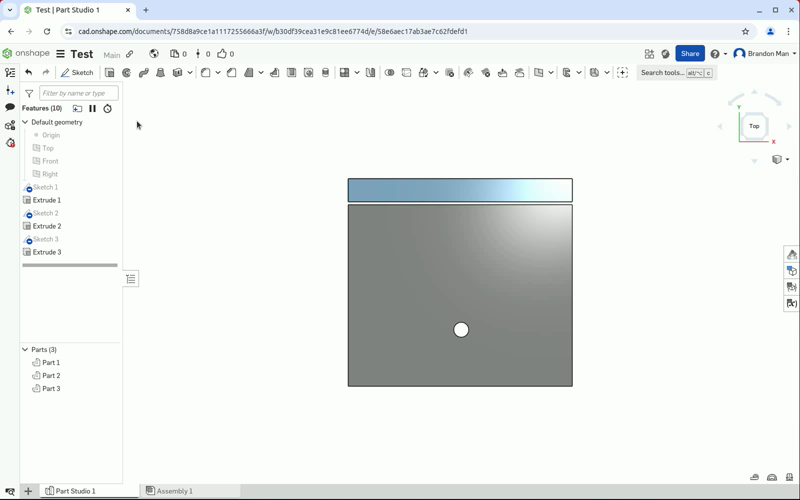
mouse_move(73, 189)
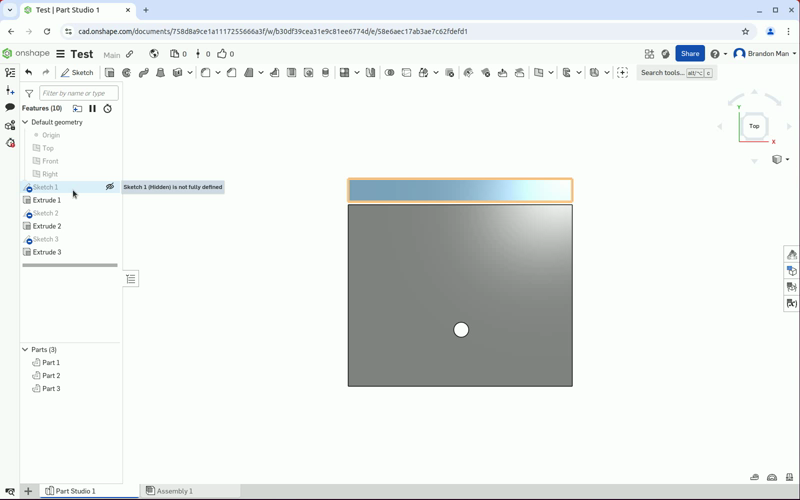
click(73, 189)
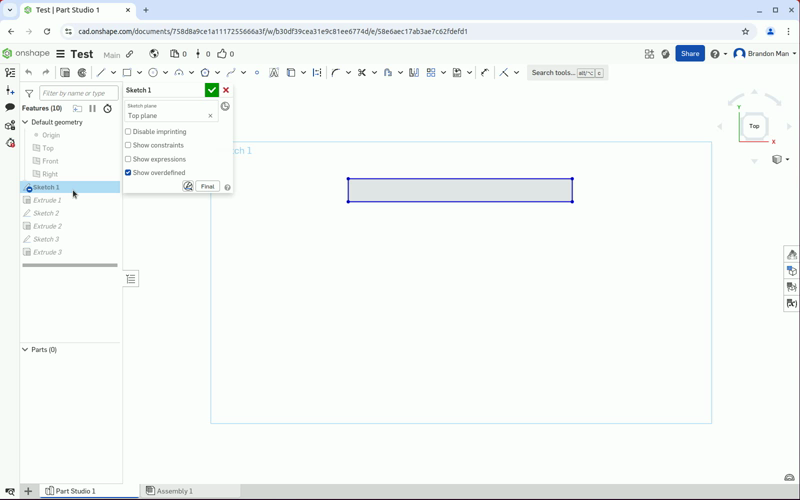
mouse_move(229, 92)
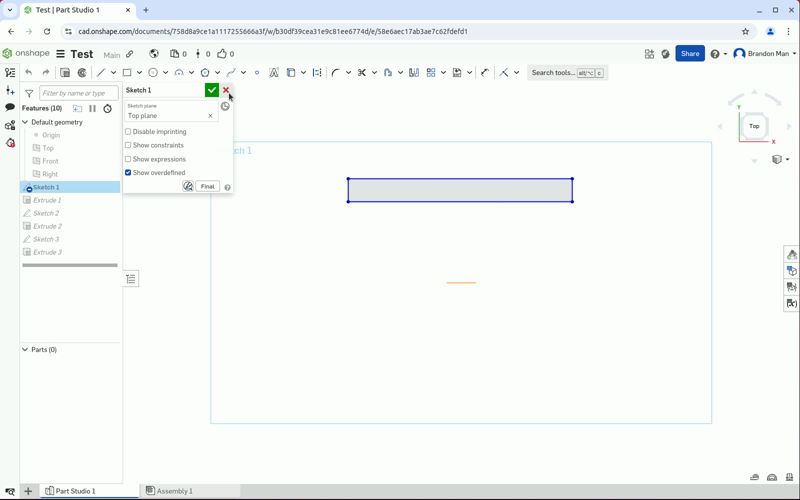
click(229, 92)
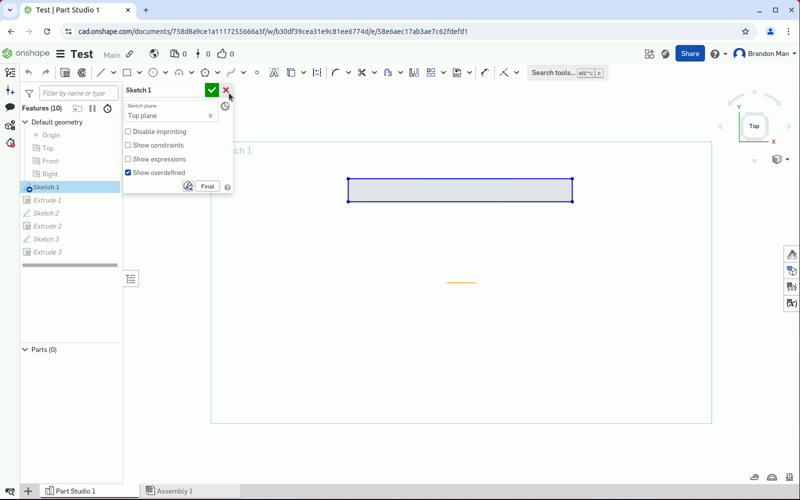
key(shift+s)
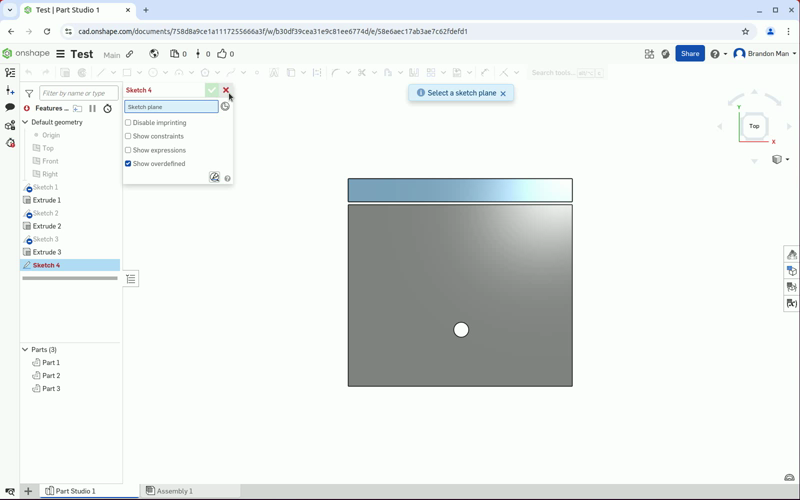
mouse_move(73, 150)
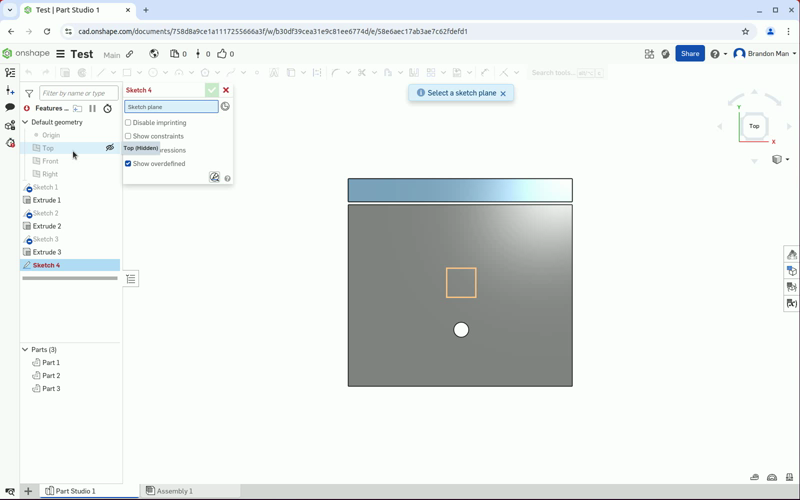
click(73, 150)
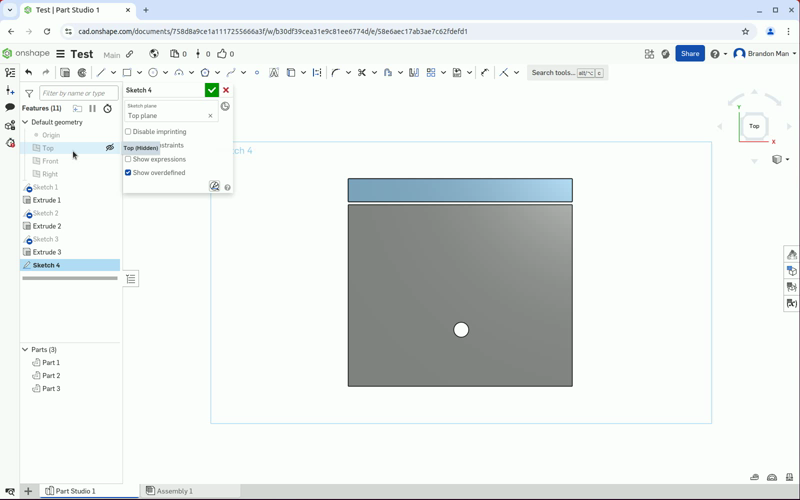
mouse_move(73, 352)
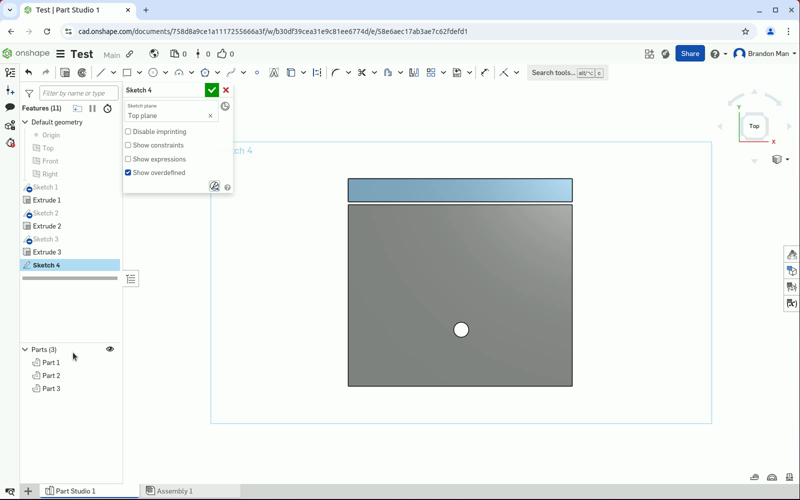
key(y)
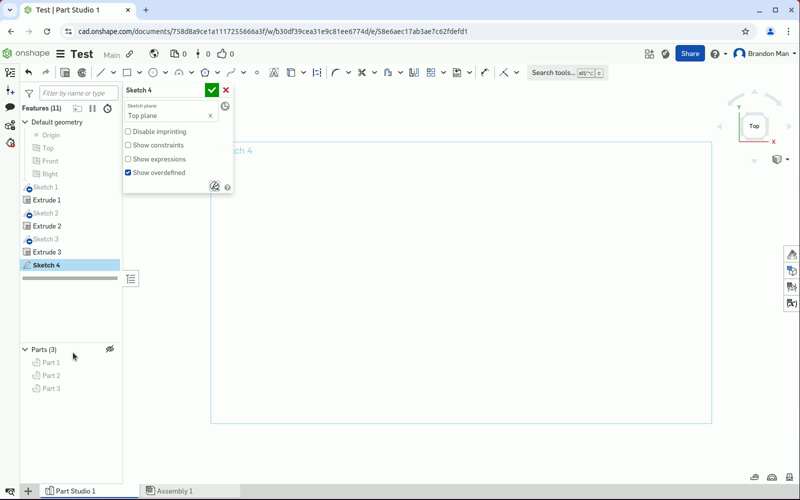
key(l)
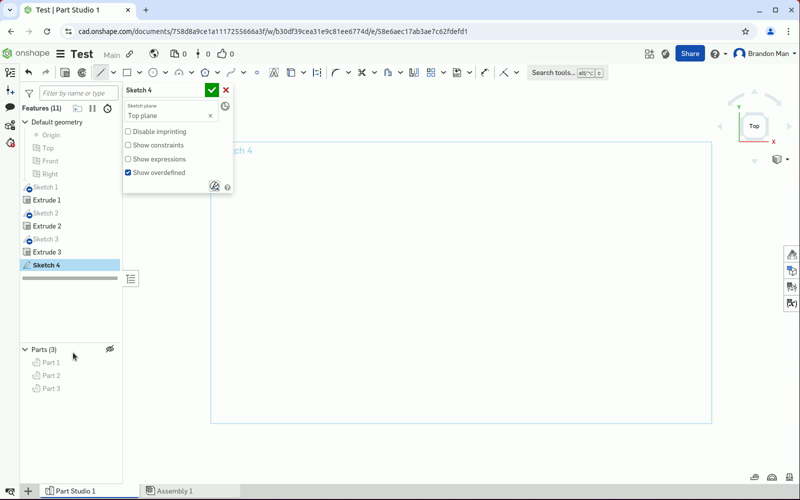
key_down(shift)
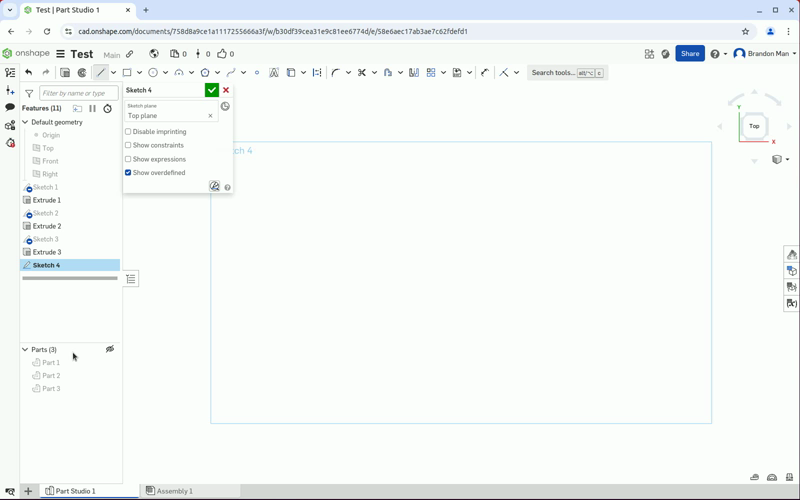
mouse_move(348, 386)
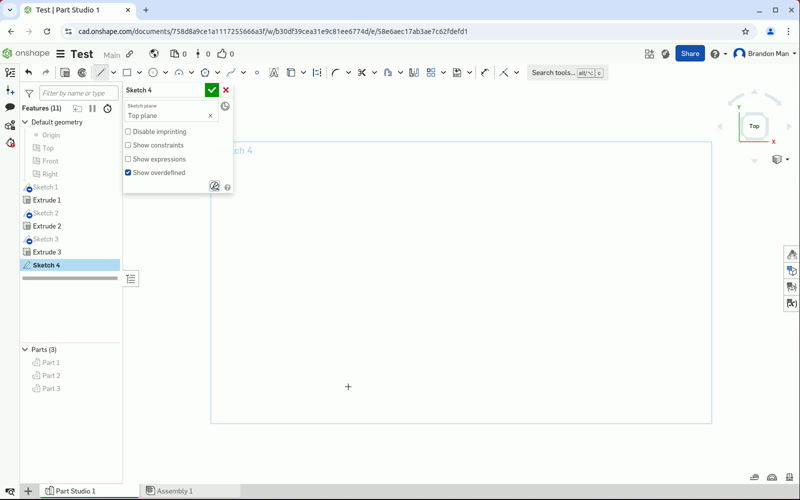
click(348, 386)
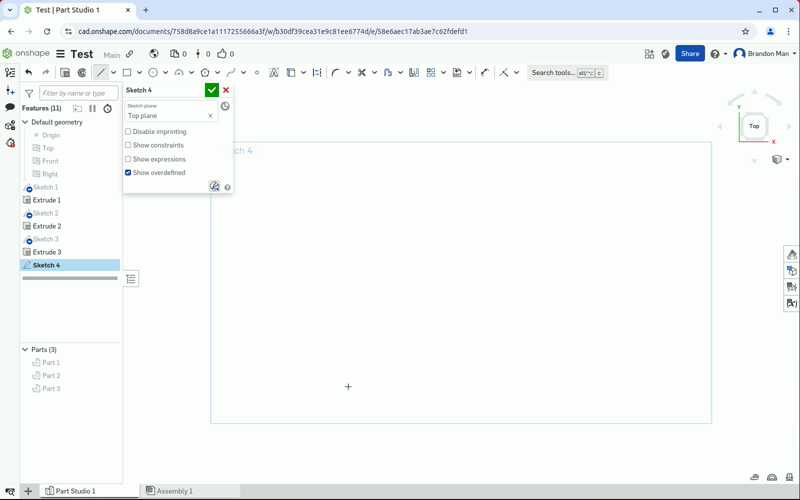
key_up(shift)
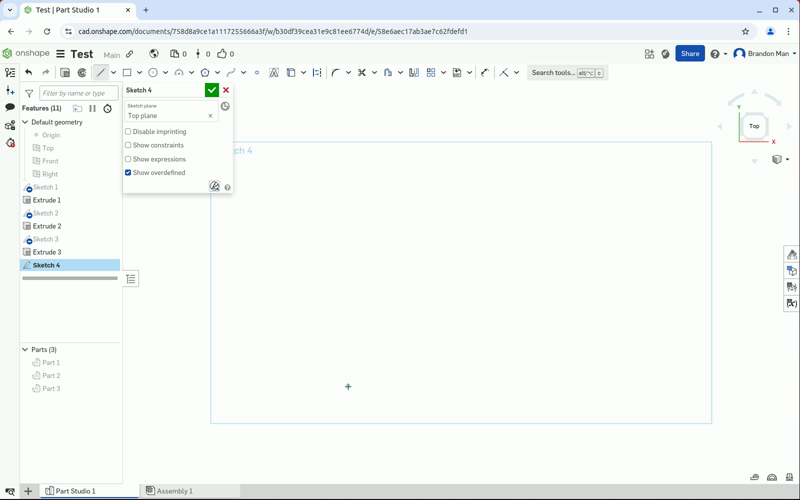
key_down(shift)
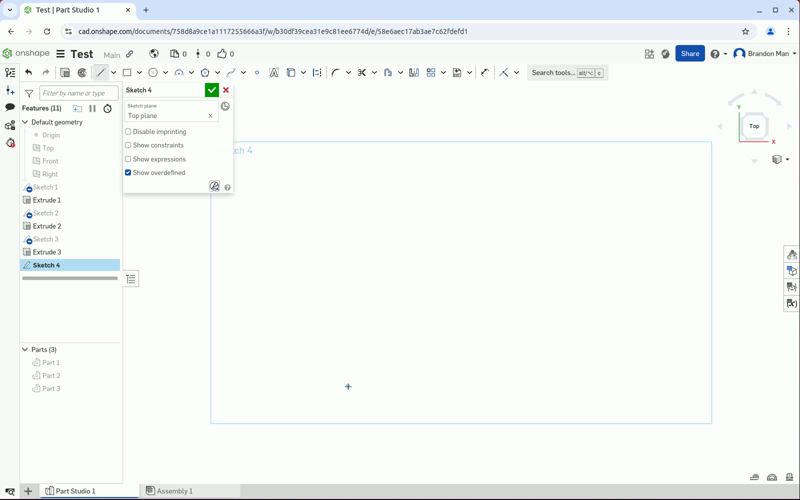
mouse_move(572, 386)
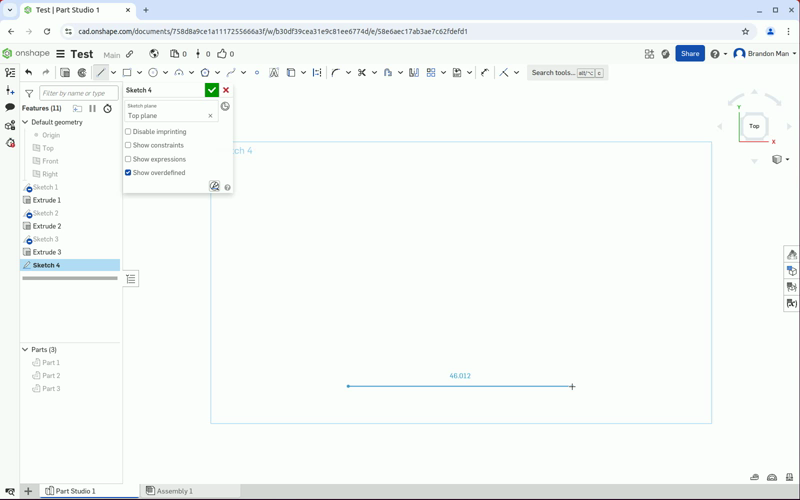
click(572, 386)
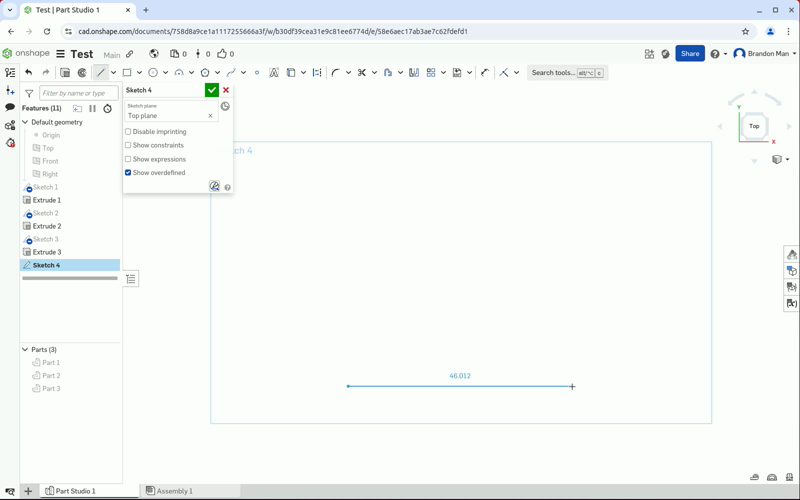
key_up(shift)
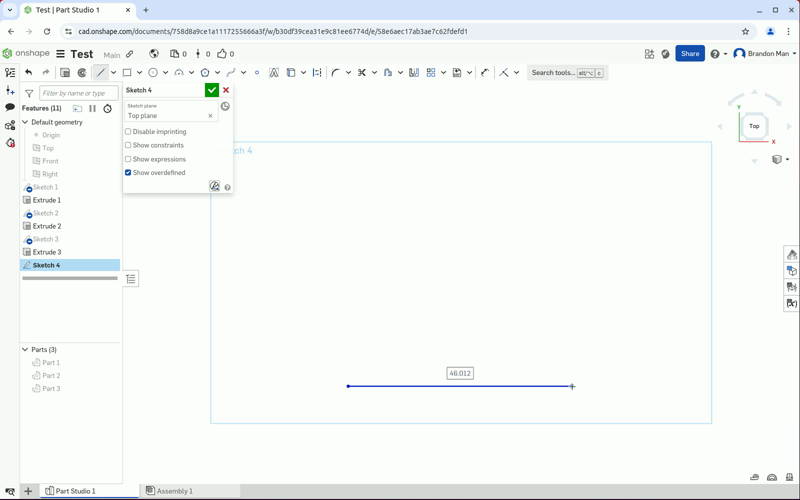
key_down(shift)
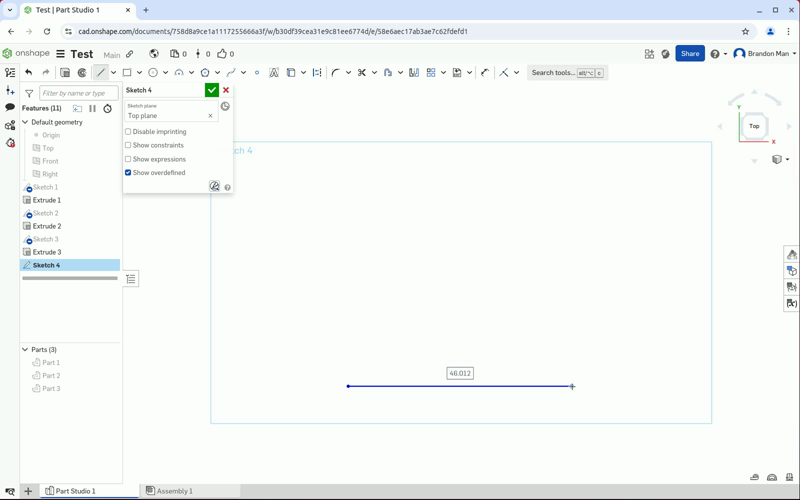
mouse_move(589, 386)
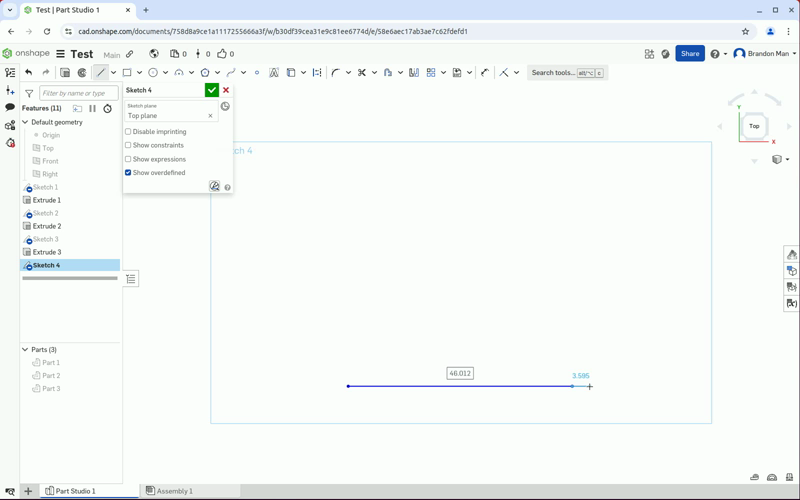
mouse_move(572, 341)
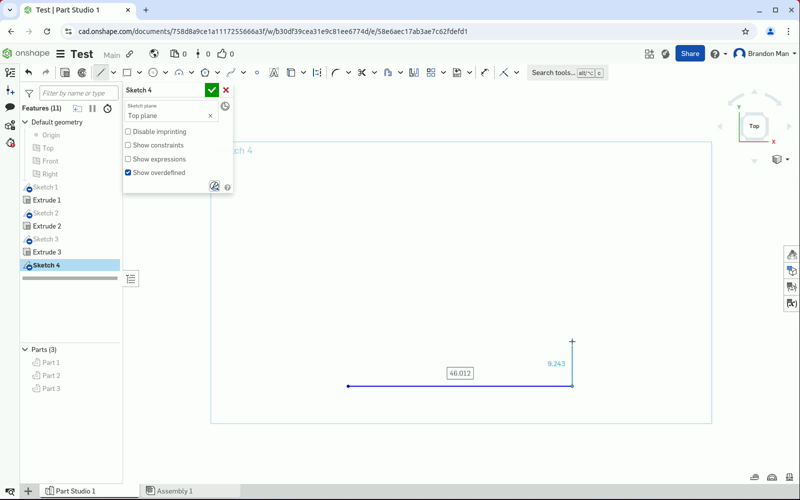
click(572, 341)
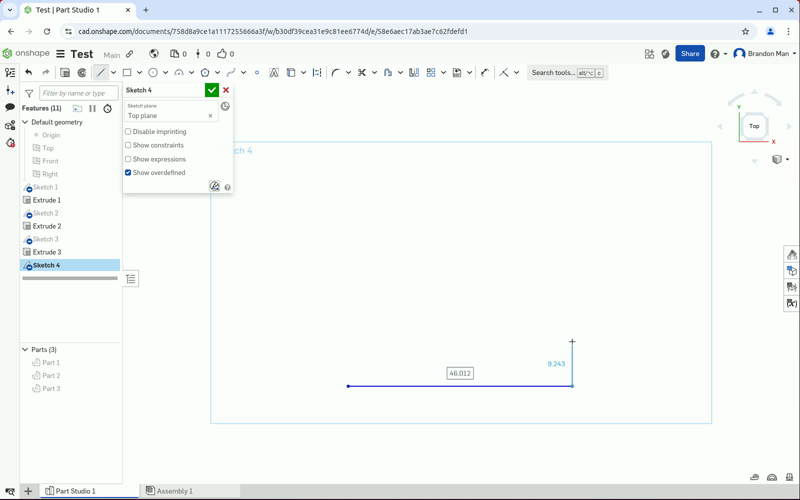
key_up(shift)
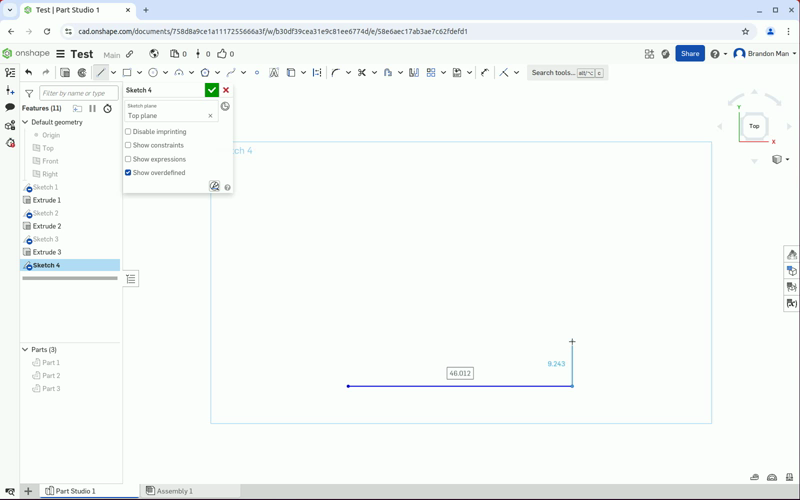
key_down(shift)
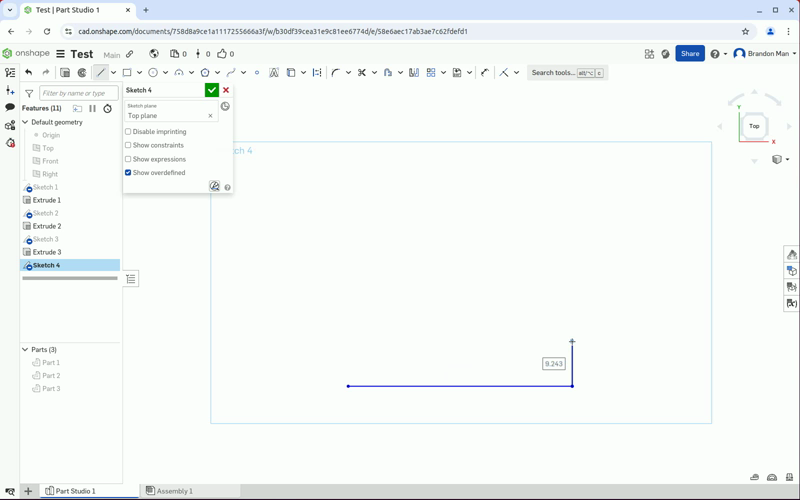
mouse_move(477, 341)
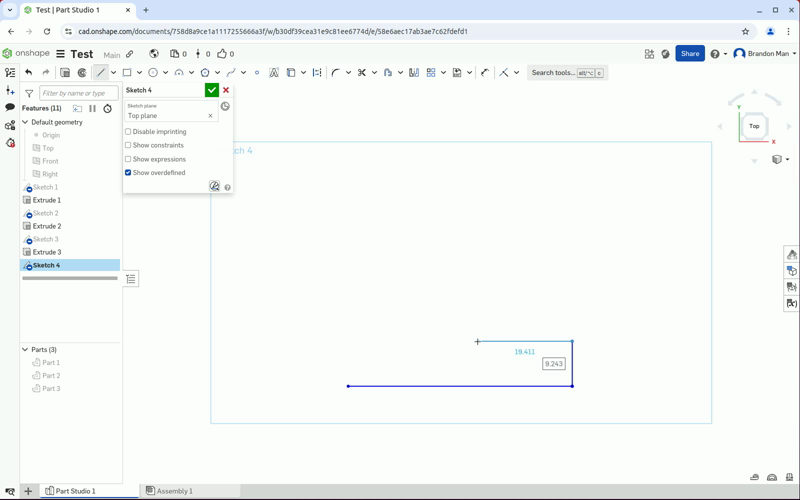
click(477, 341)
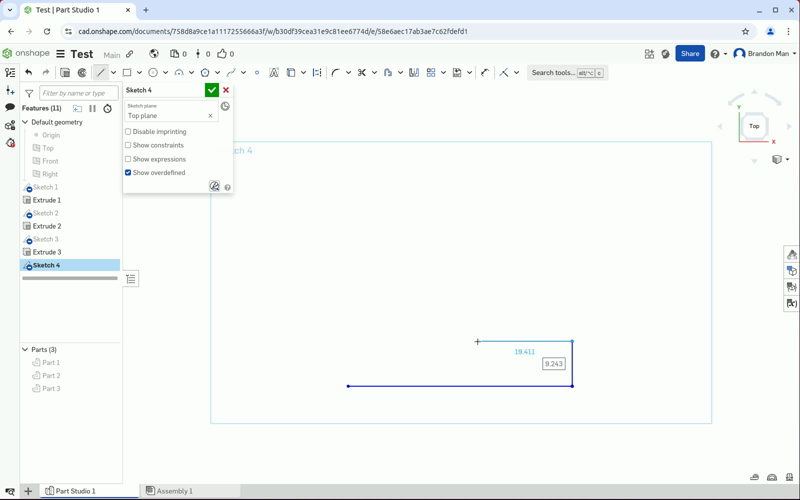
key_up(shift)
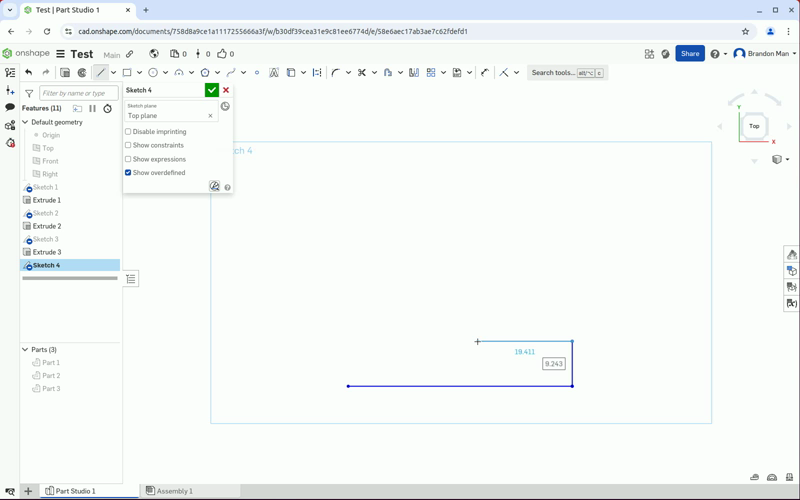
key(esc)
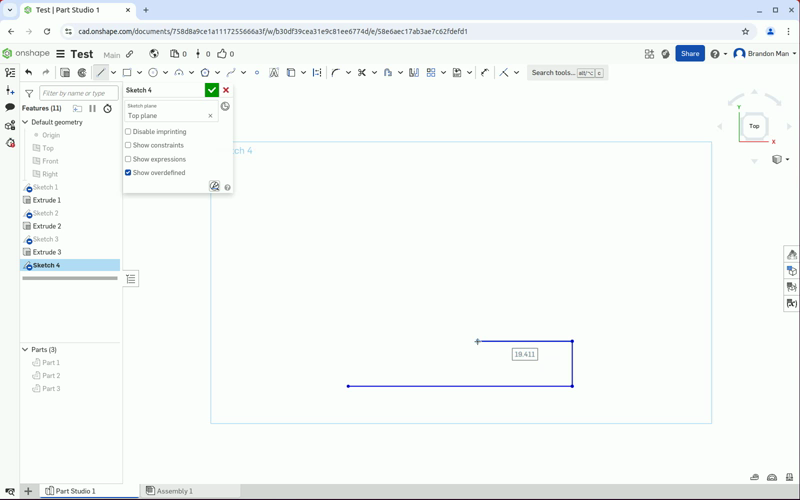
key(a)
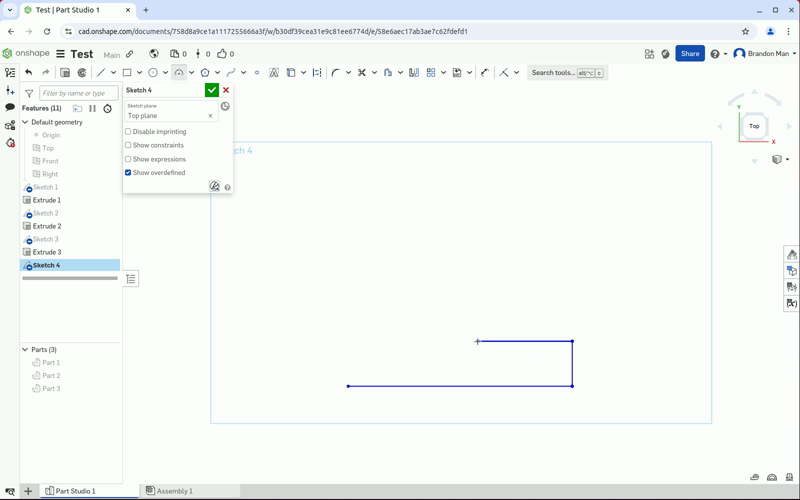
mouse_move(477, 341)
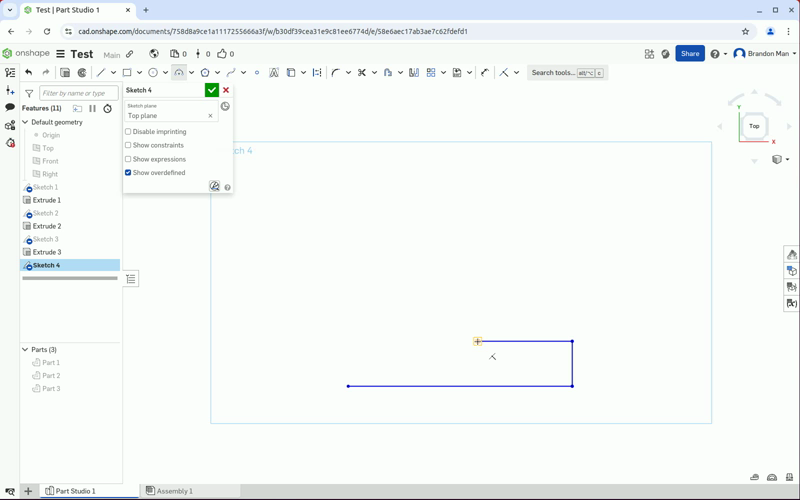
click(477, 341)
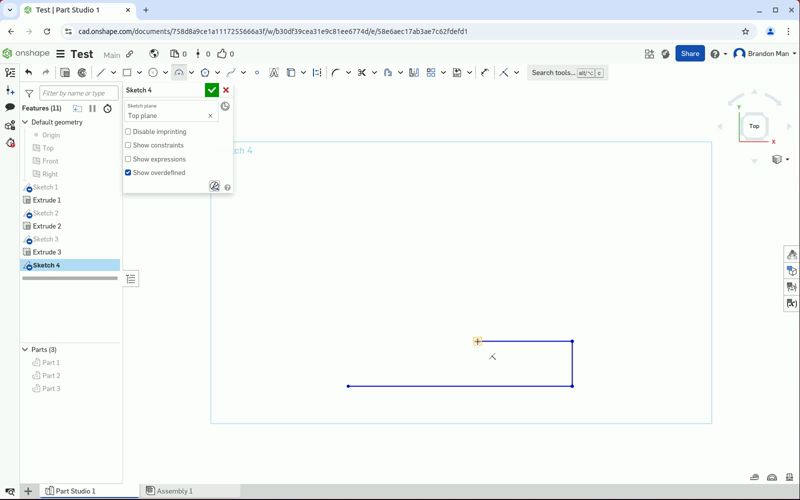
key_down(shift)
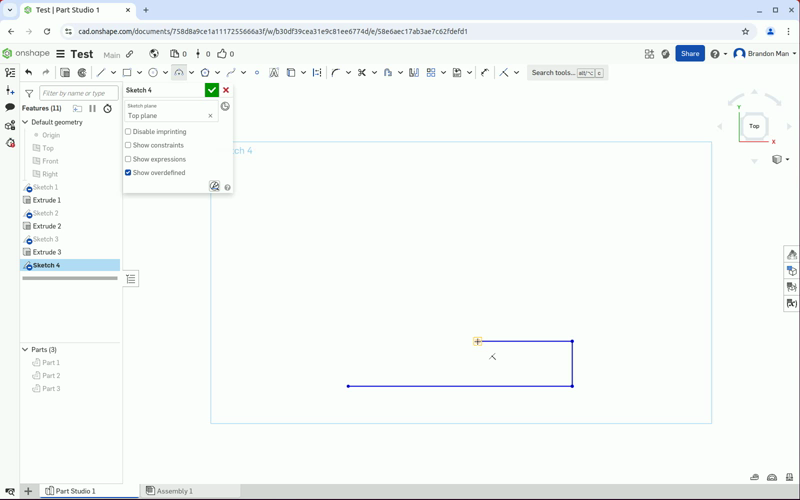
mouse_move(442, 341)
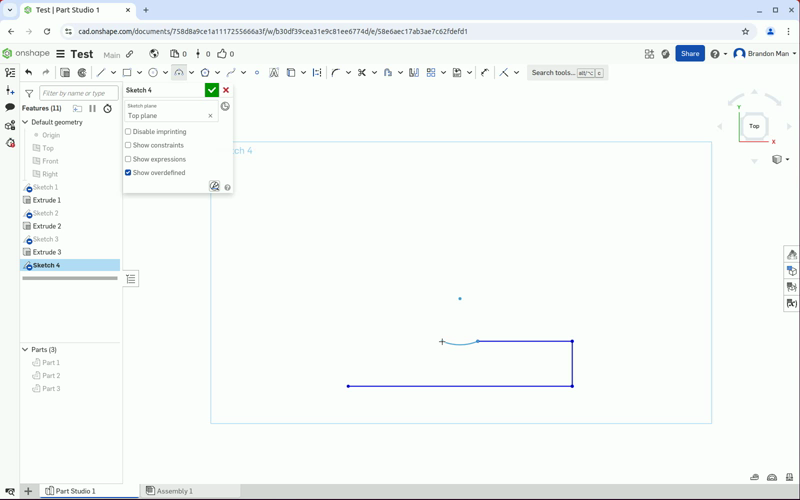
click(442, 341)
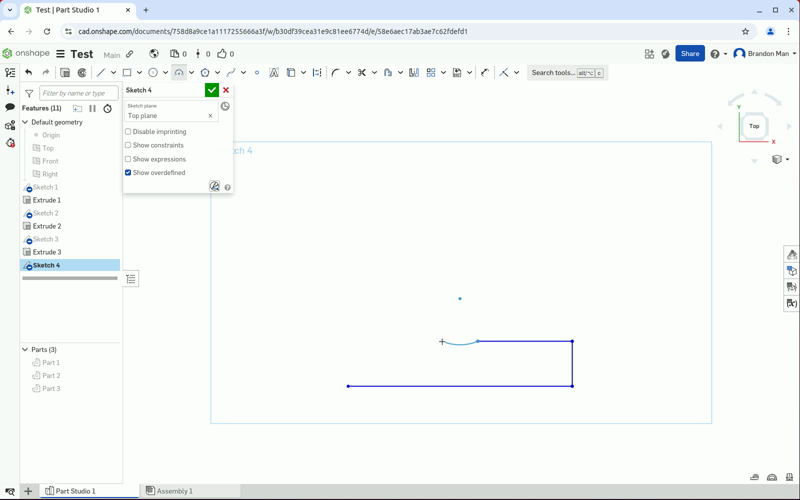
mouse_move(460, 350)
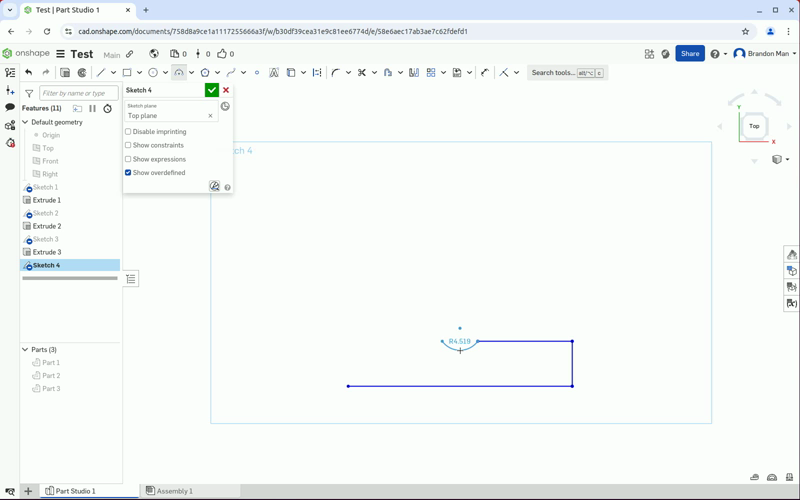
click(460, 350)
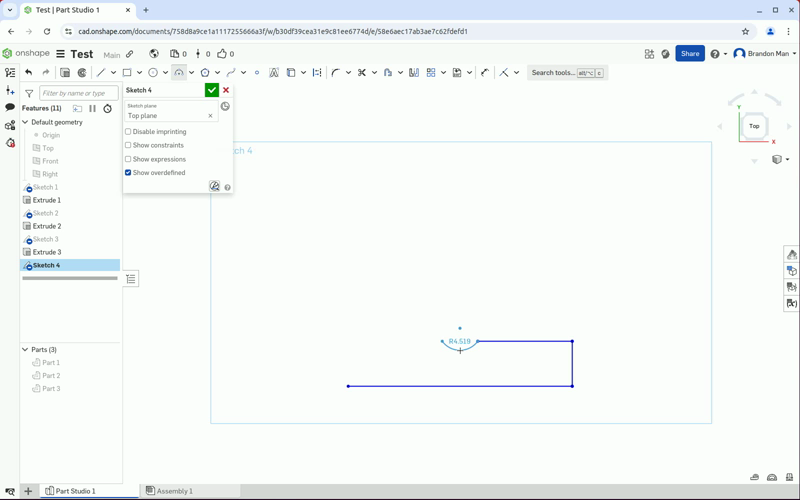
key_up(shift)
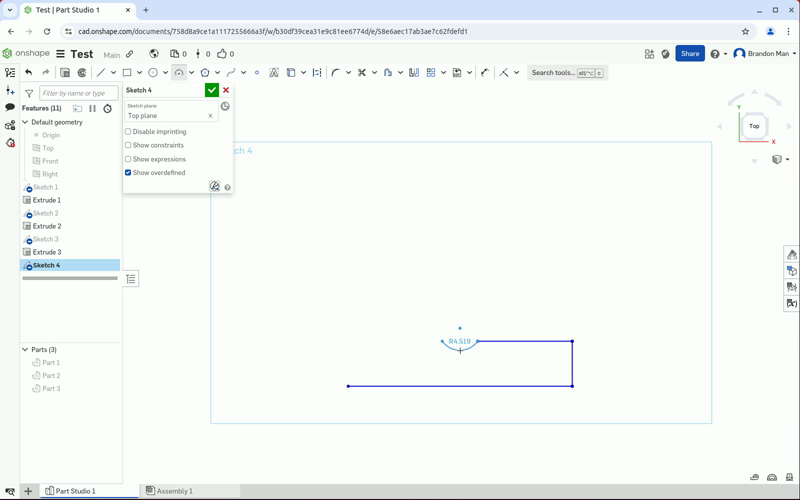
key(esc)
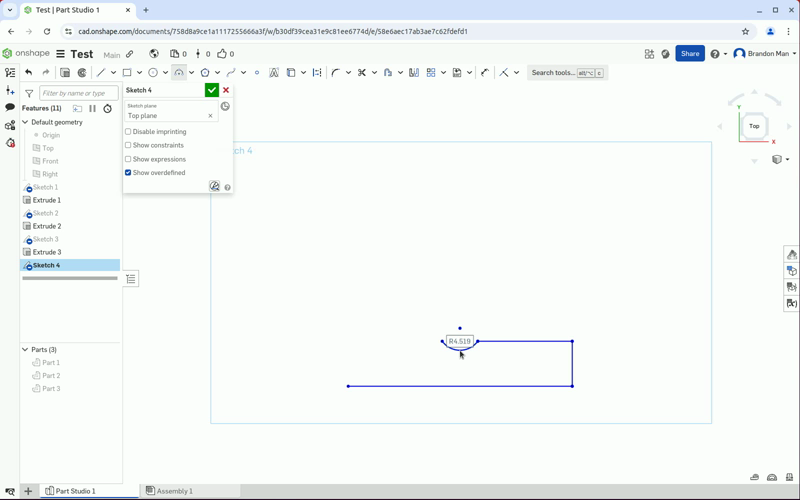
key(l)
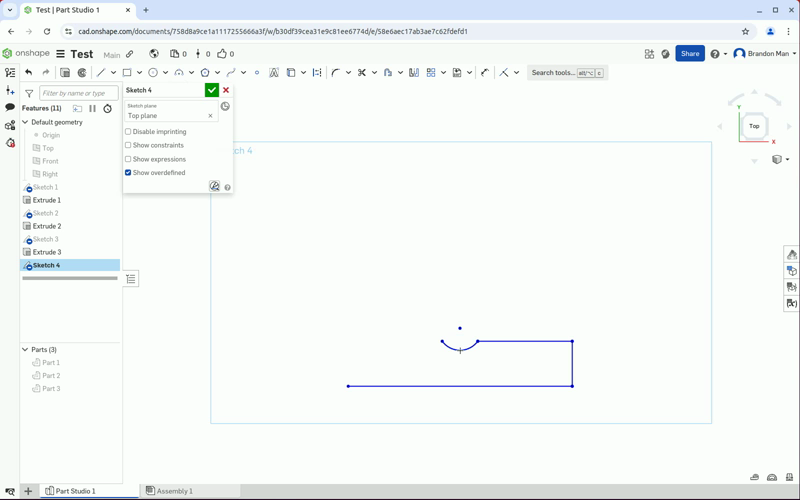
mouse_move(442, 341)
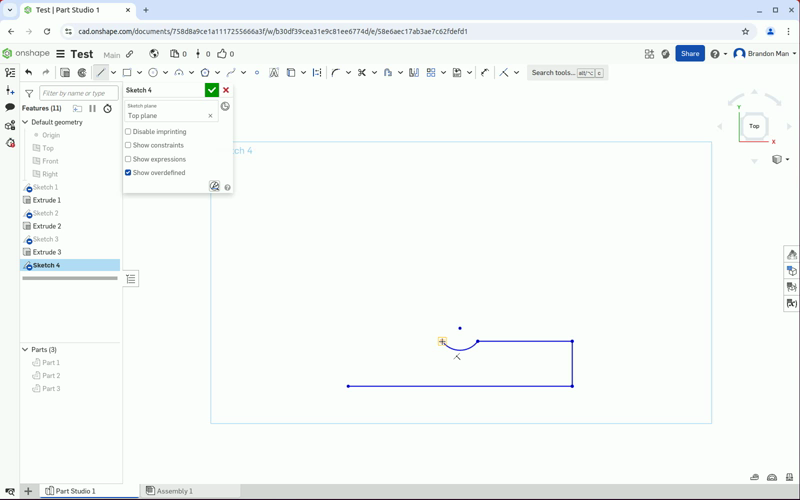
click(442, 341)
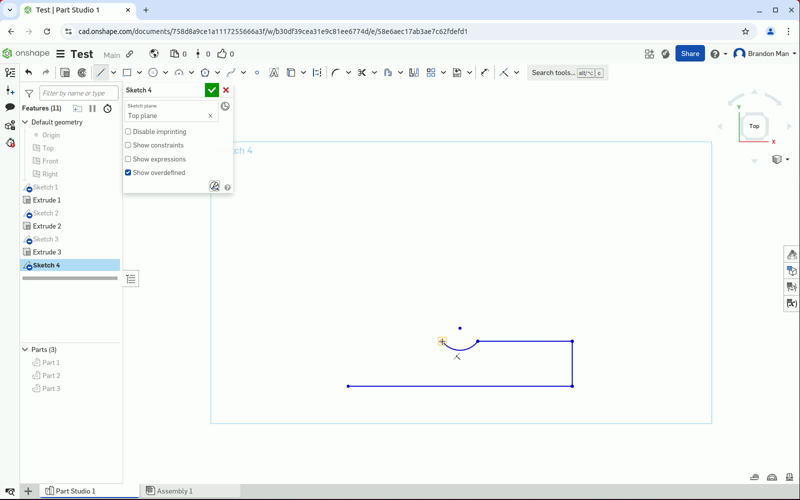
key_down(shift)
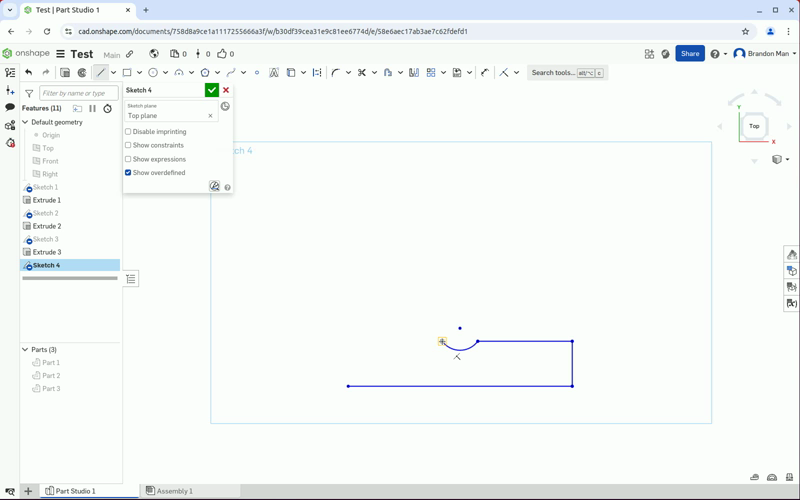
mouse_move(348, 341)
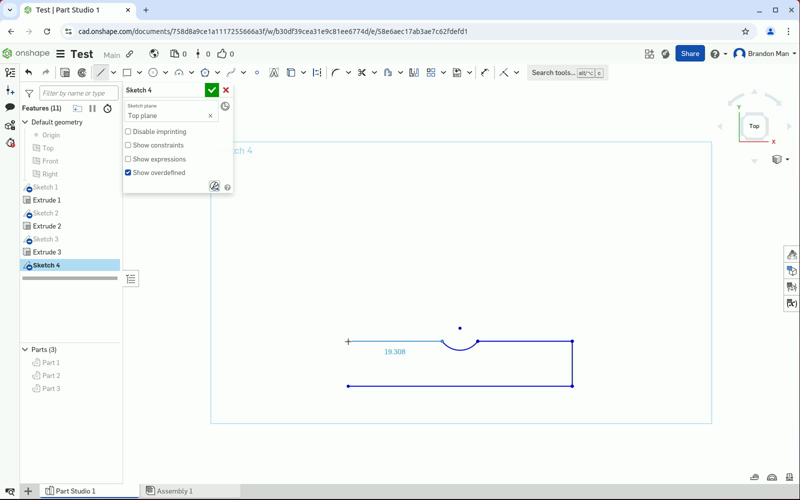
click(348, 341)
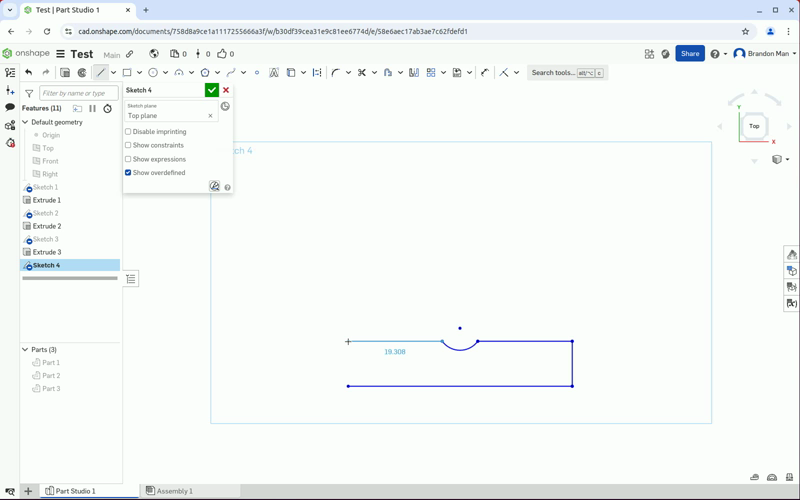
key_up(shift)
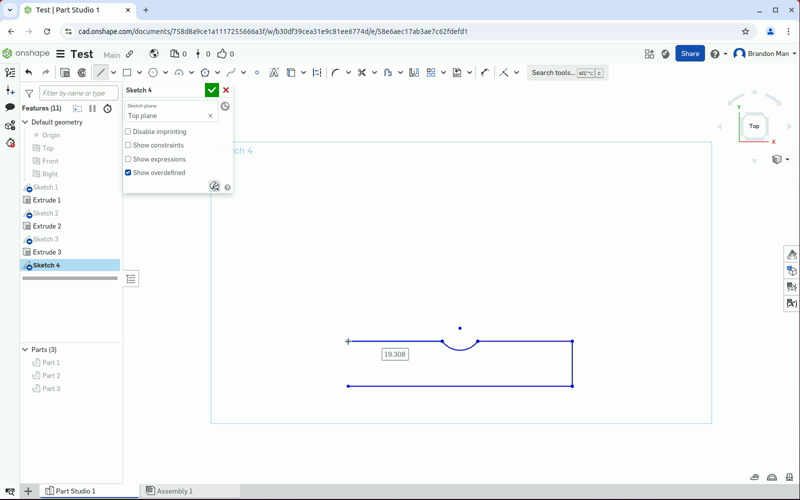
mouse_move(378, 341)
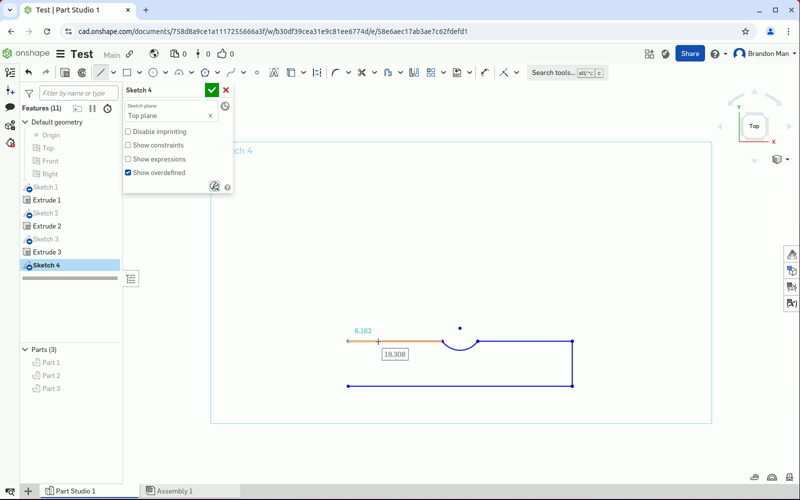
key_down(shift)
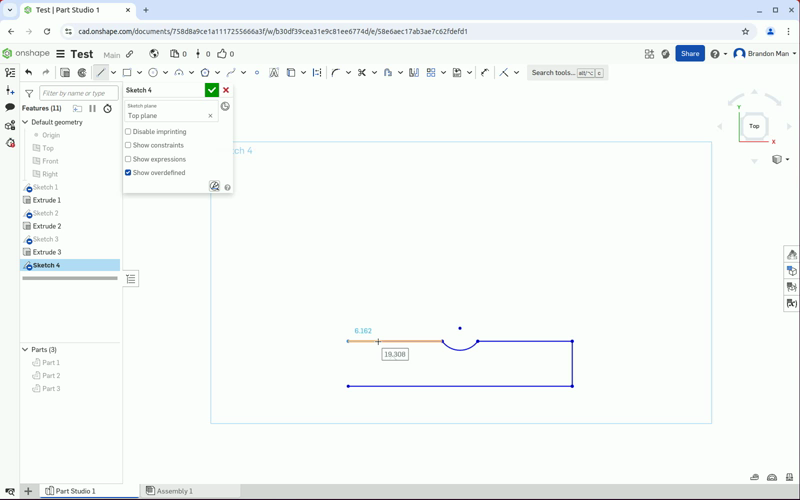
mouse_move(348, 386)
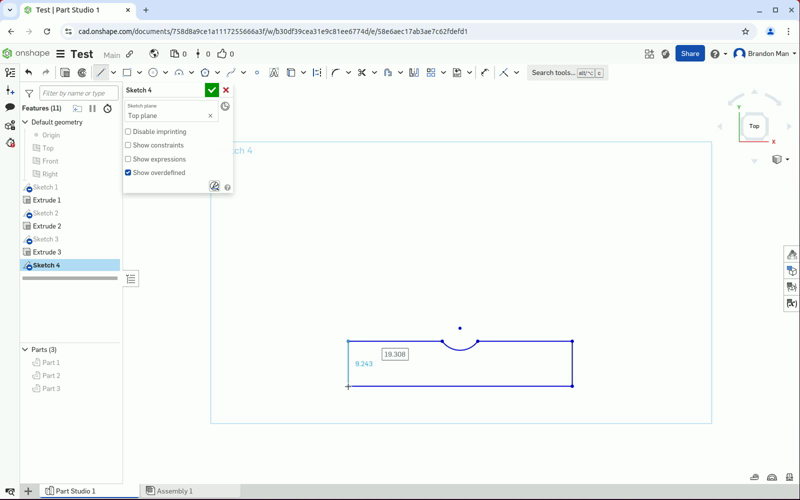
key_up(shift)
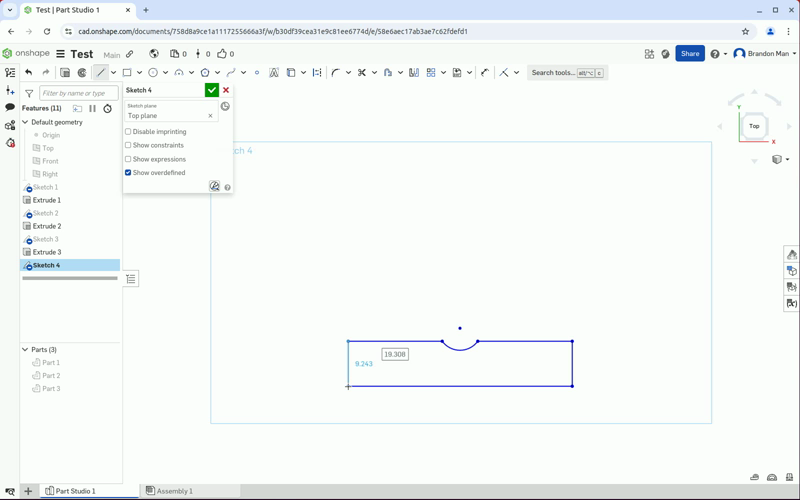
click(348, 386)
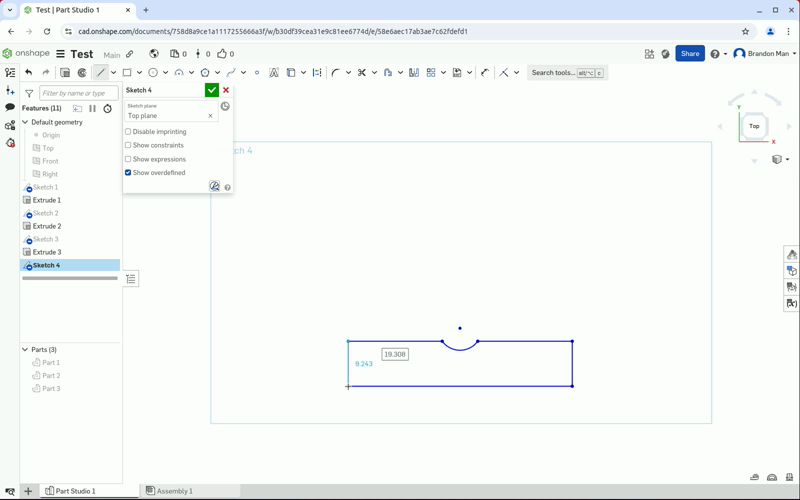
key(esc)
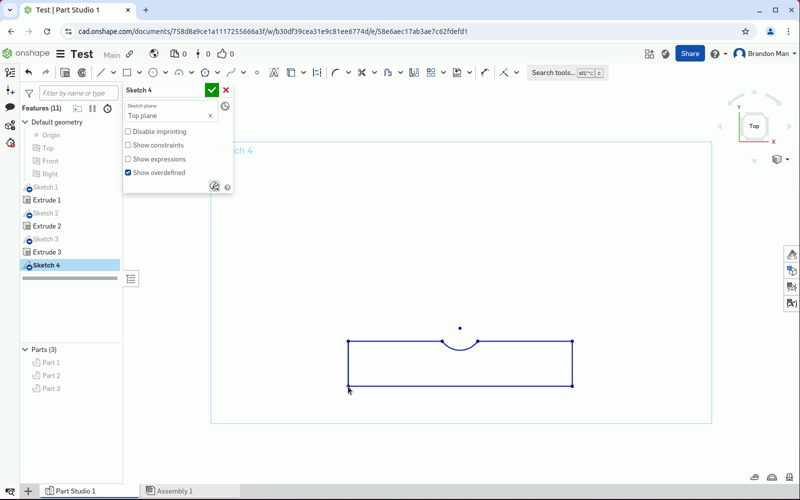
mouse_move(395, 370)
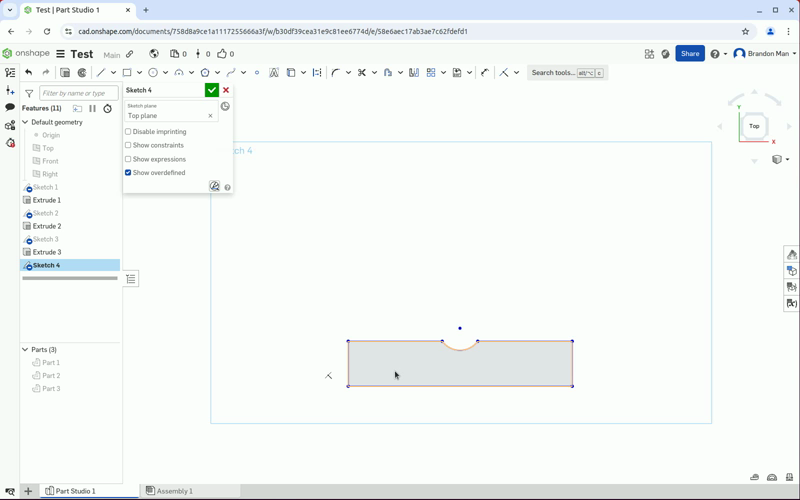
click(395, 370)
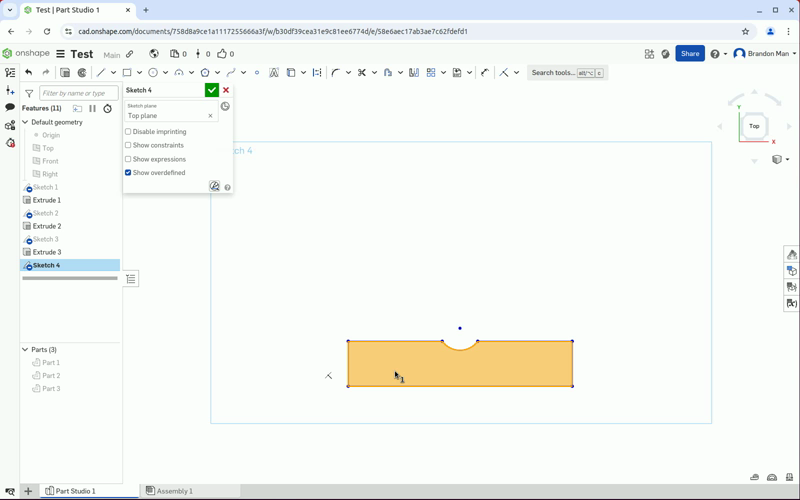
mouse_move(73, 352)
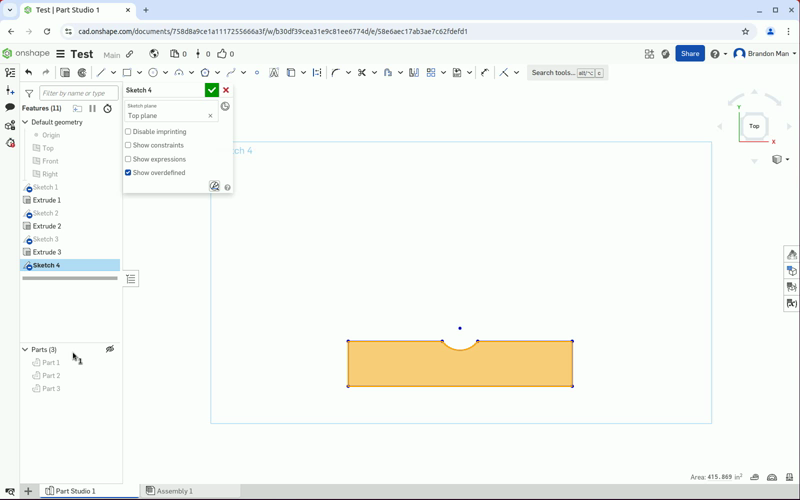
key(shift+y)
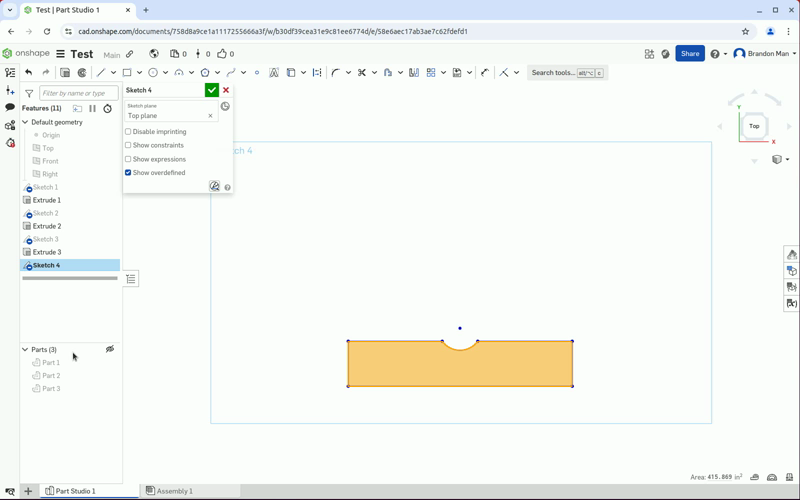
key(shift+e)
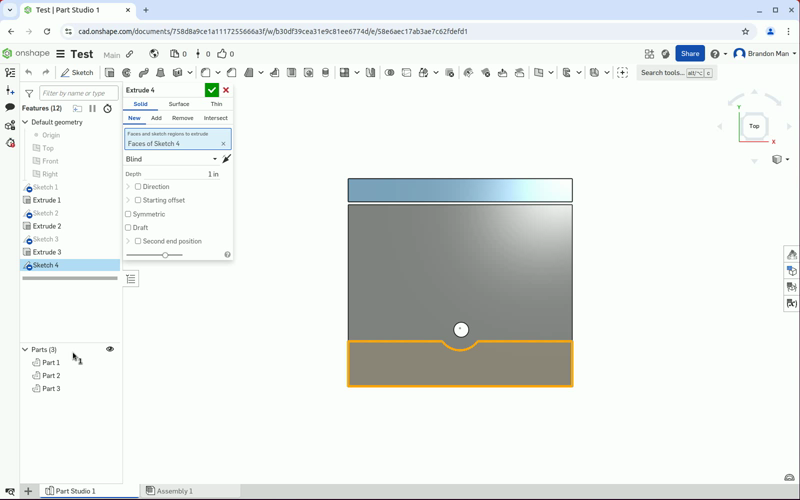
mouse_move(143, 106)
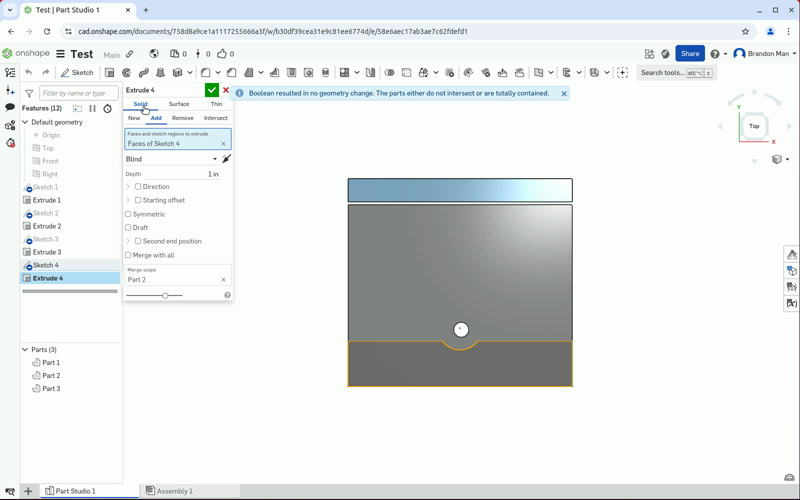
click(143, 106)
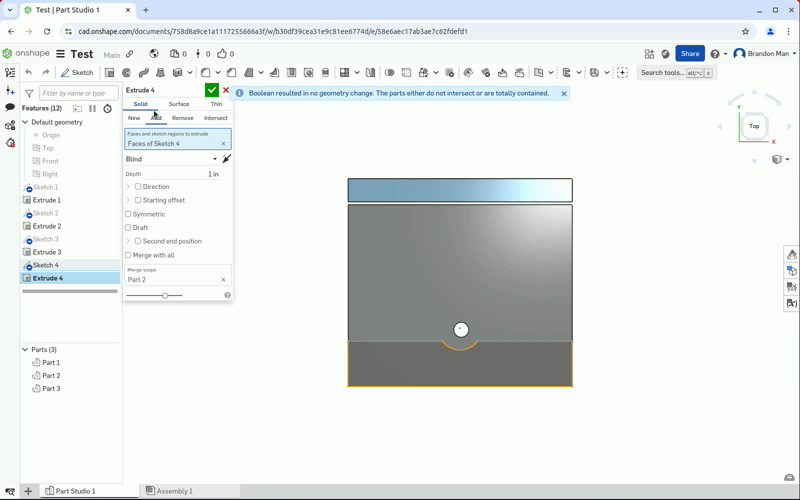
mouse_move(186, 120)
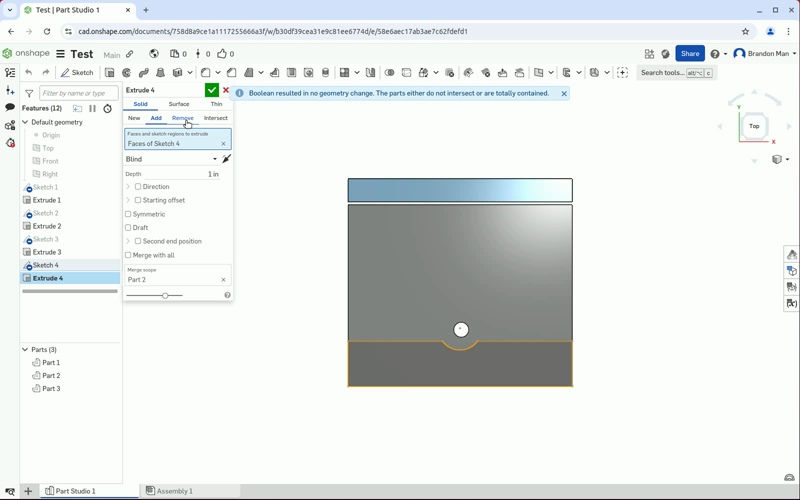
click(186, 120)
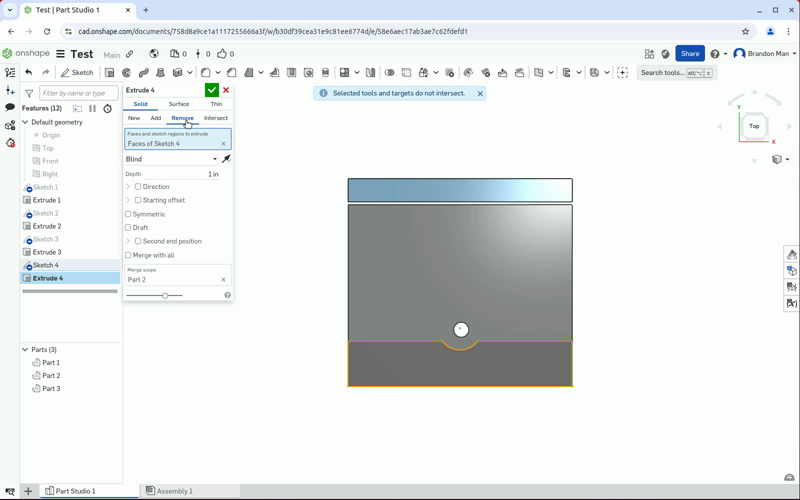
key(tab, 4)
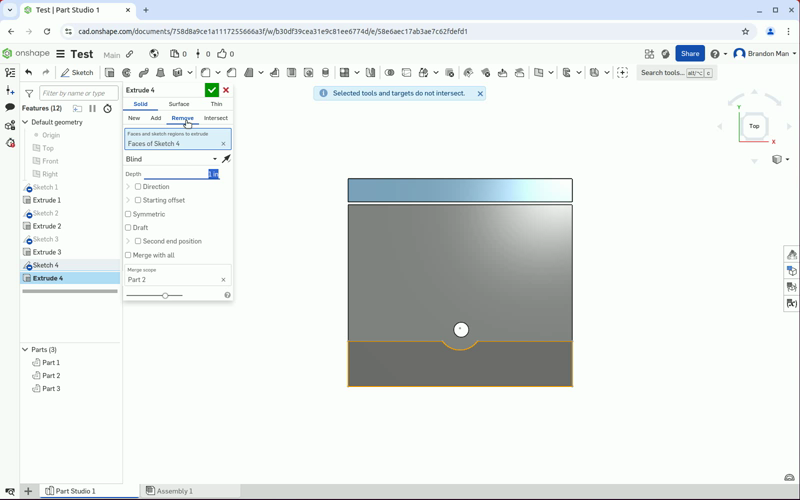
text(-7.943)
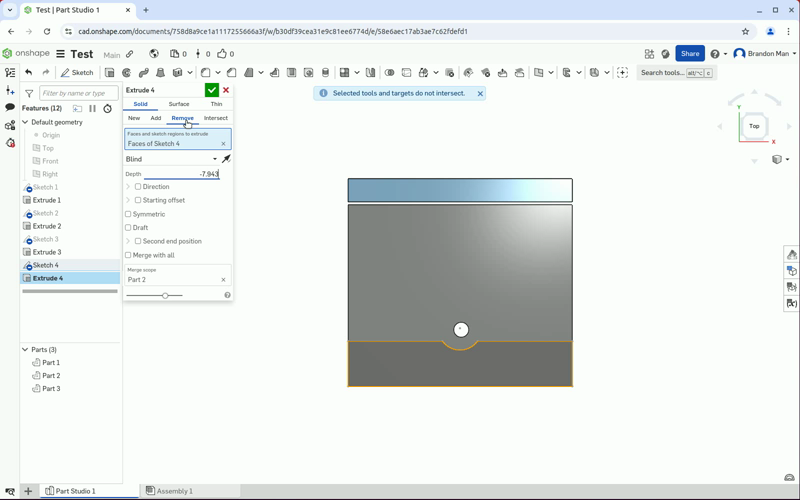
key(tab, 6)
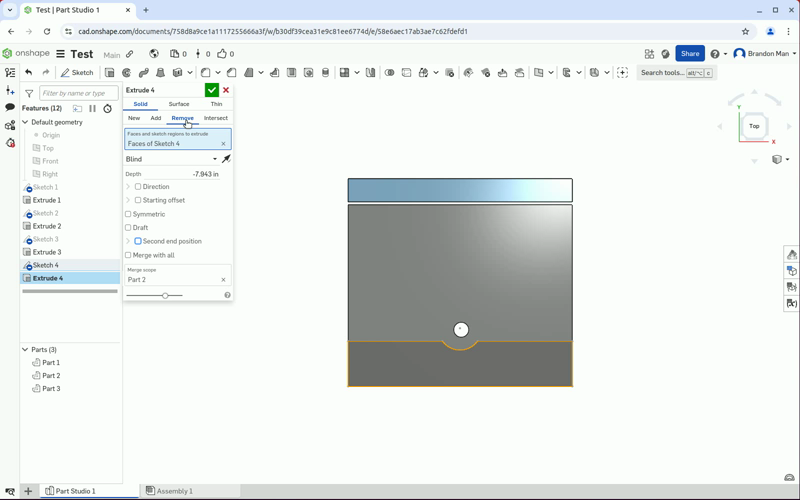
key(space)
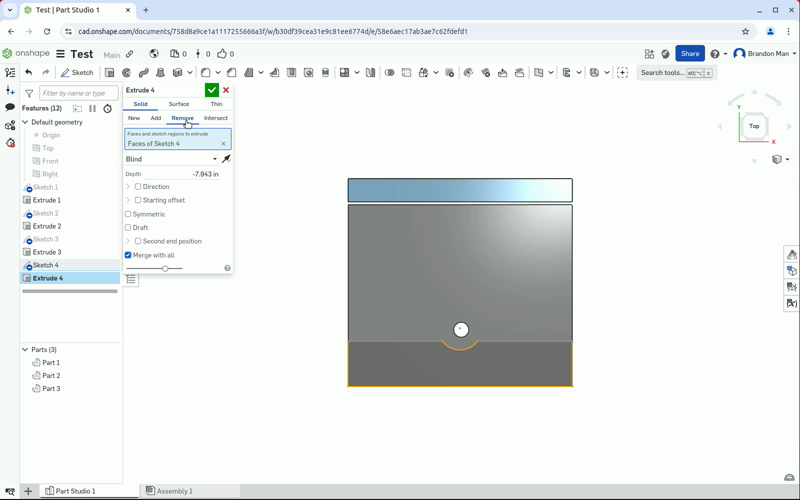
key(enter)
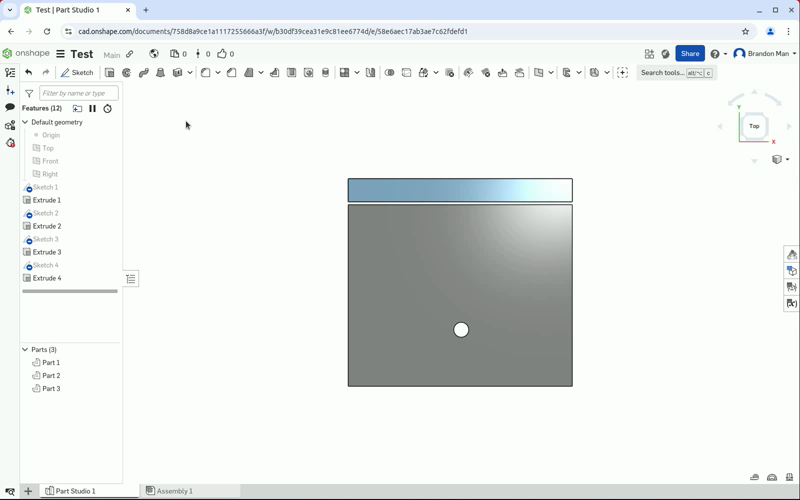
key(shift+h)
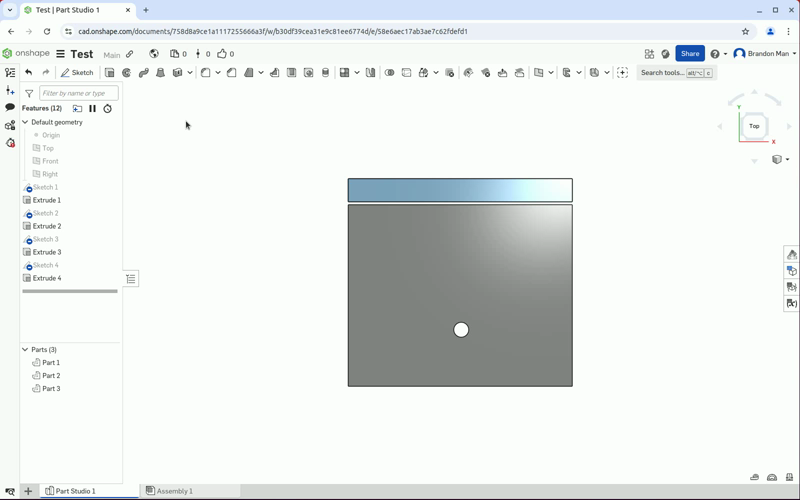
key(shift+h)
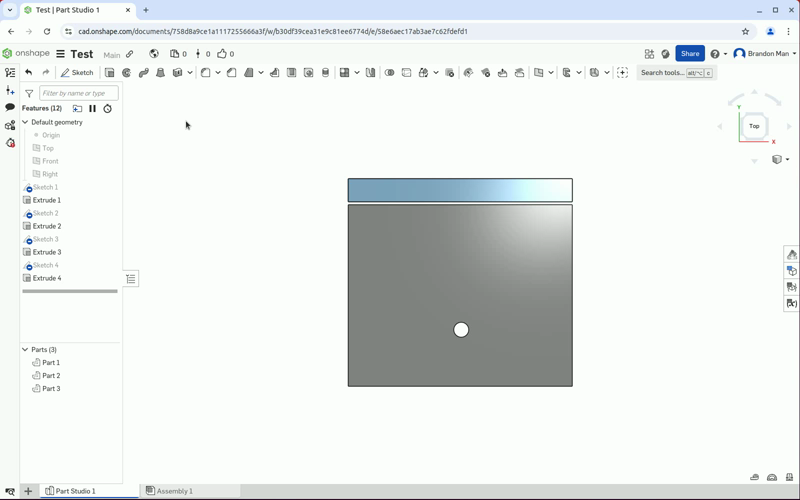
mouse_move(73, 189)
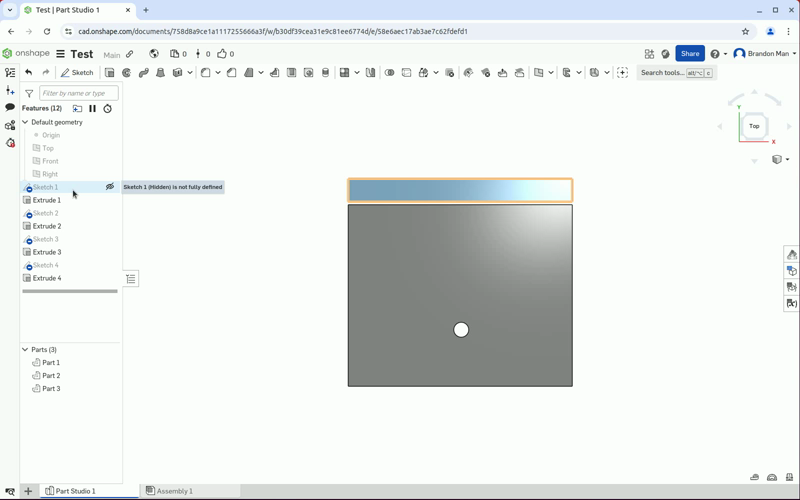
click(73, 189)
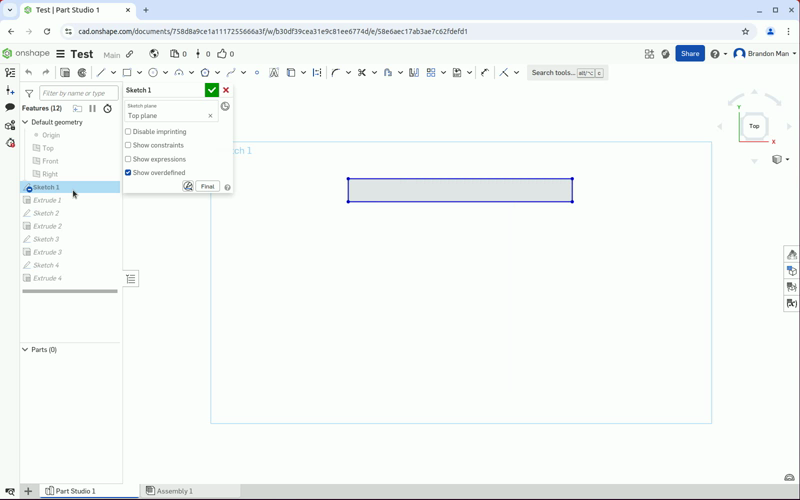
mouse_move(229, 92)
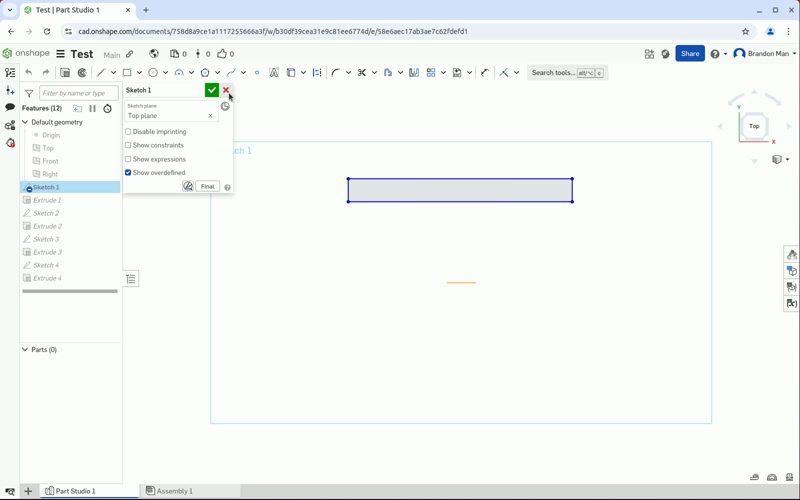
click(229, 92)
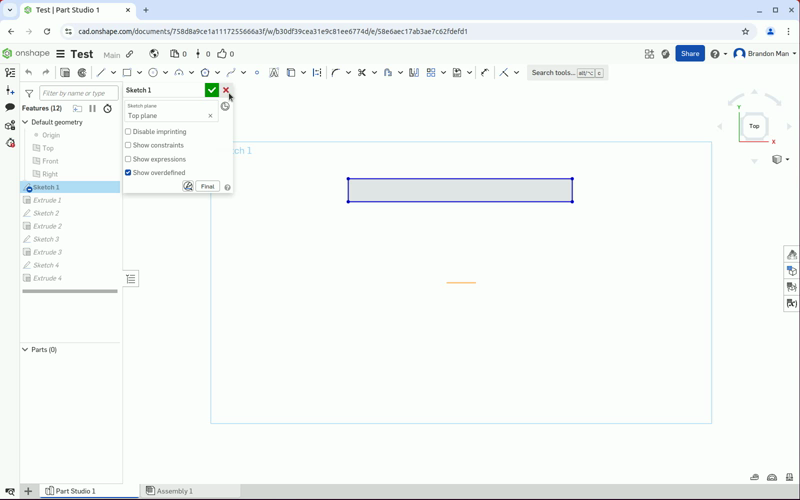
key(shift+s)
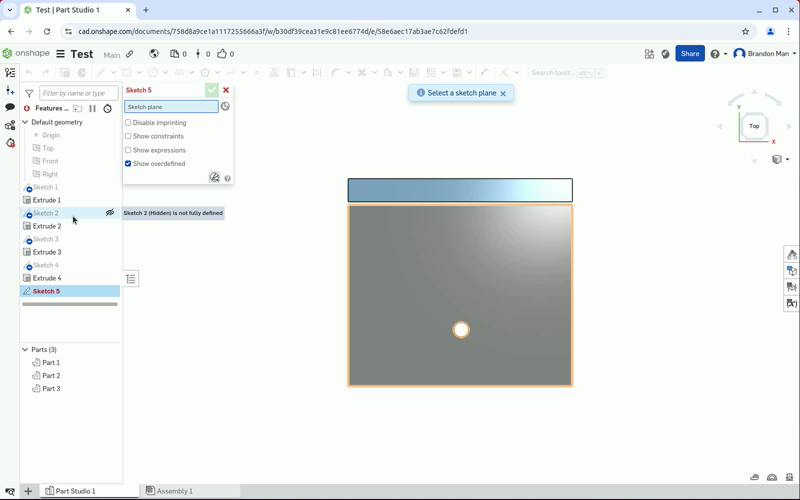
scroll(3)
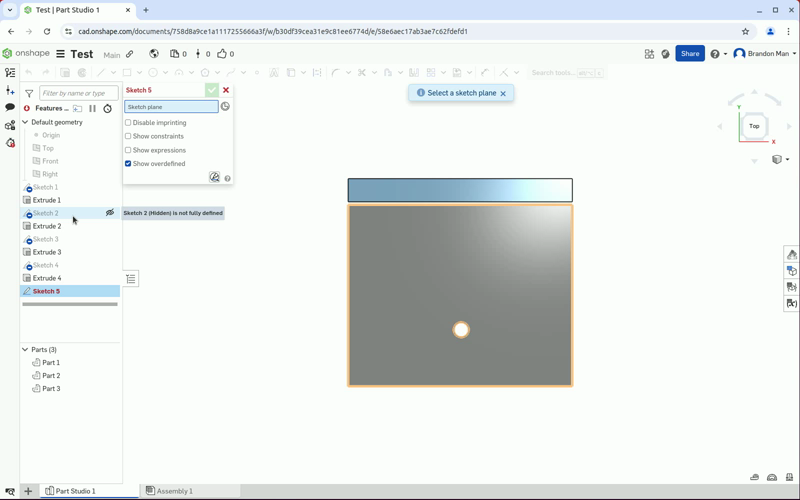
mouse_move(73, 150)
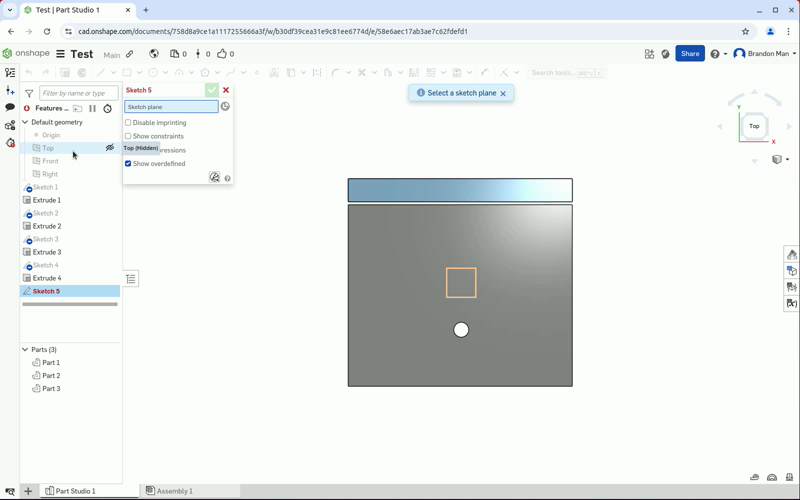
click(73, 150)
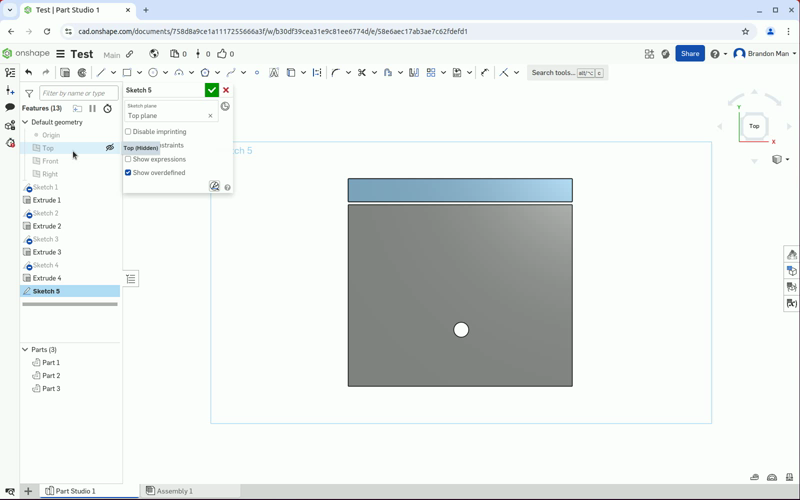
mouse_move(73, 352)
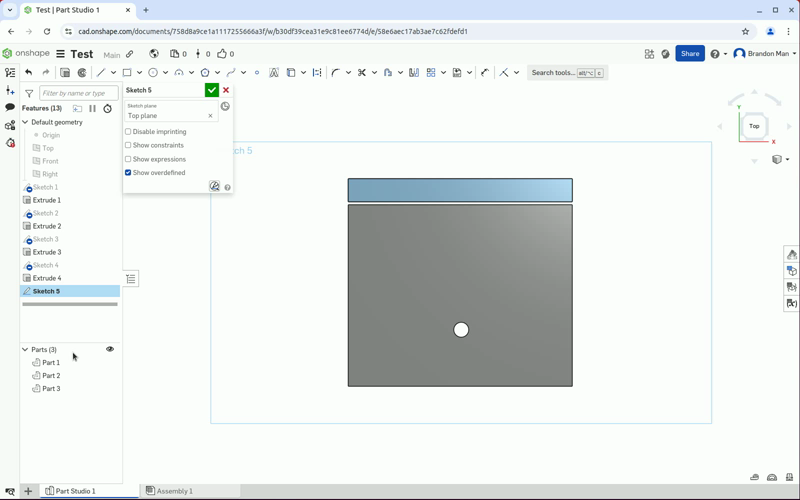
key(y)
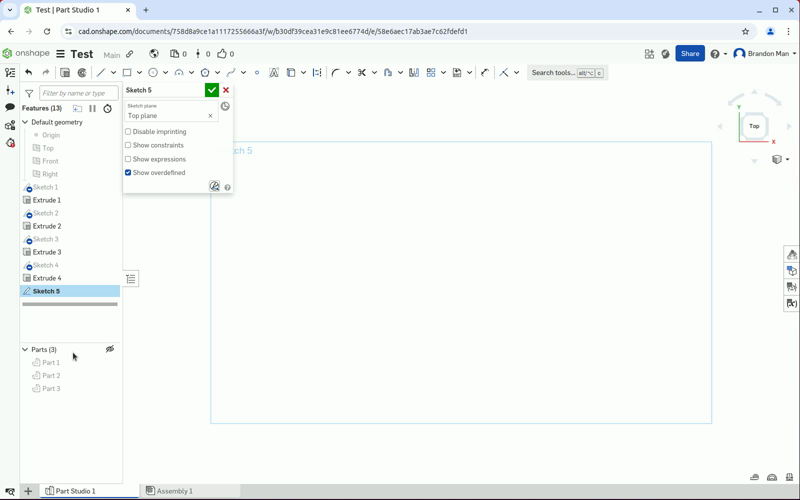
key(a)
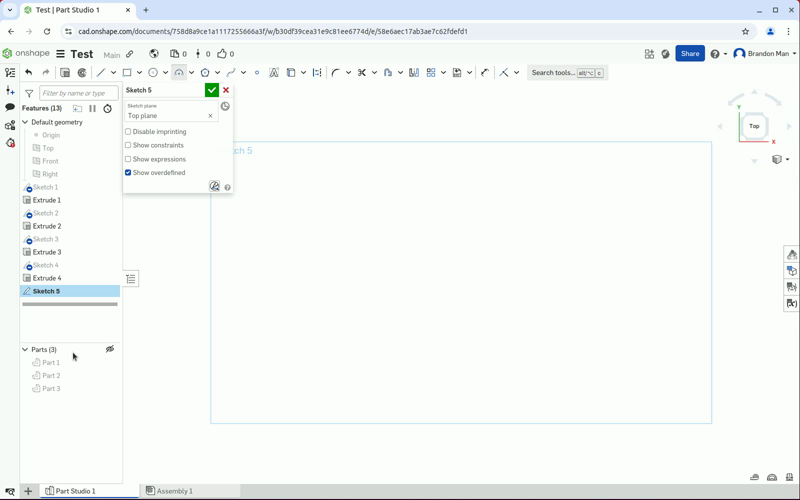
key_down(shift)
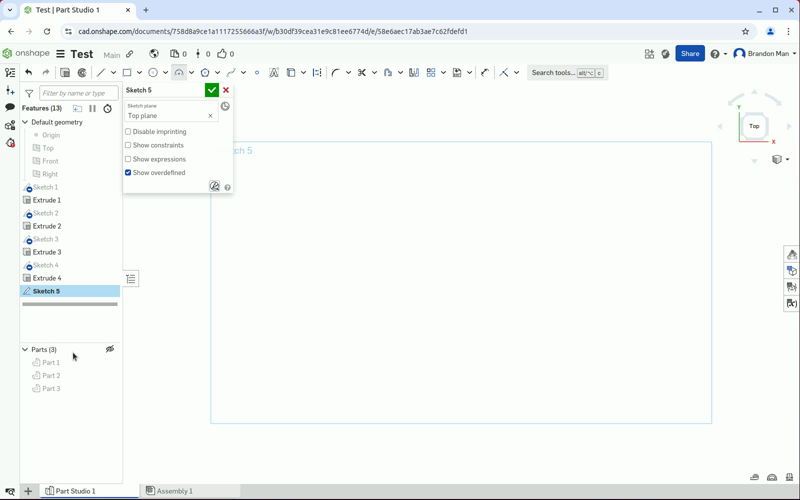
mouse_move(441, 340)
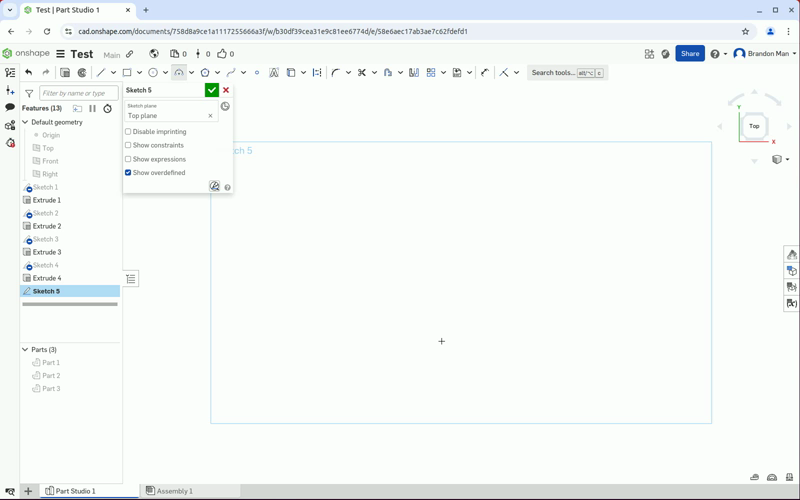
click(441, 340)
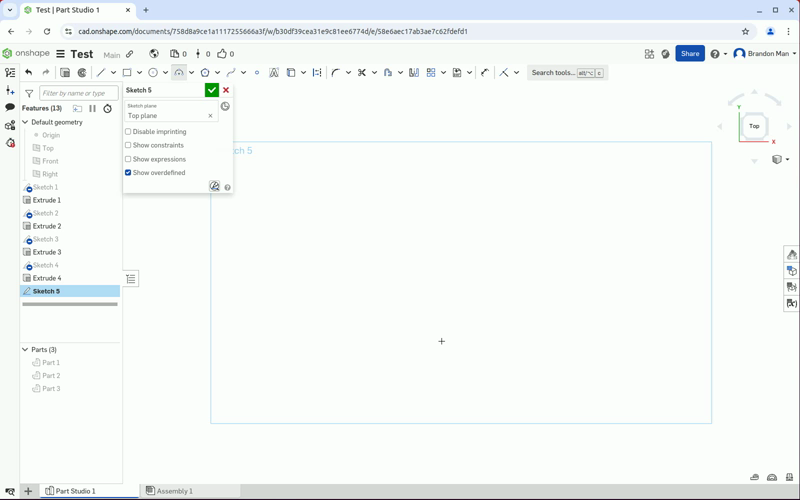
key_up(shift)
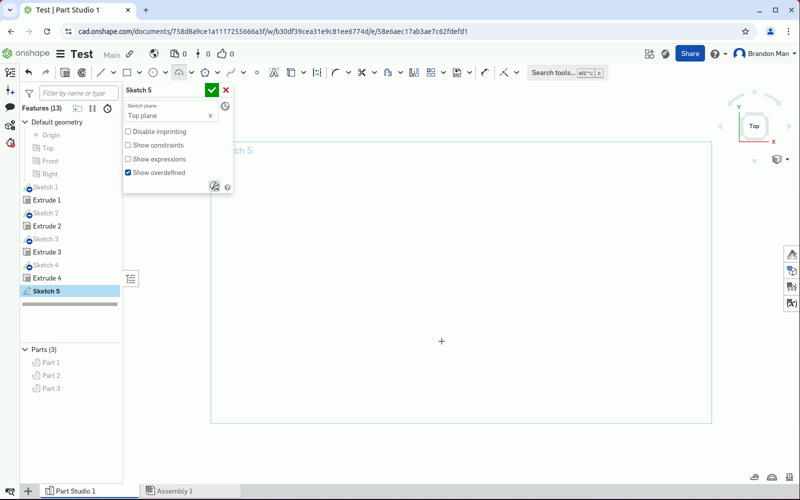
key_down(shift)
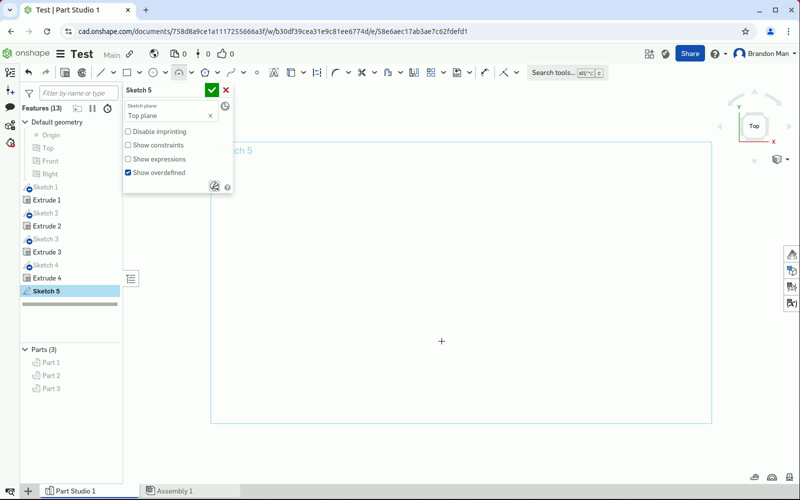
mouse_move(480, 340)
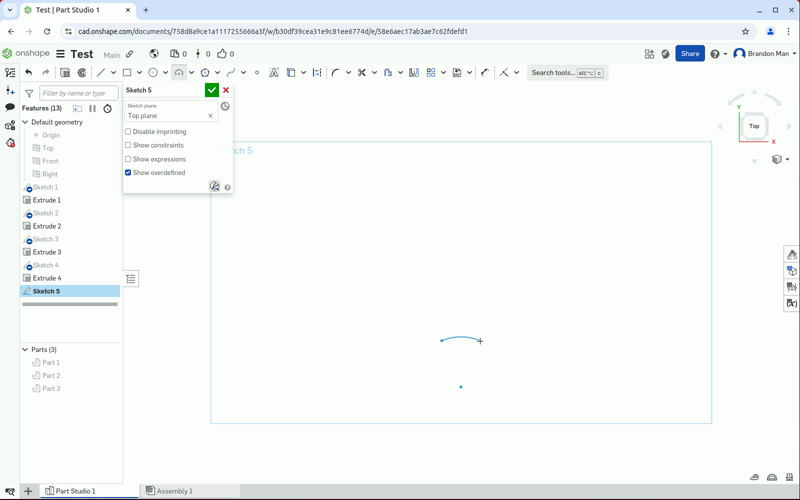
click(480, 340)
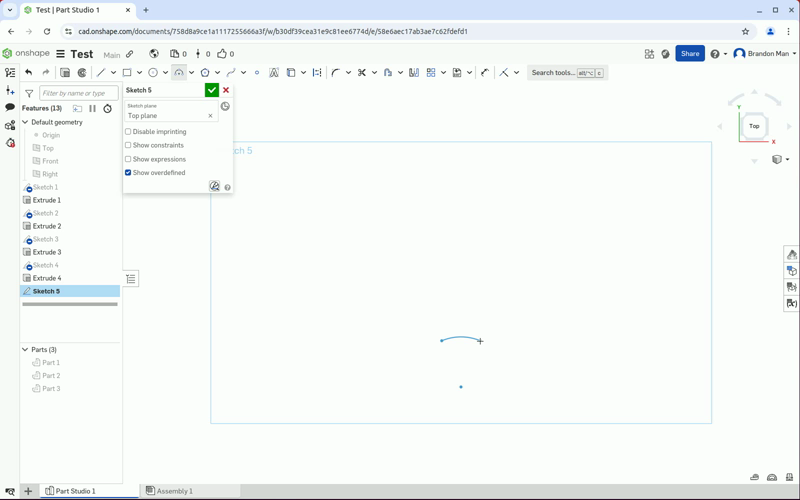
mouse_move(461, 350)
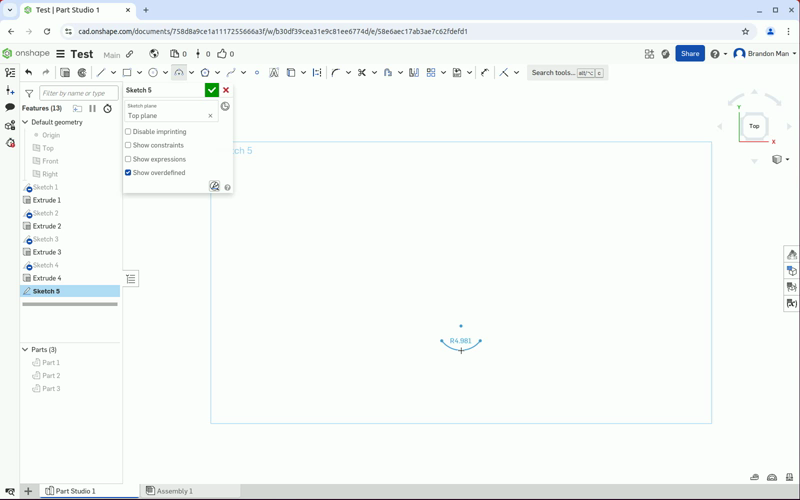
click(461, 350)
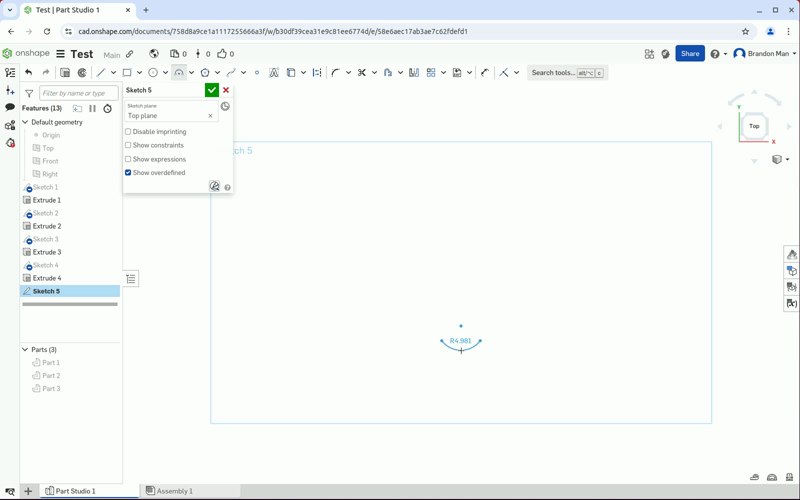
key_up(shift)
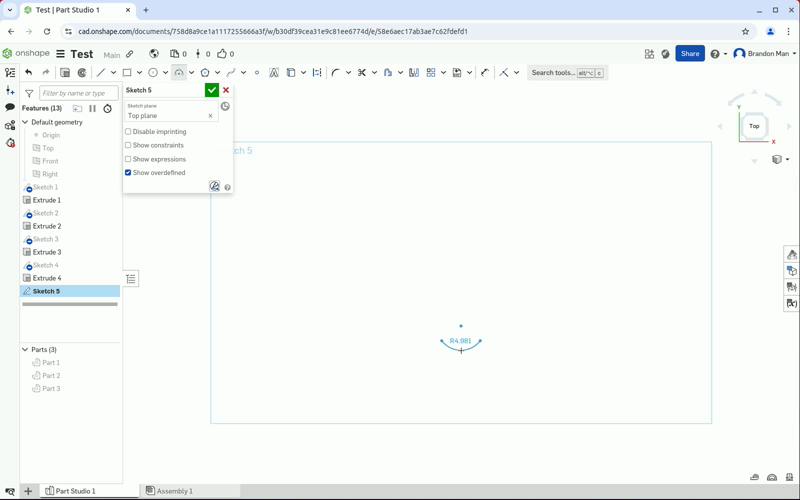
key(esc)
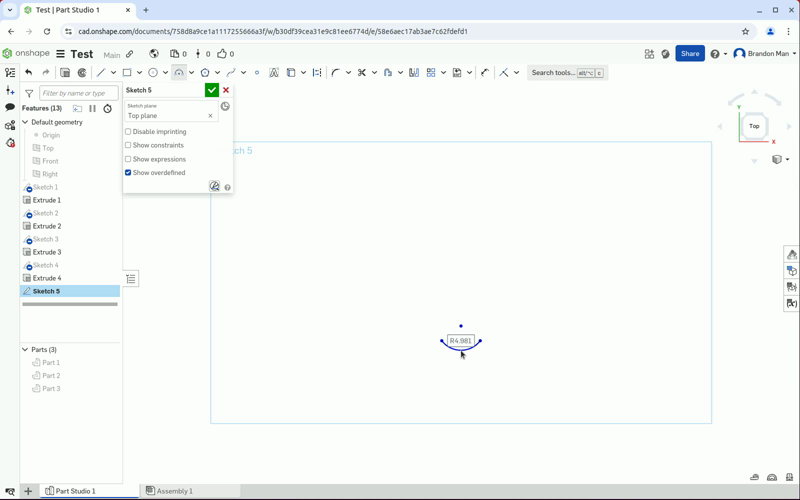
key(l)
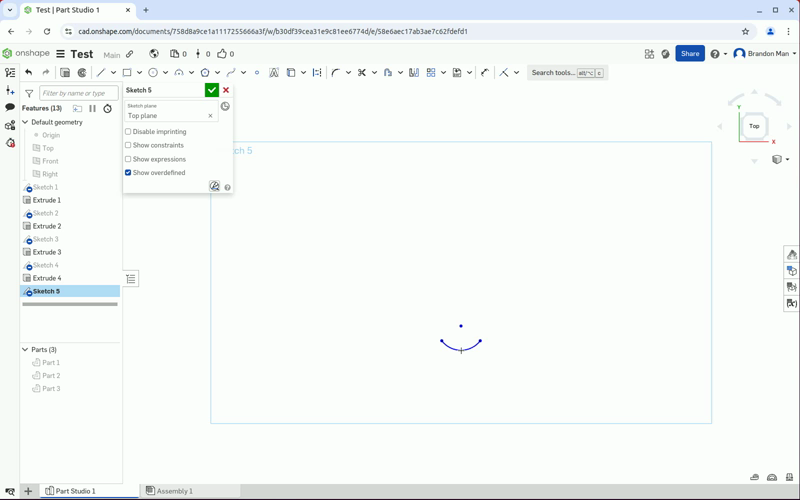
mouse_move(480, 340)
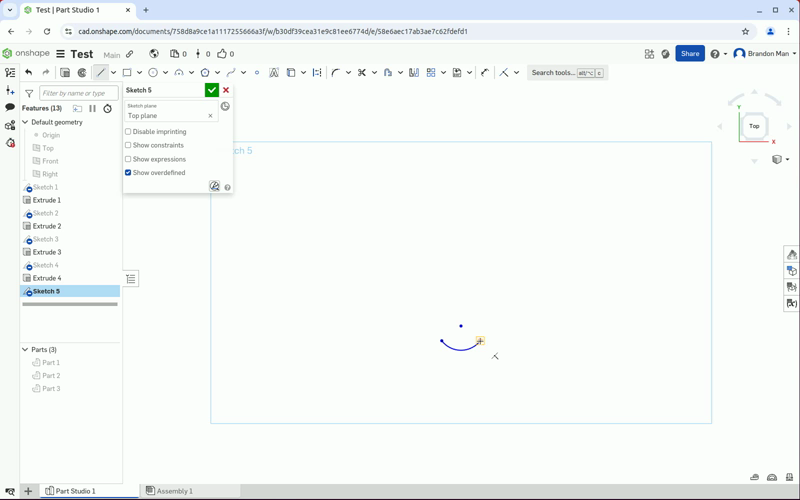
click(480, 340)
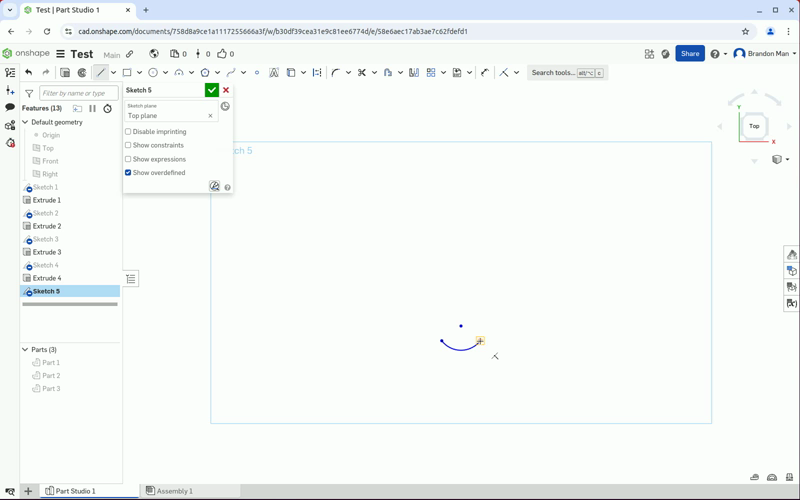
mouse_move(510, 340)
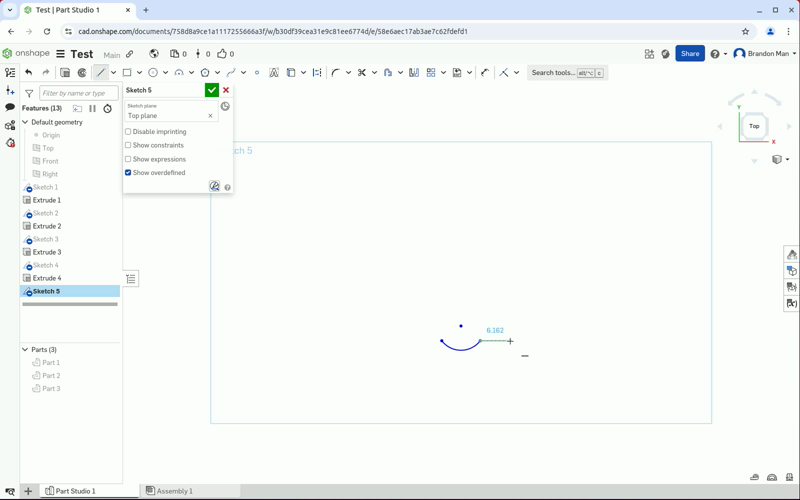
key_down(shift)
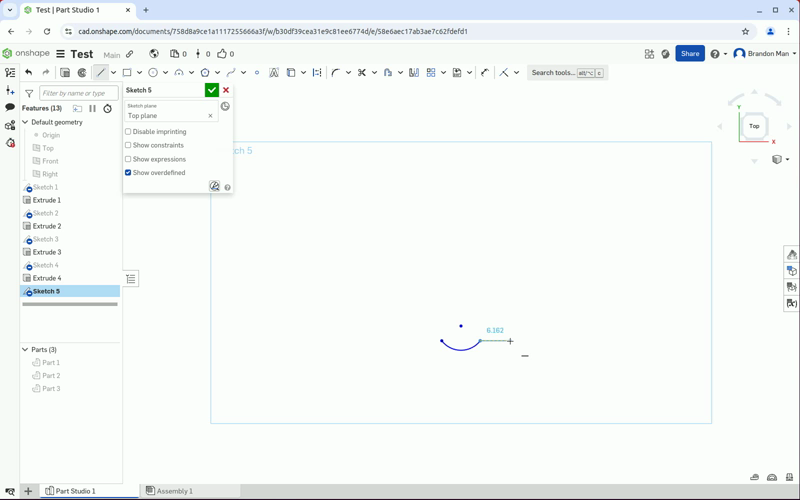
mouse_move(441, 340)
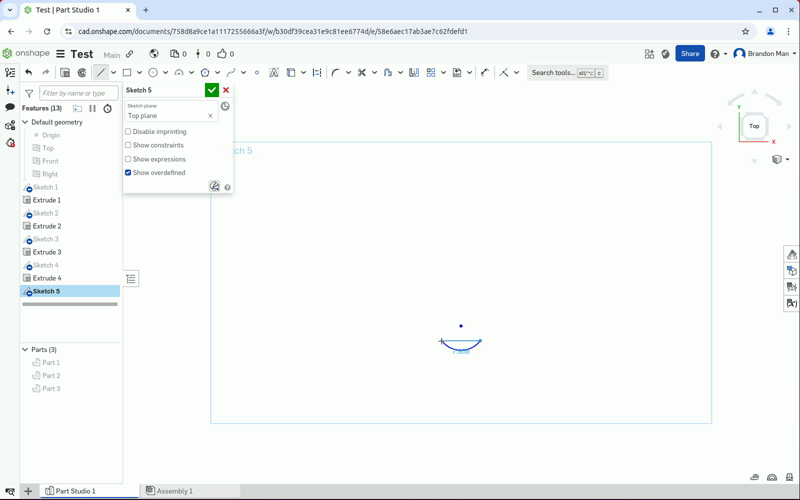
key_up(shift)
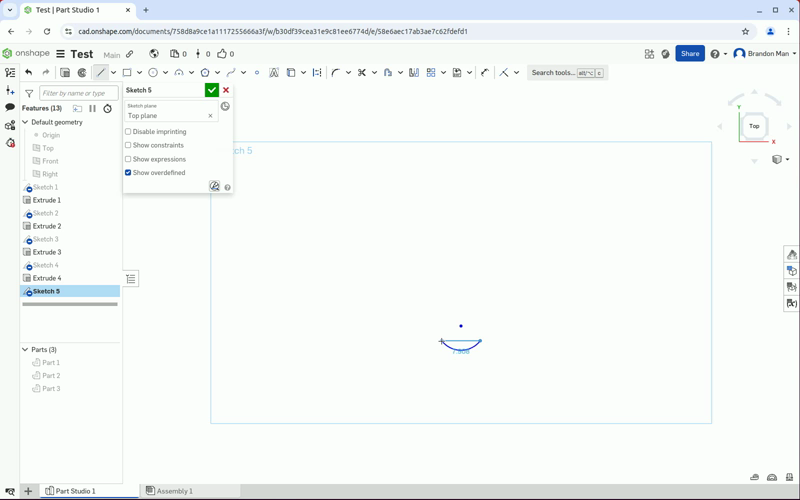
click(441, 340)
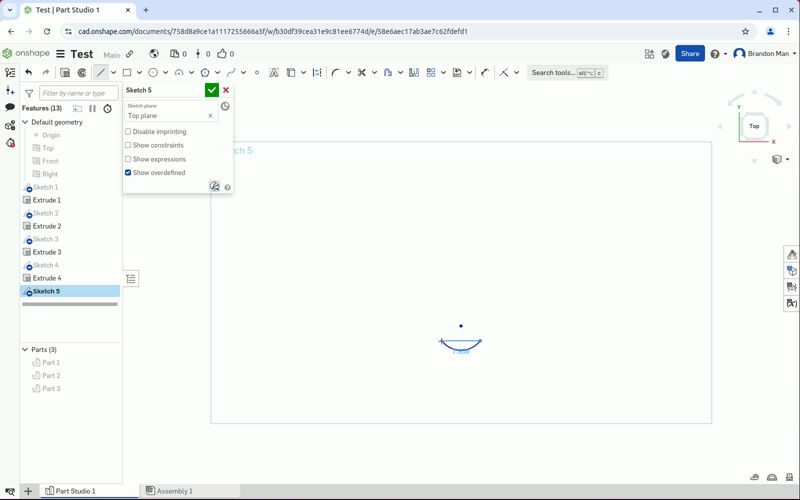
key(esc)
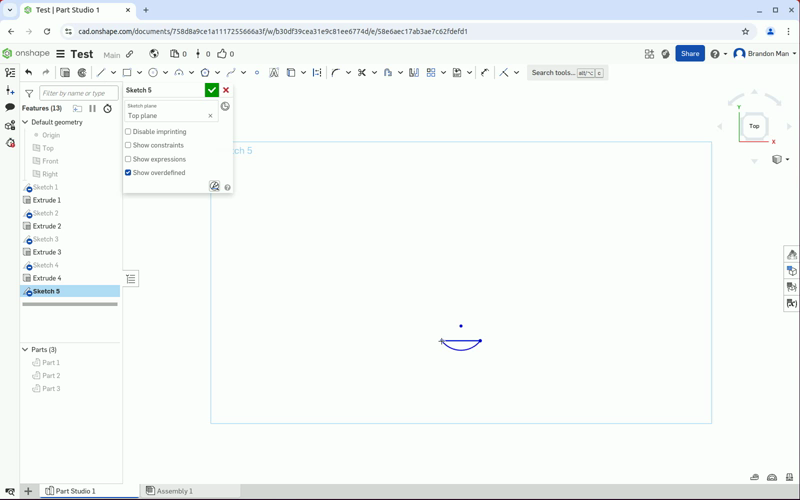
mouse_move(475, 343)
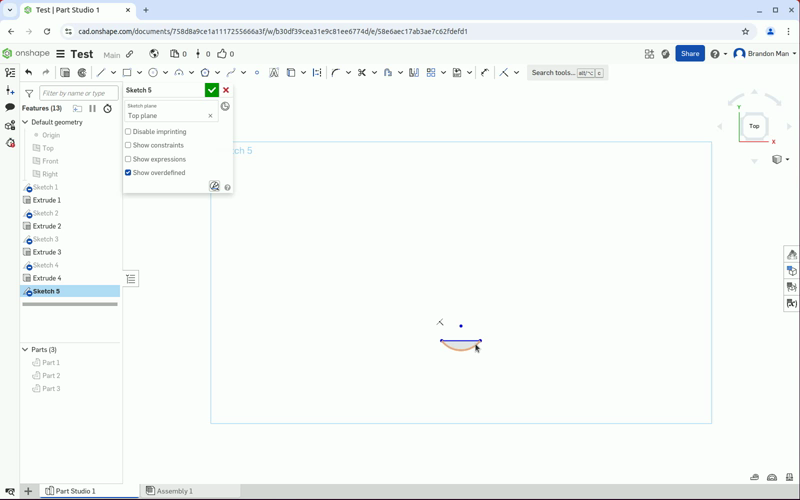
scroll(6)
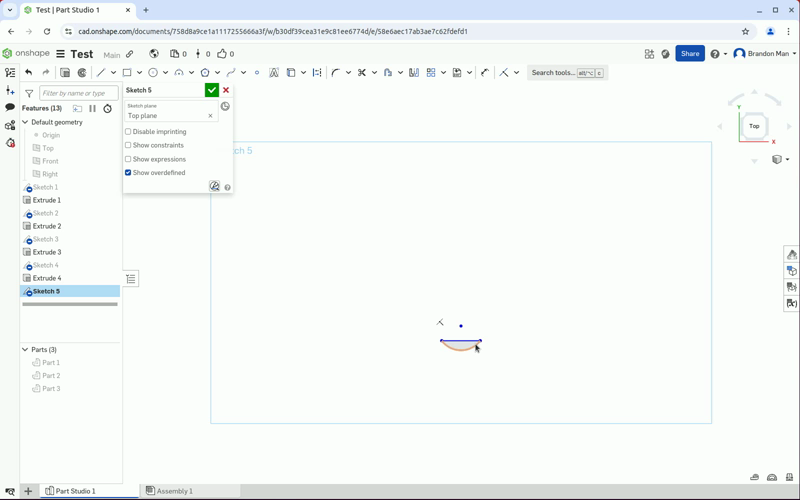
scroll(6)
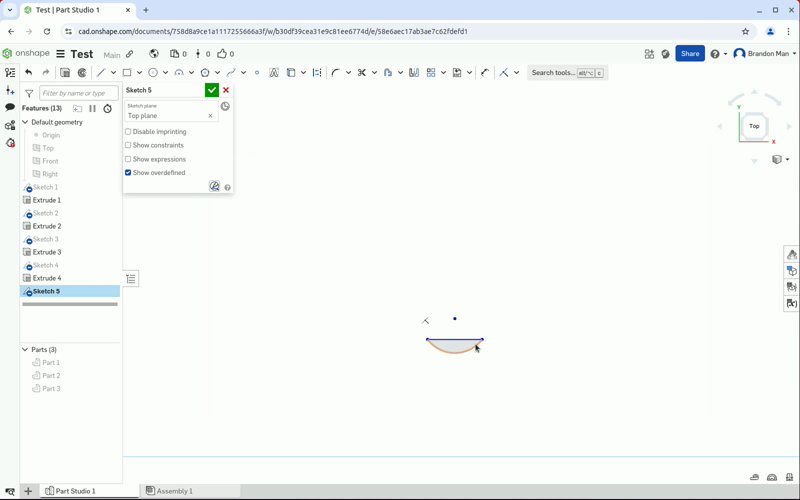
scroll(6)
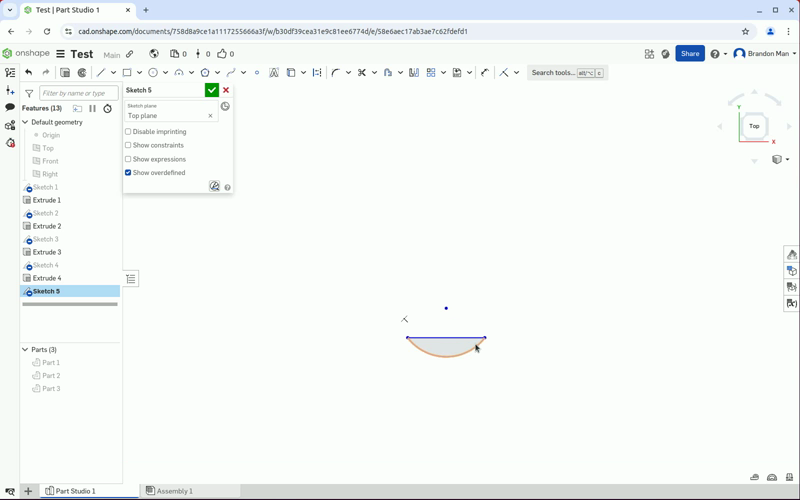
scroll(6)
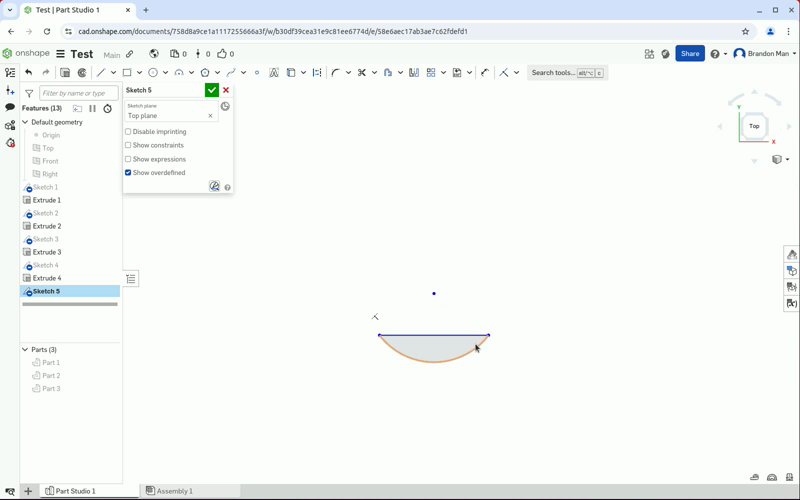
scroll(6)
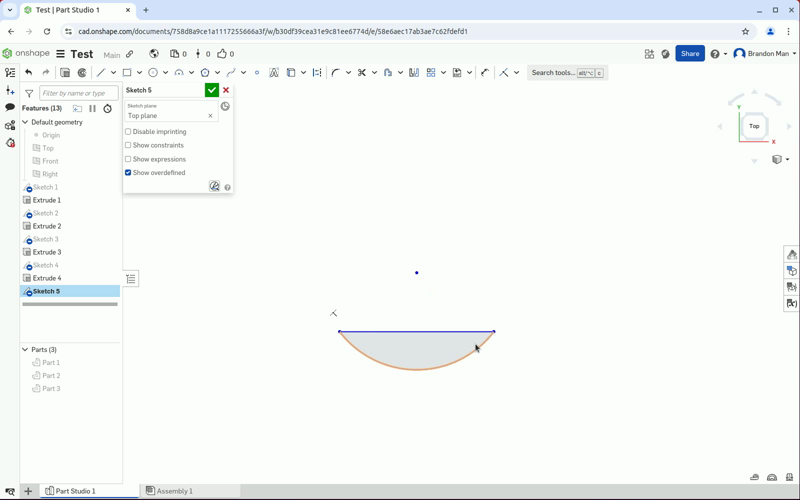
scroll(6)
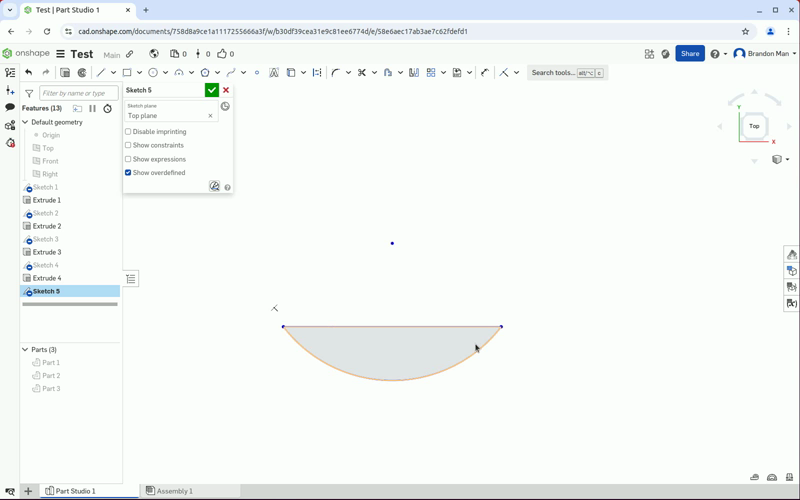
scroll(6)
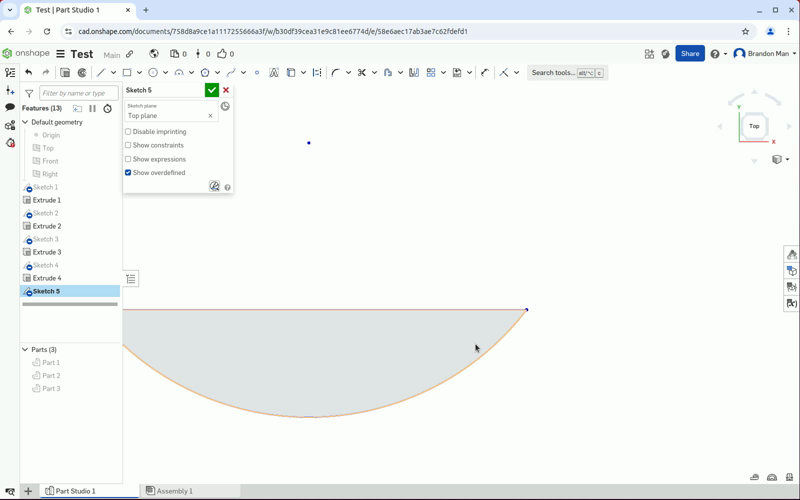
click(475, 343)
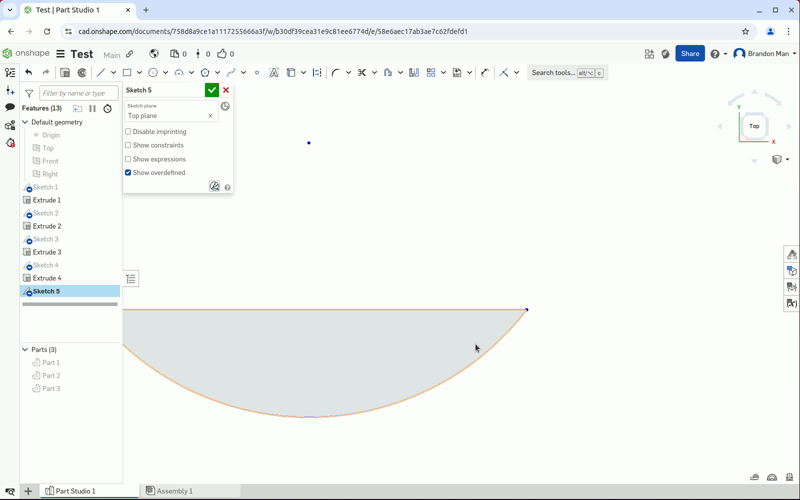
scroll(-6)
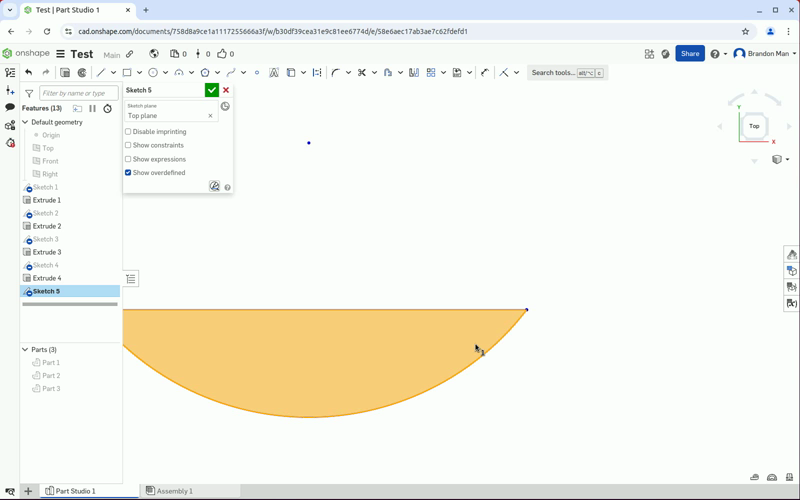
scroll(-6)
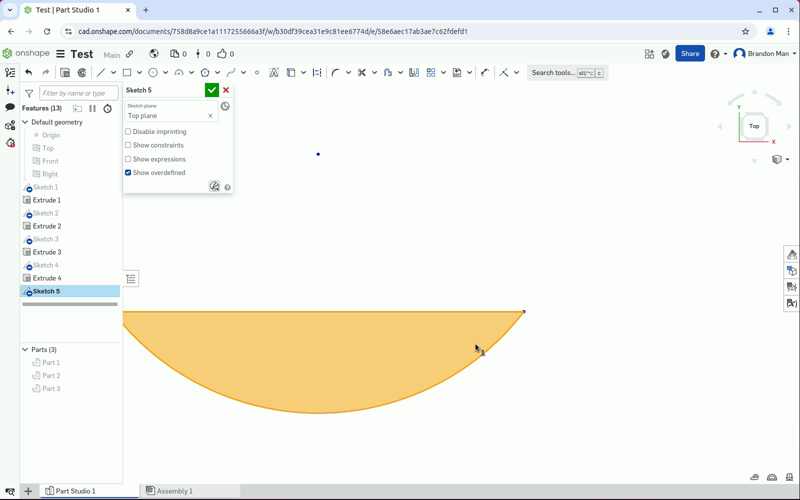
scroll(-6)
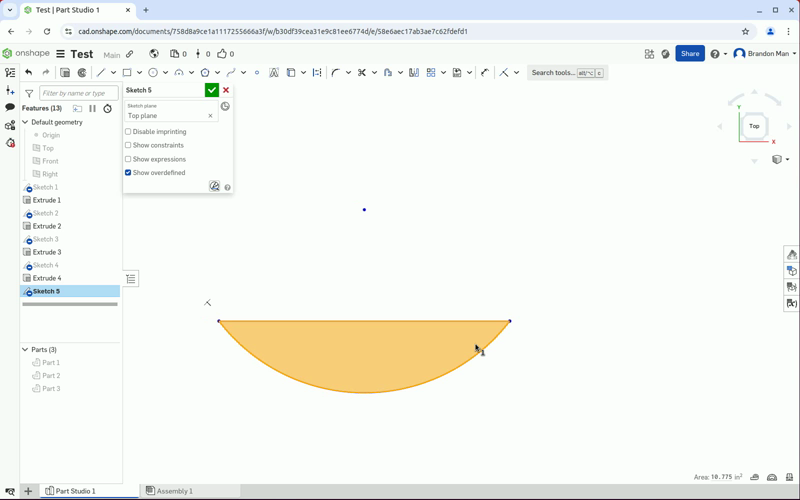
scroll(-6)
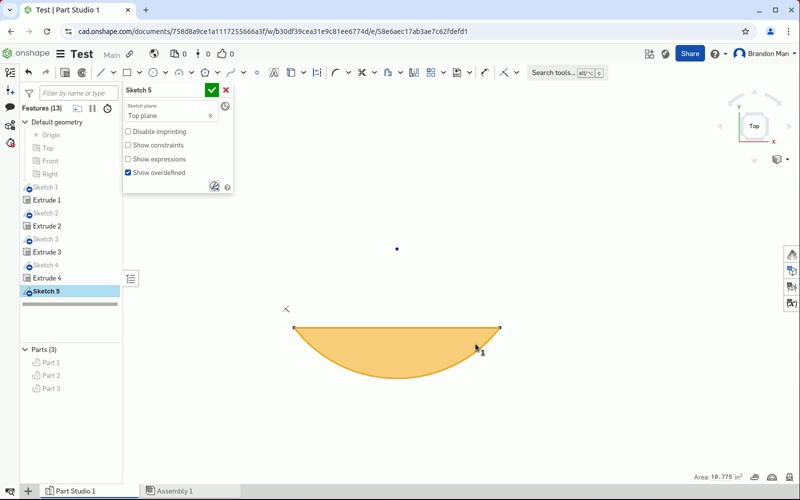
scroll(-6)
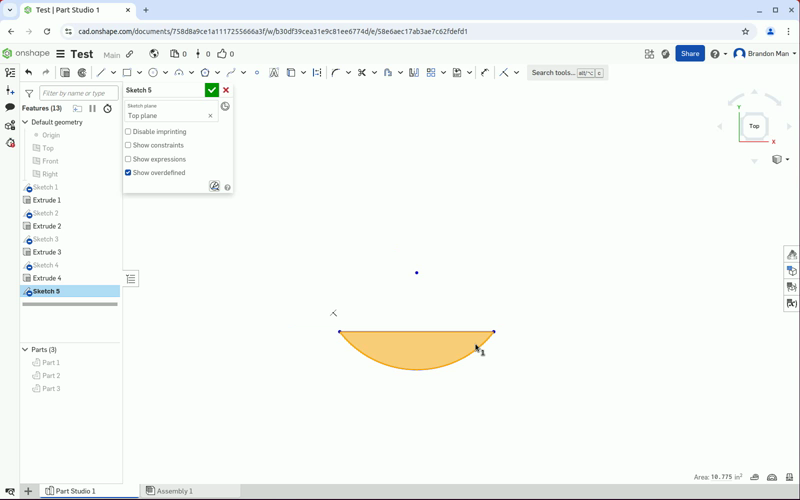
scroll(-6)
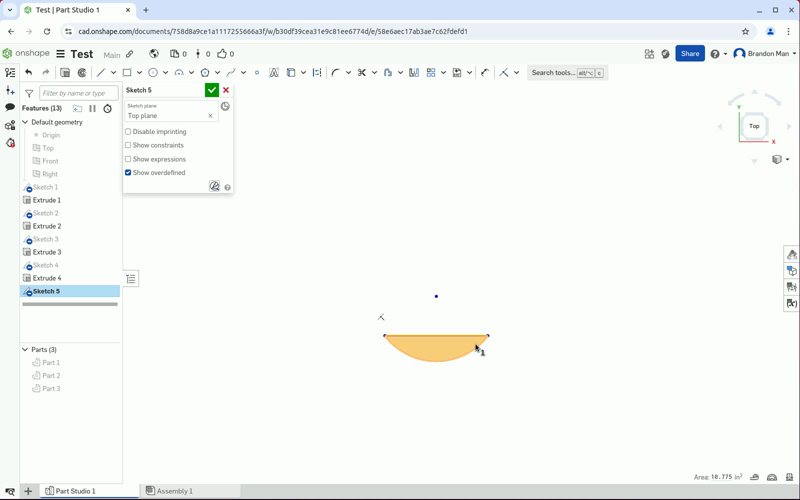
scroll(-6)
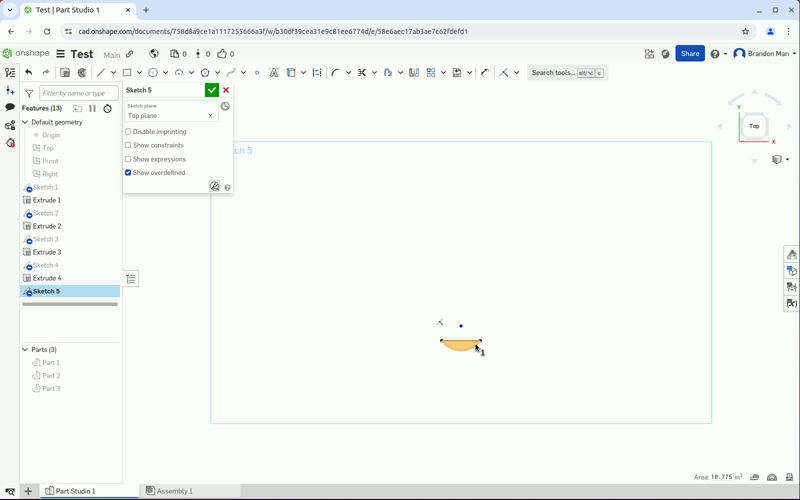
mouse_move(73, 352)
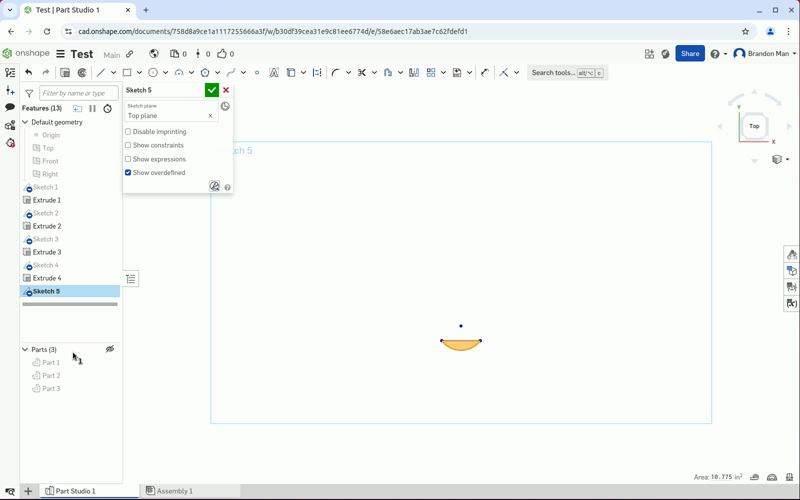
key(shift+y)
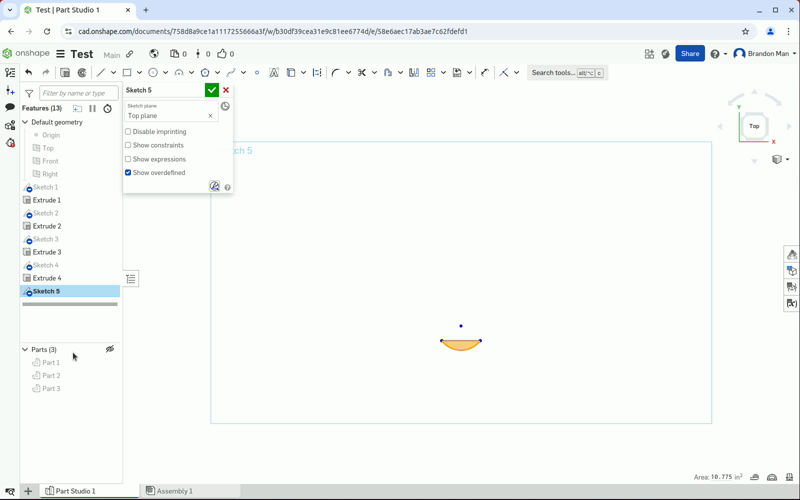
key(shift+e)
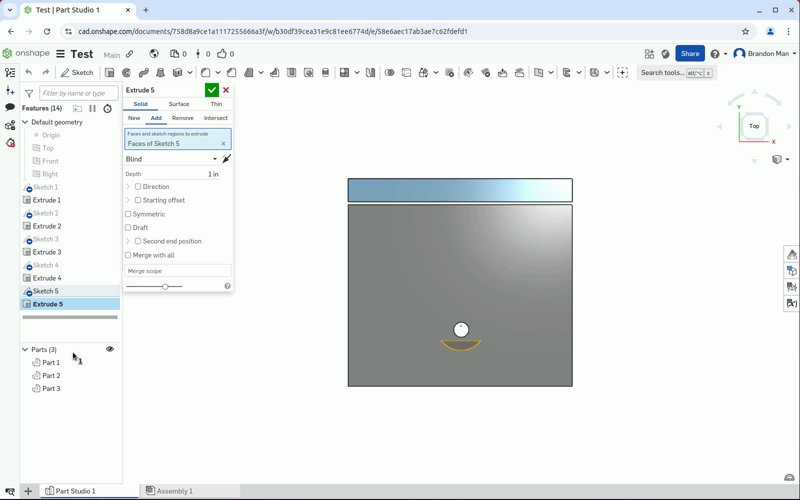
mouse_move(143, 106)
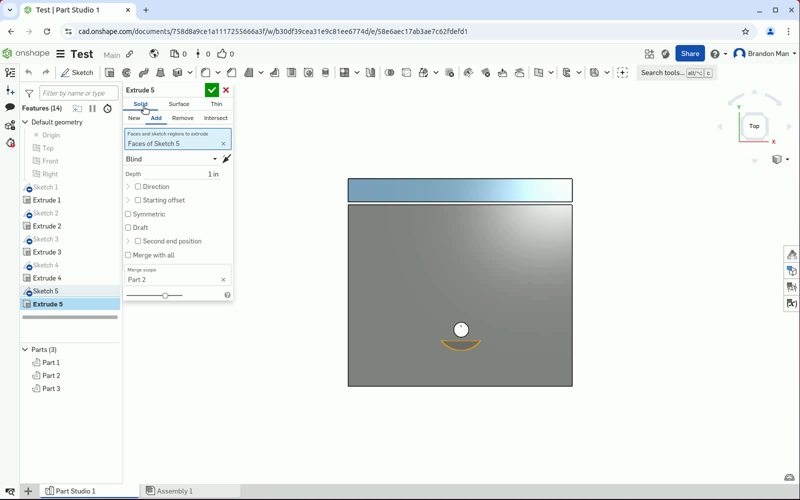
click(143, 106)
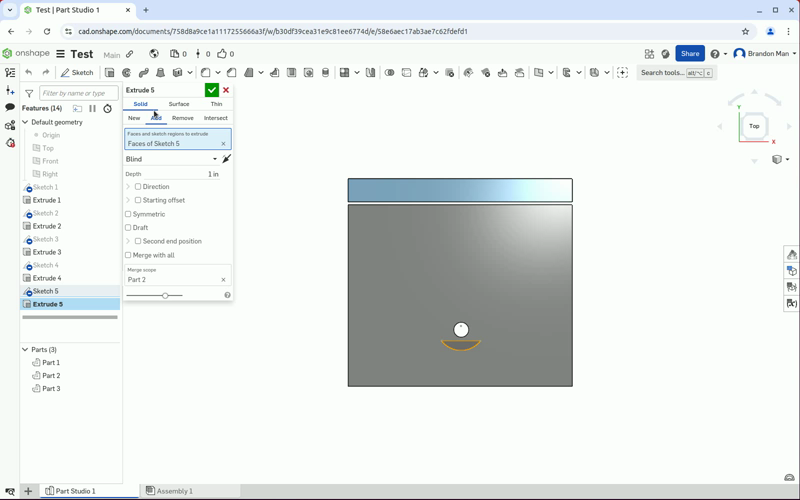
mouse_move(186, 120)
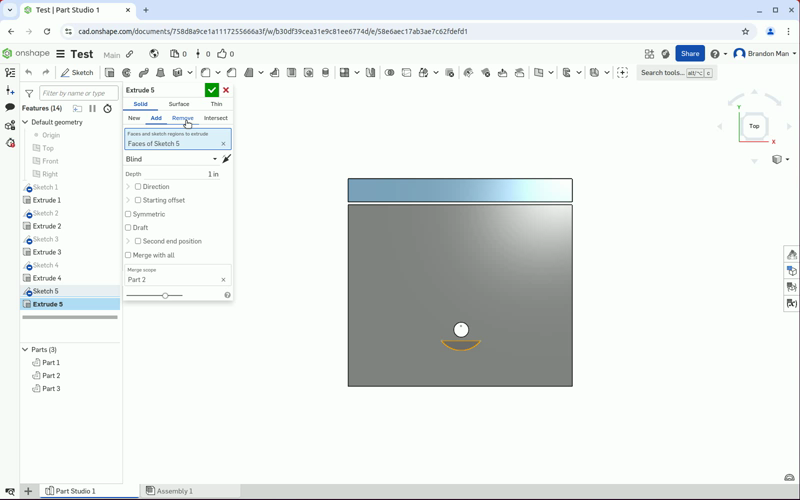
click(186, 120)
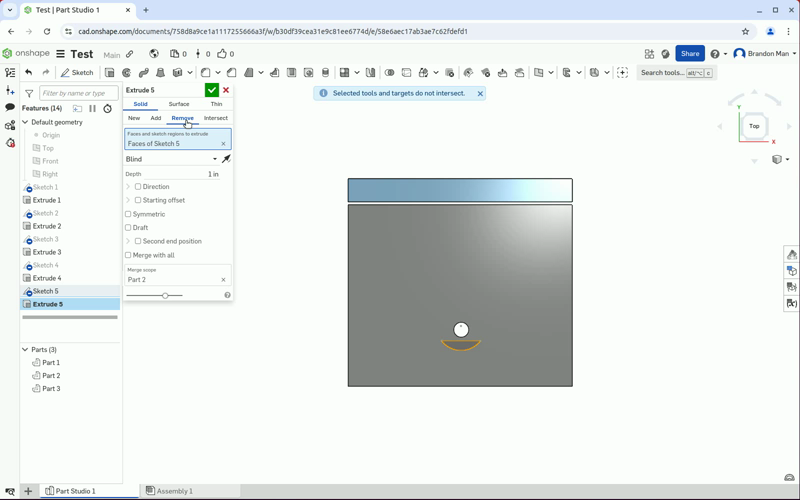
key(tab, 4)
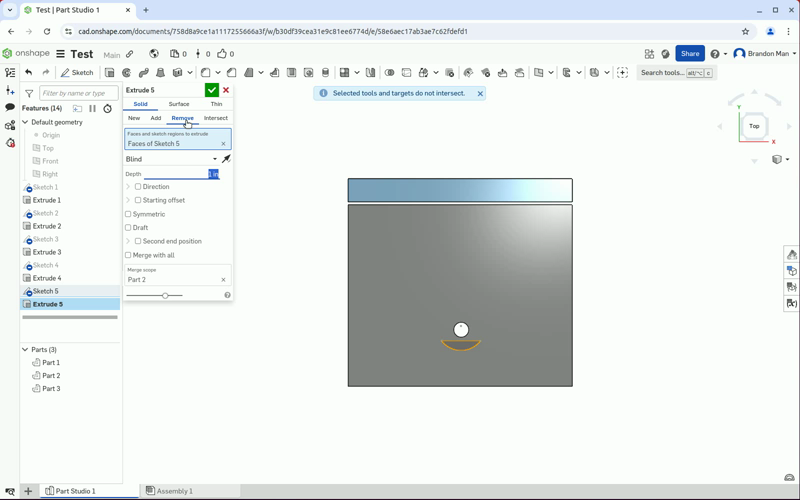
text(-7.943)
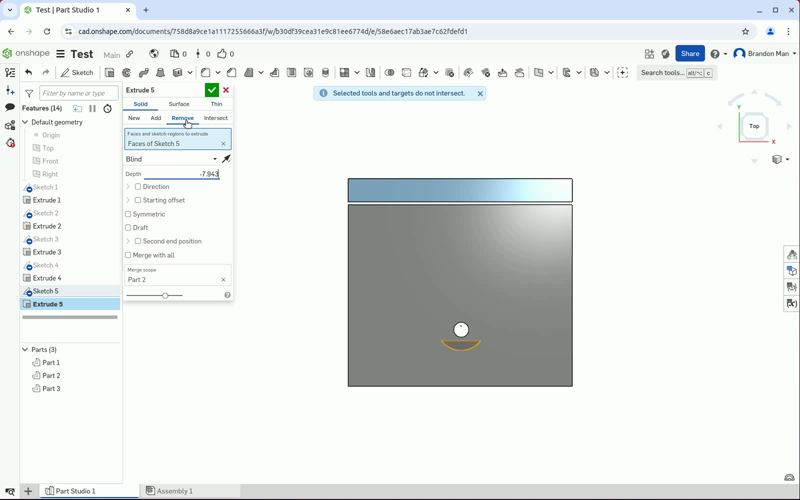
key(tab, 6)
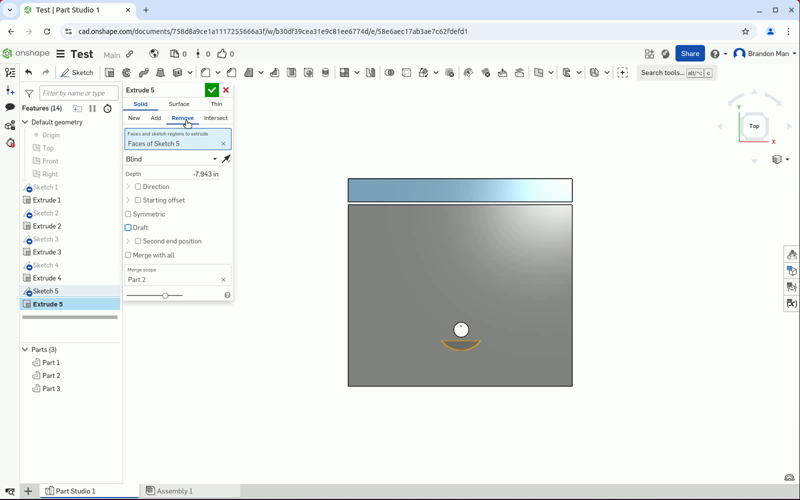
key(space)
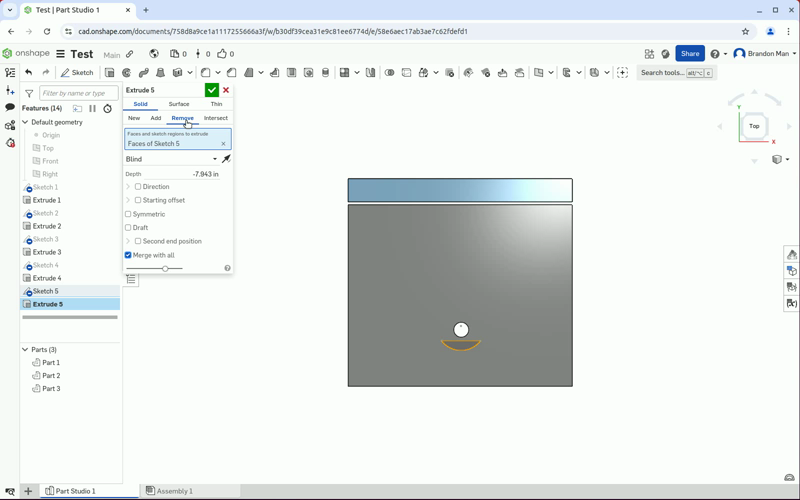
key(enter)
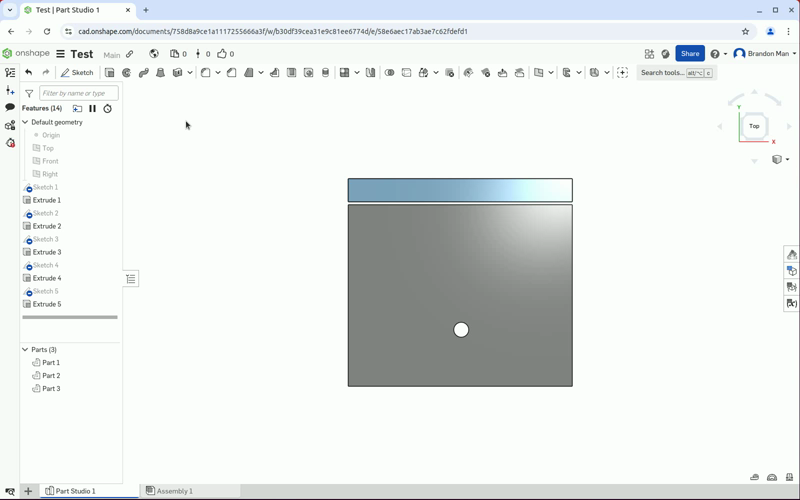
key(shift+h)
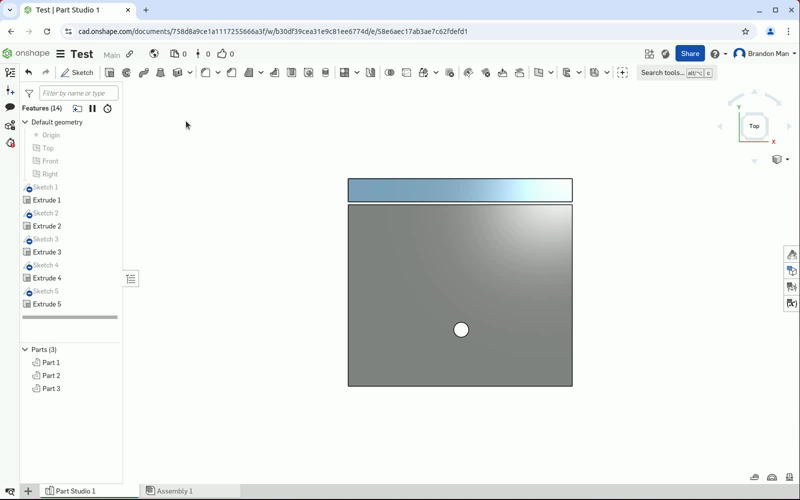
key(shift+h)
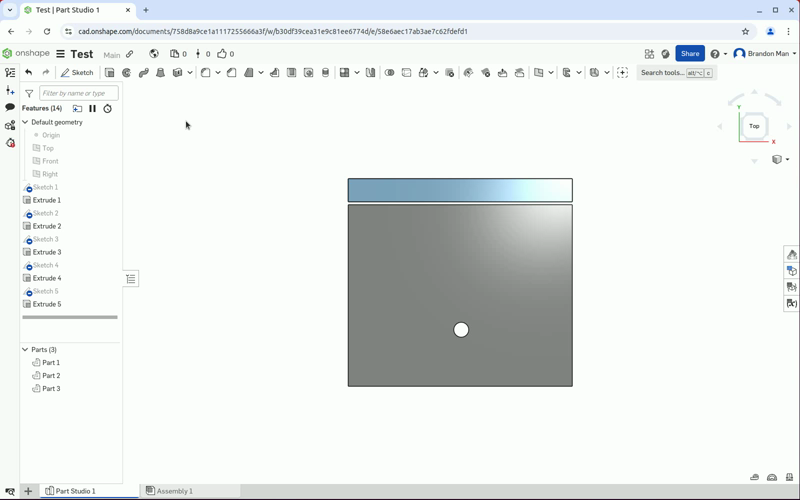
mouse_move(73, 189)
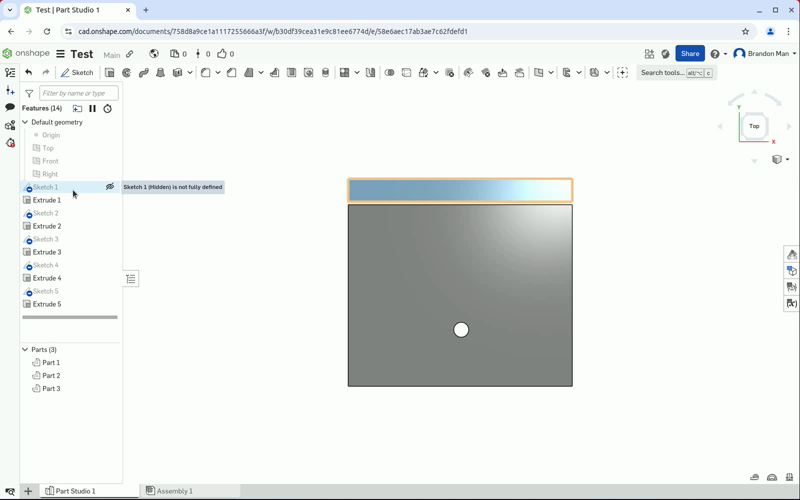
click(73, 189)
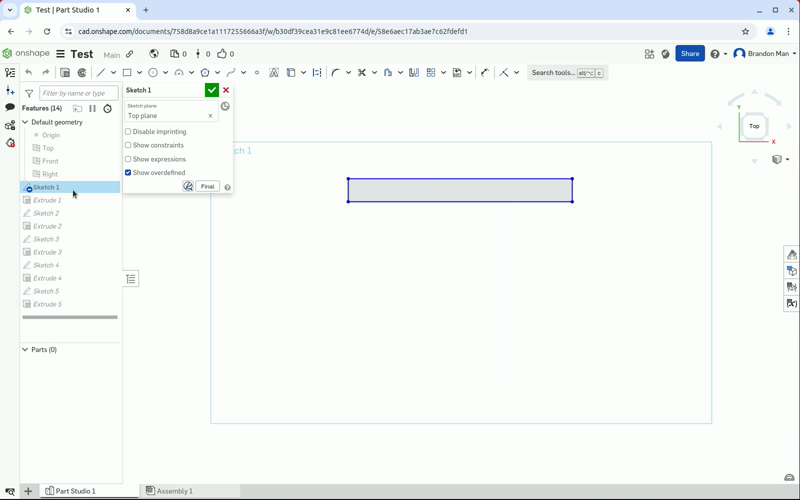
mouse_move(229, 92)
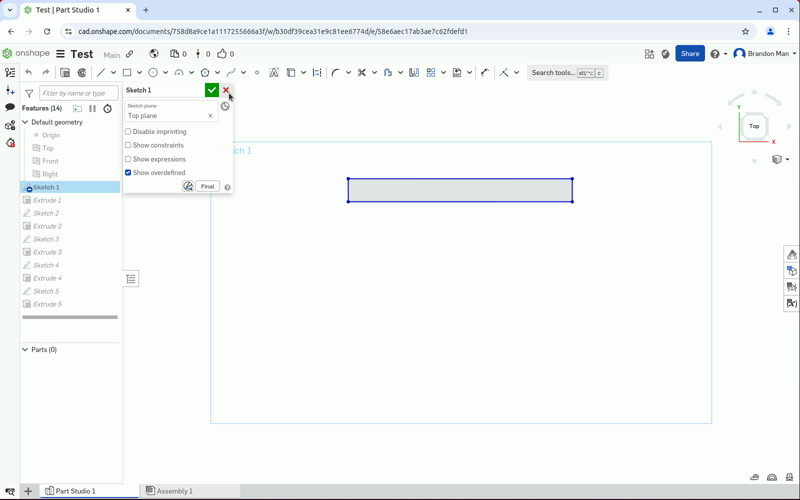
click(229, 92)
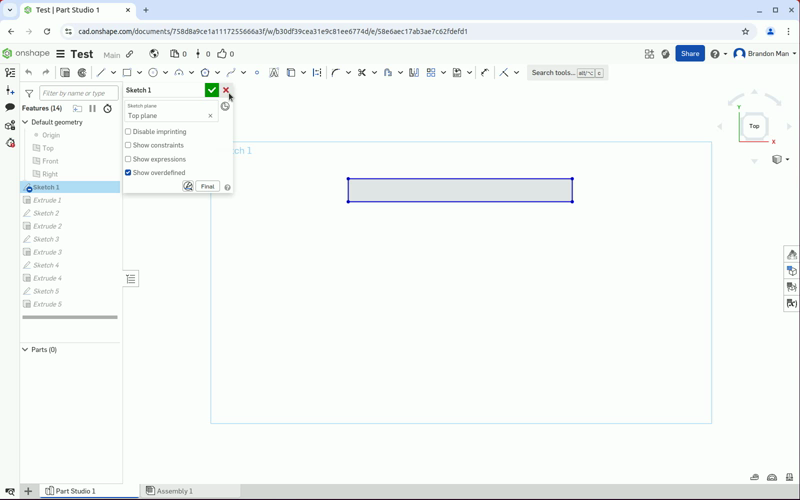
key(shift+s)
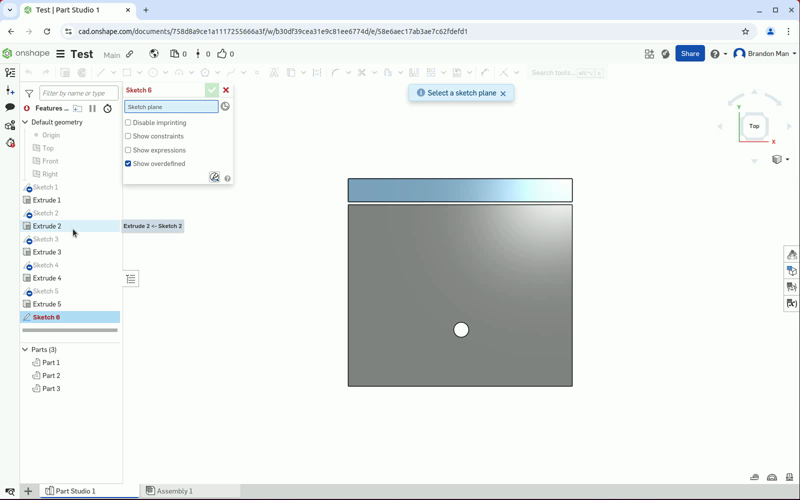
scroll(3)
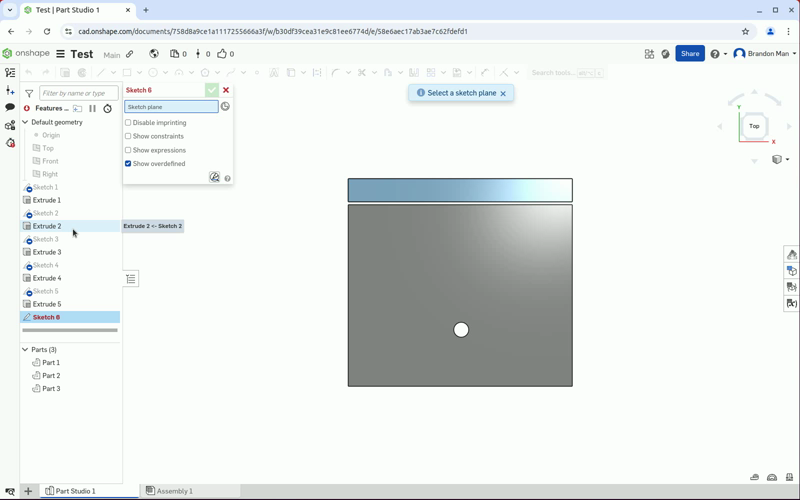
mouse_move(73, 150)
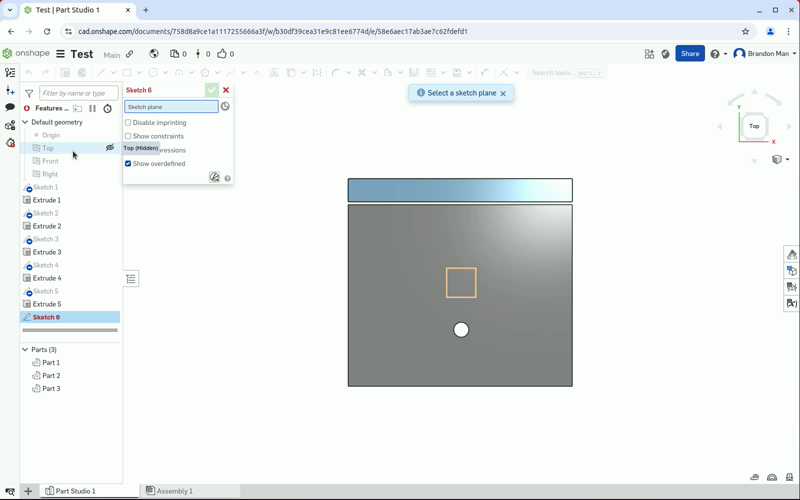
click(73, 150)
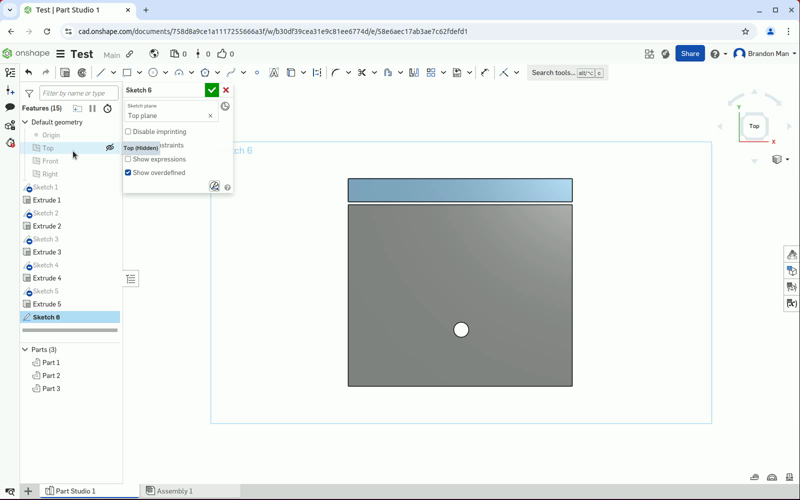
mouse_move(73, 352)
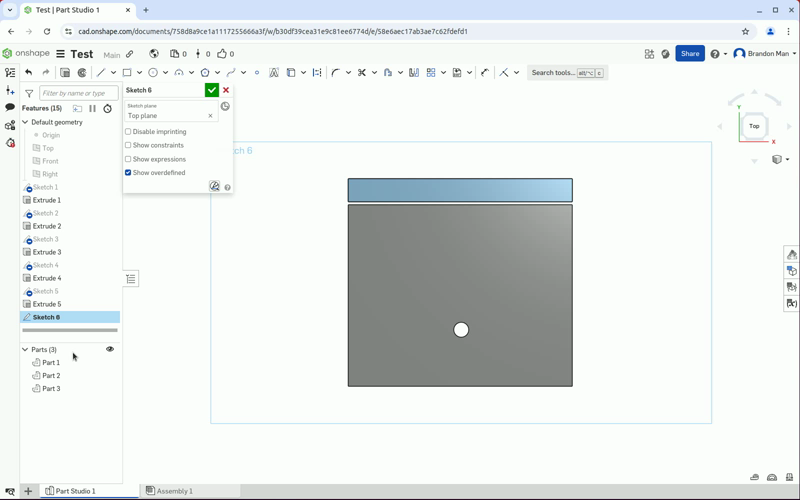
key(y)
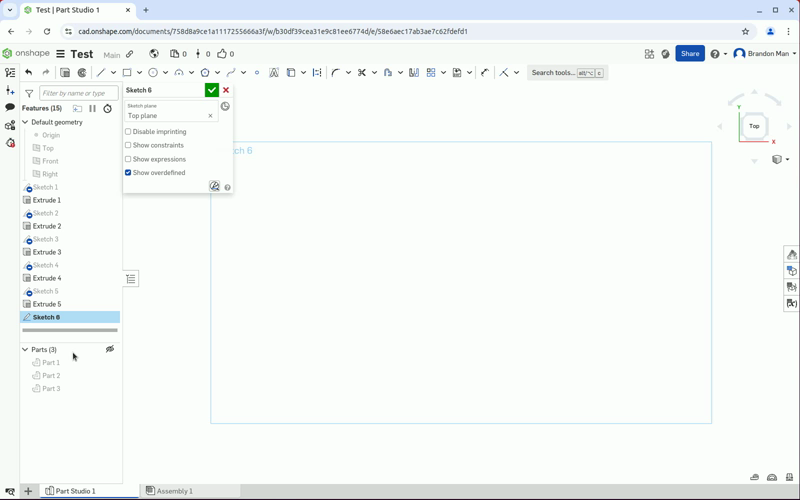
key(l)
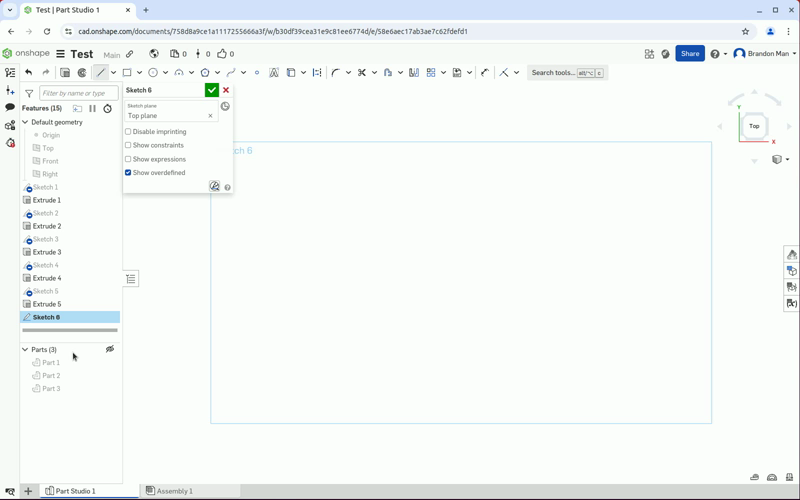
key_down(shift)
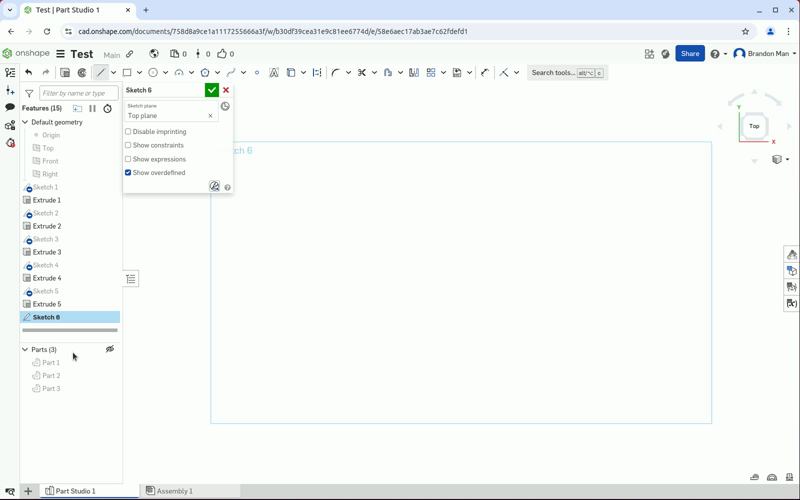
mouse_move(441, 340)
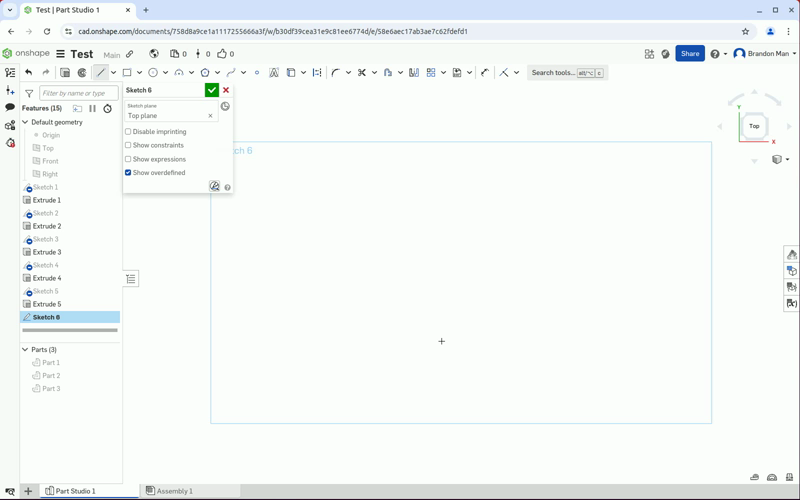
click(441, 340)
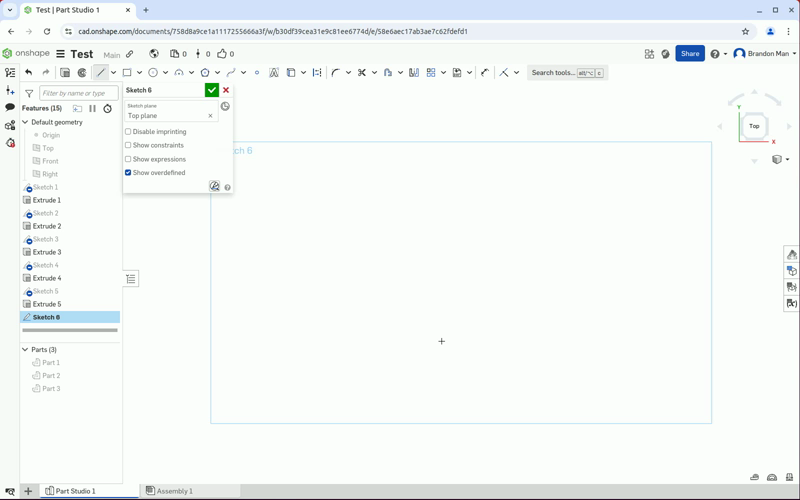
key_up(shift)
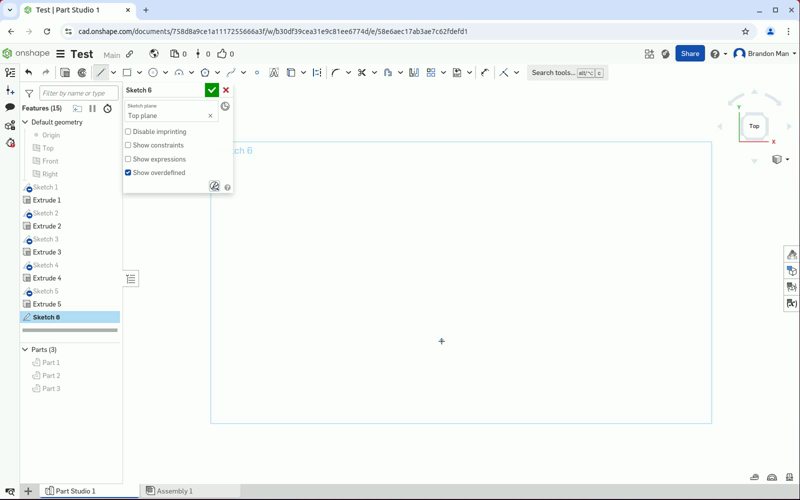
key_down(shift)
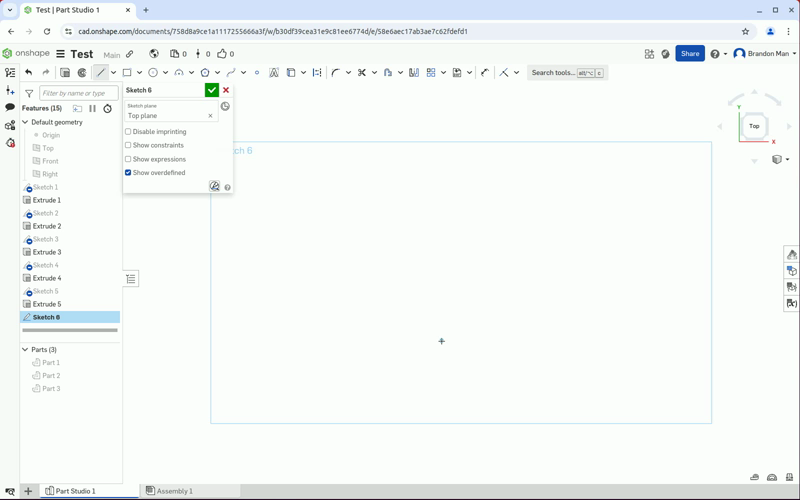
mouse_move(471, 340)
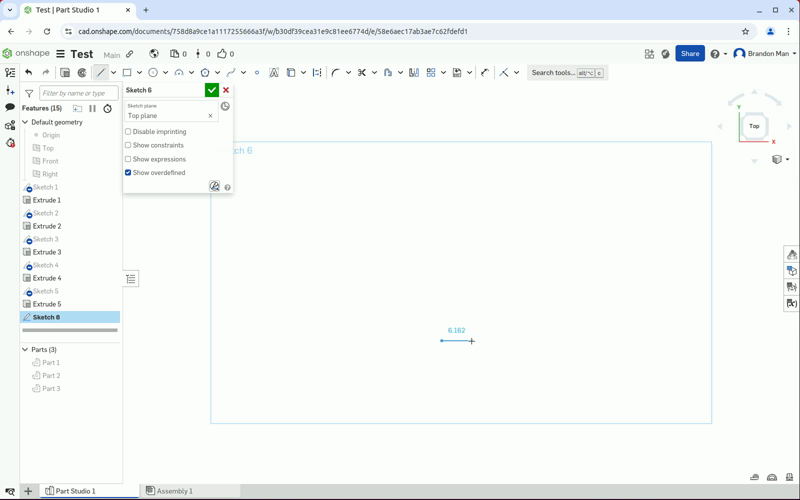
mouse_move(479, 340)
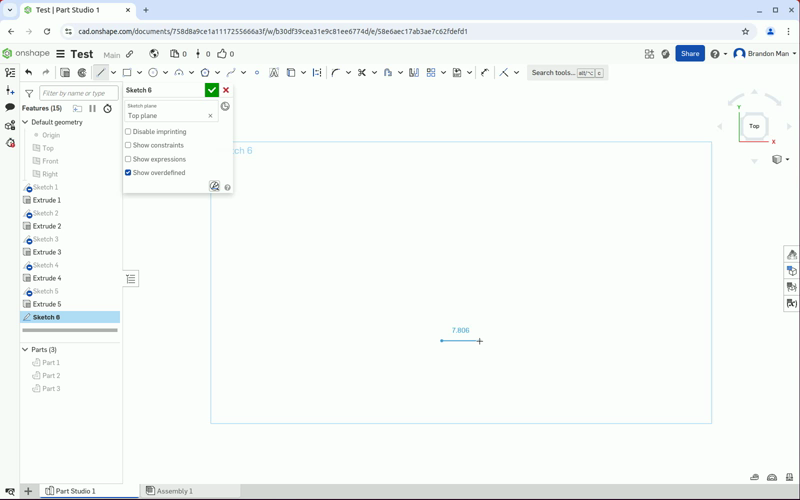
click(479, 340)
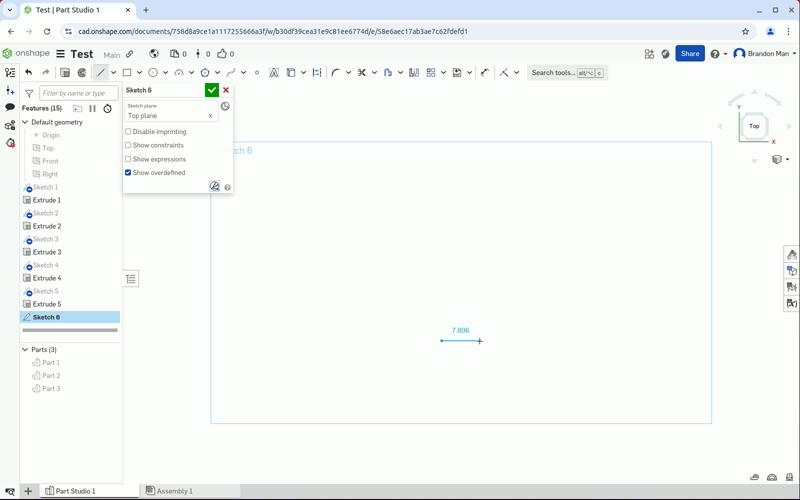
key_up(shift)
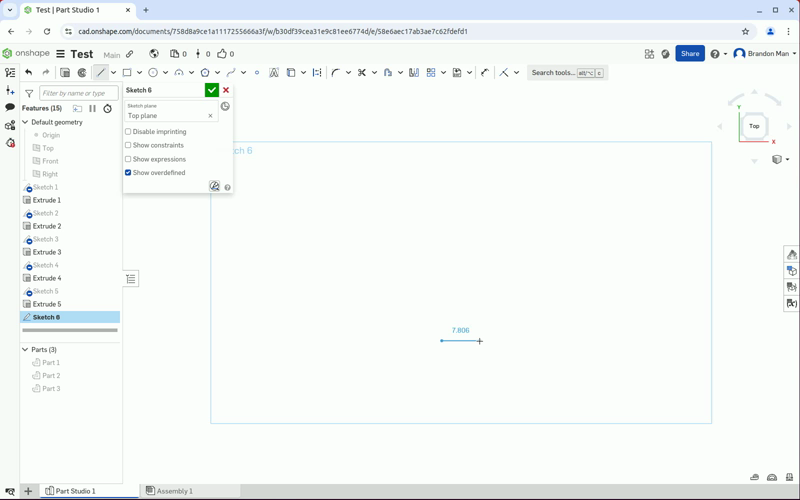
key(esc)
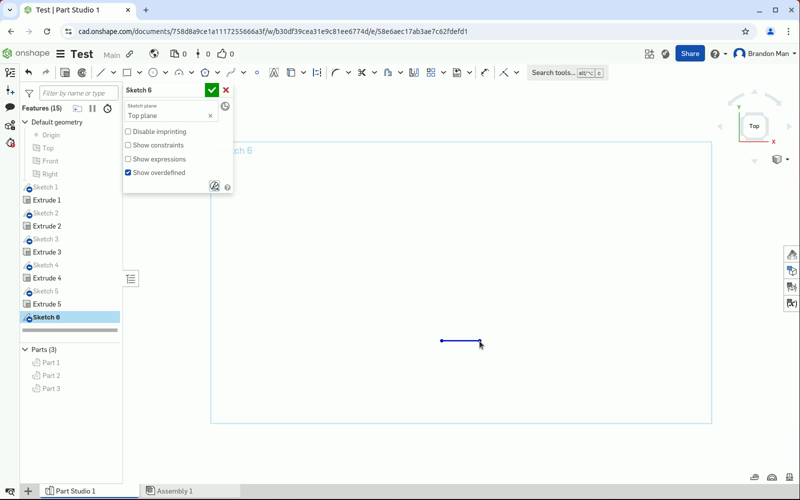
key(a)
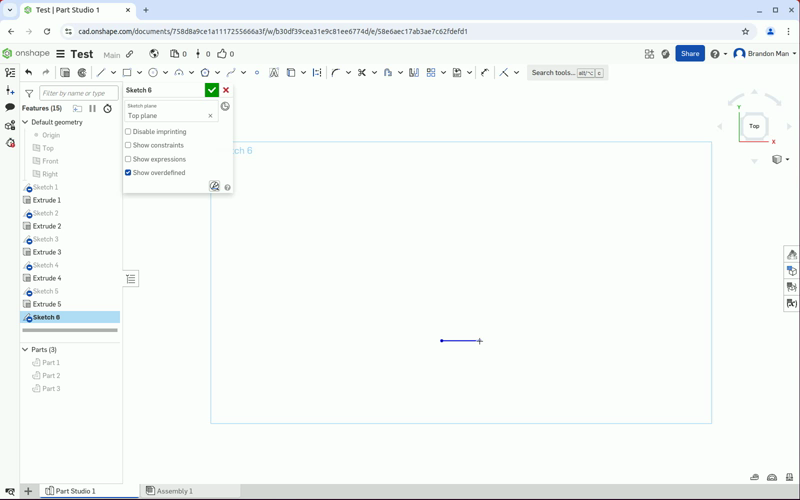
mouse_move(479, 340)
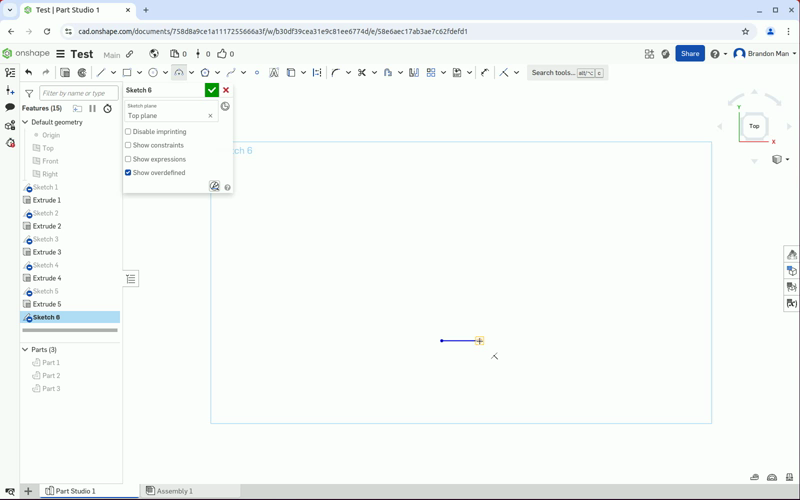
click(479, 340)
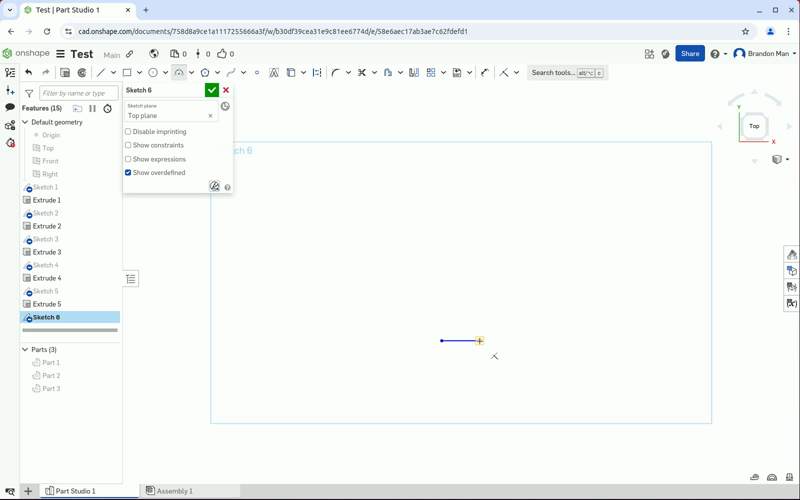
mouse_move(441, 340)
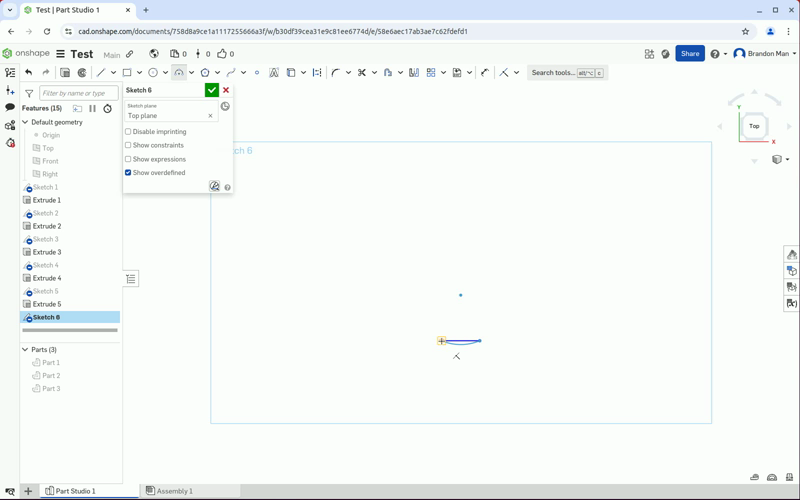
click(441, 340)
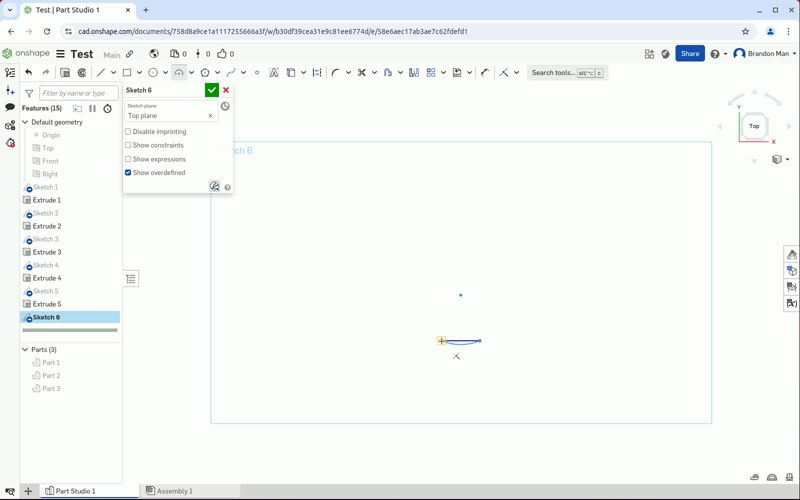
key_down(shift)
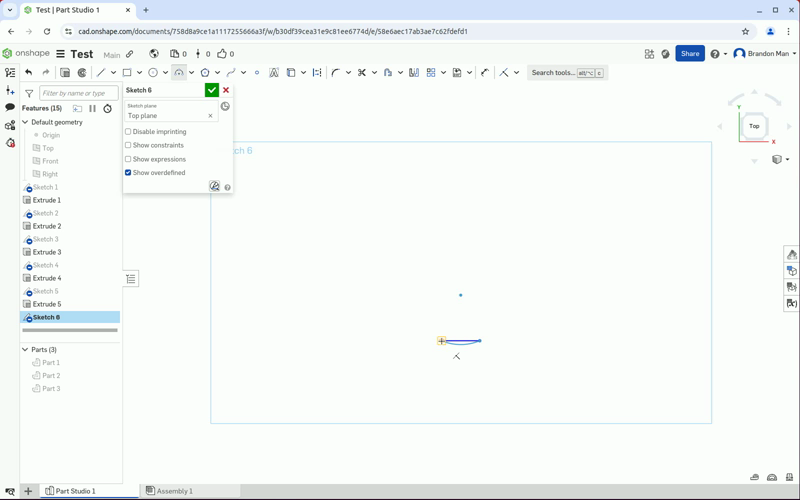
mouse_move(460, 303)
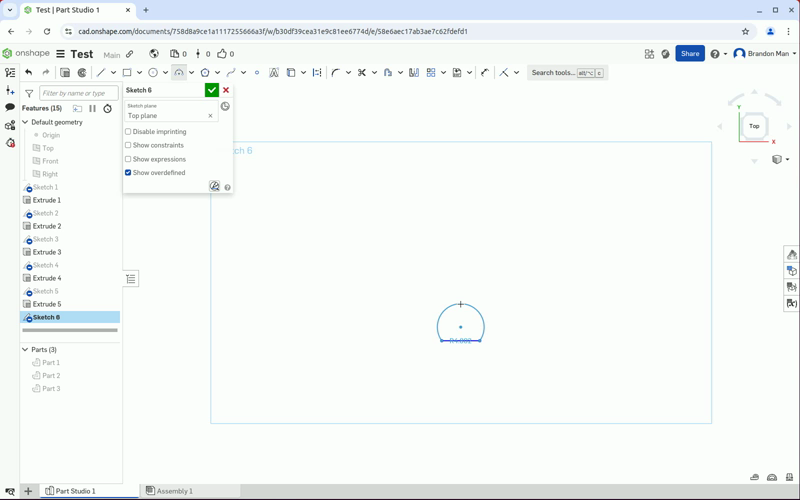
click(460, 303)
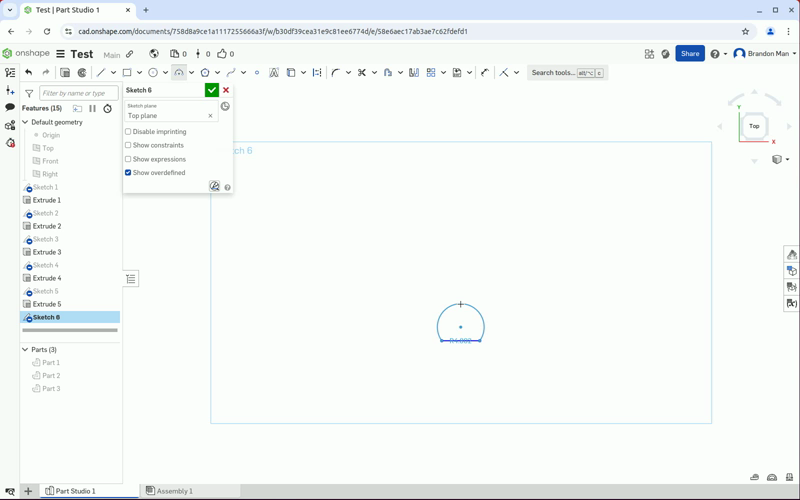
key_up(shift)
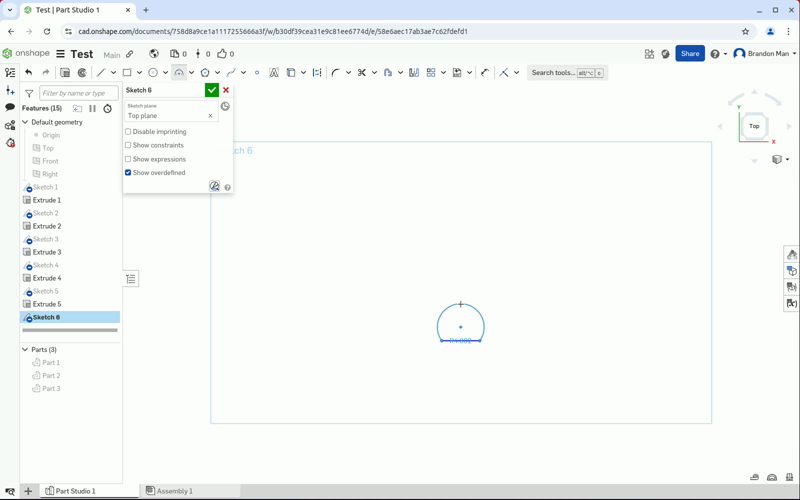
key(esc)
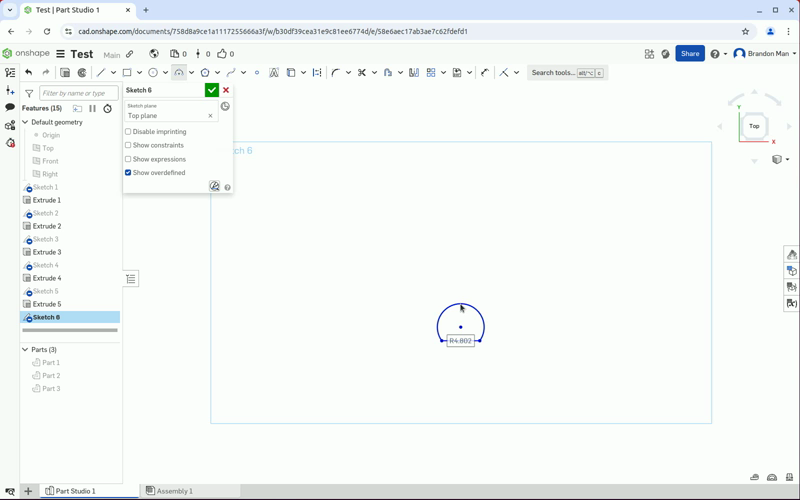
key(c)
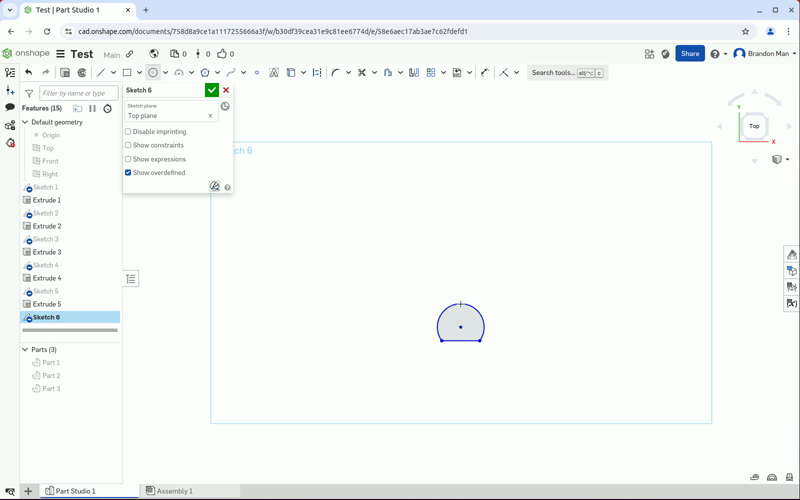
key_down(shift)
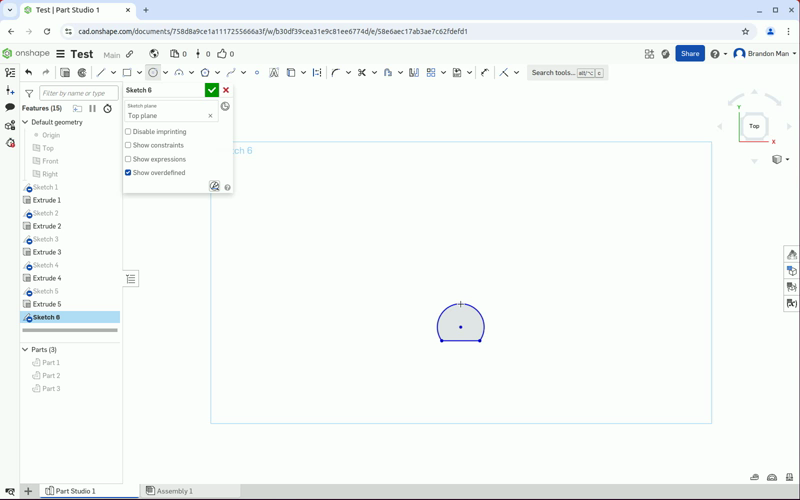
mouse_move(460, 327)
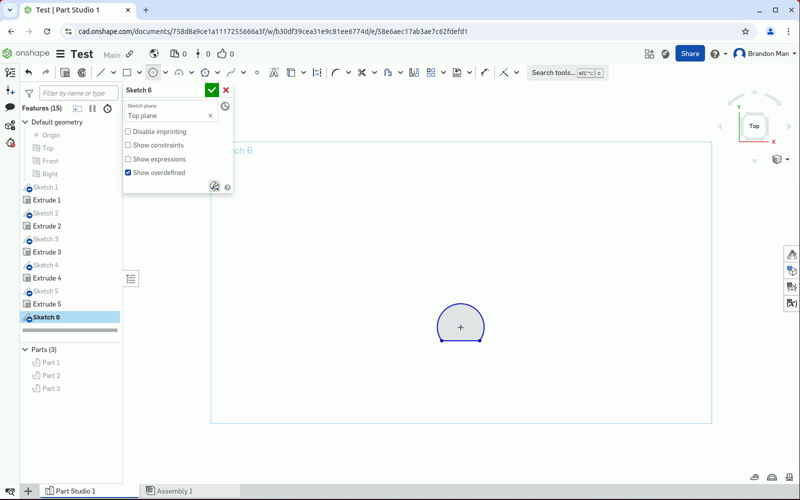
click(460, 327)
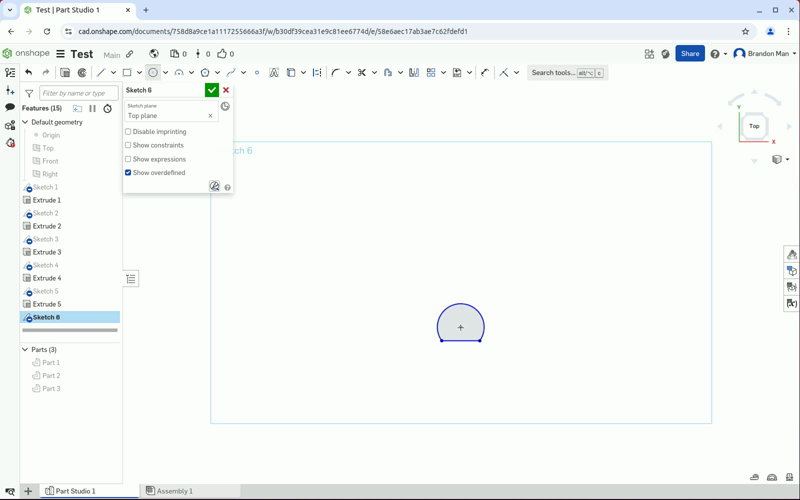
key_up(shift)
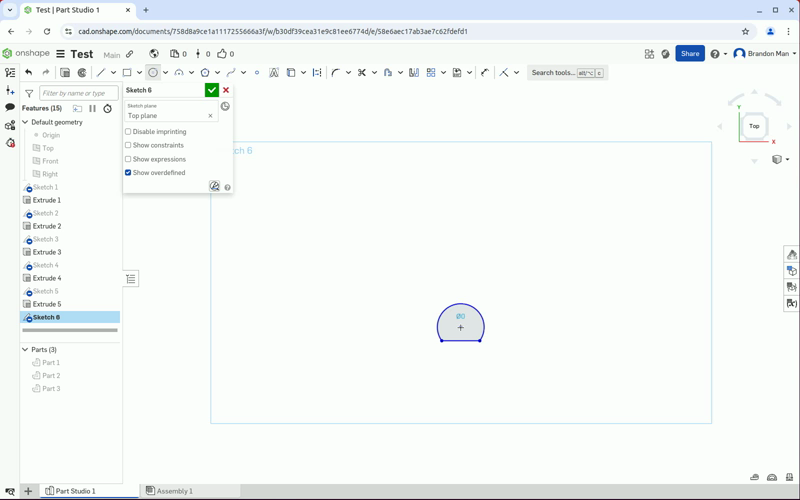
mouse_move(467, 327)
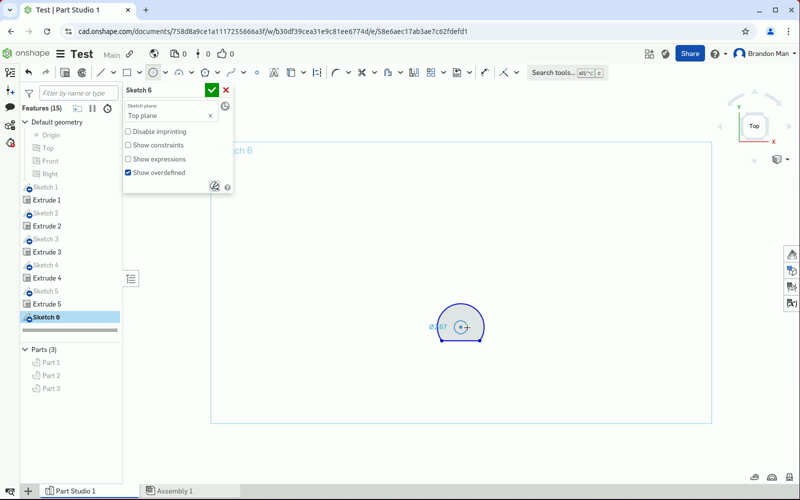
click(467, 327)
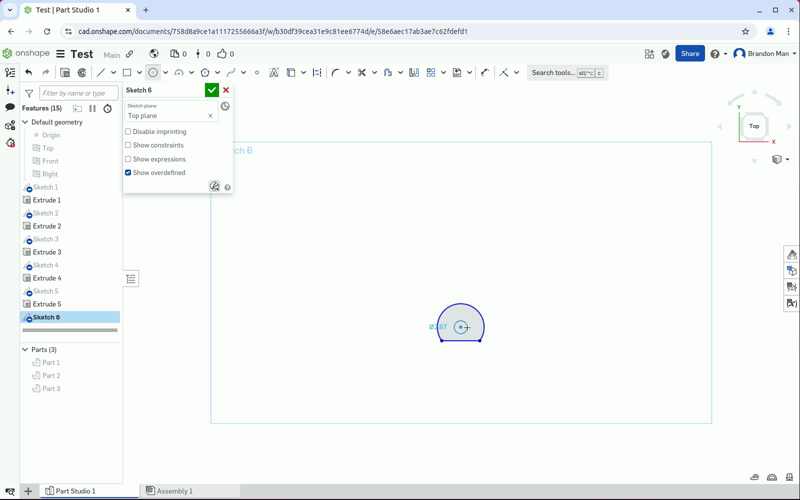
key(esc)
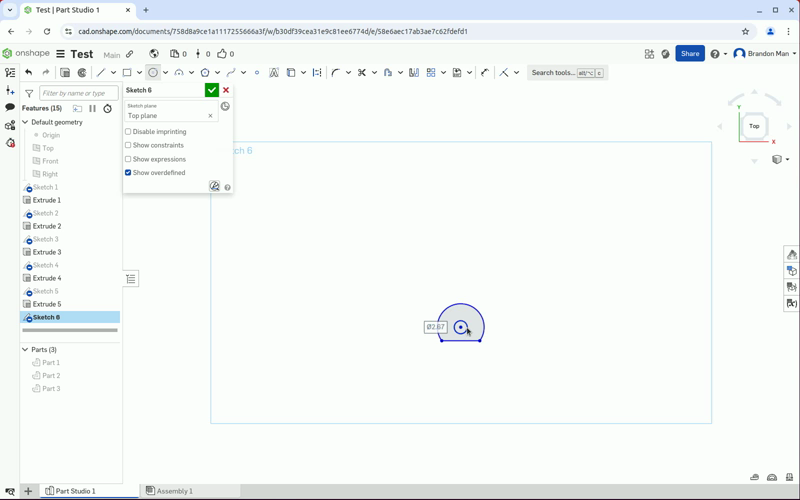
mouse_move(462, 310)
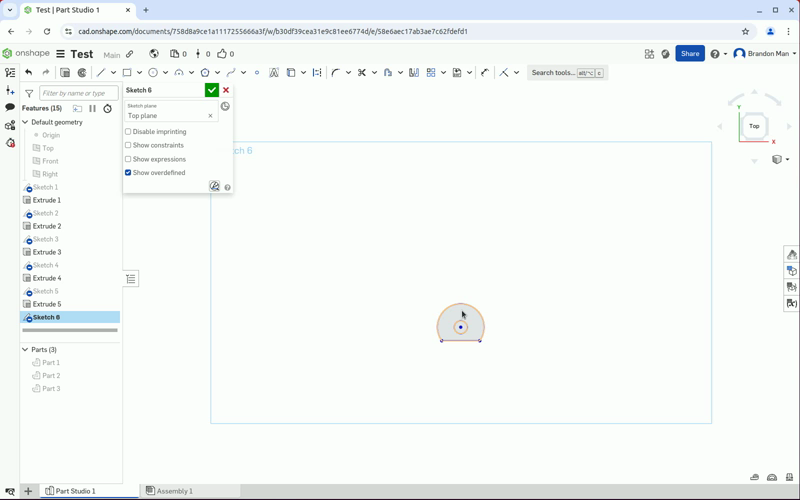
scroll(6)
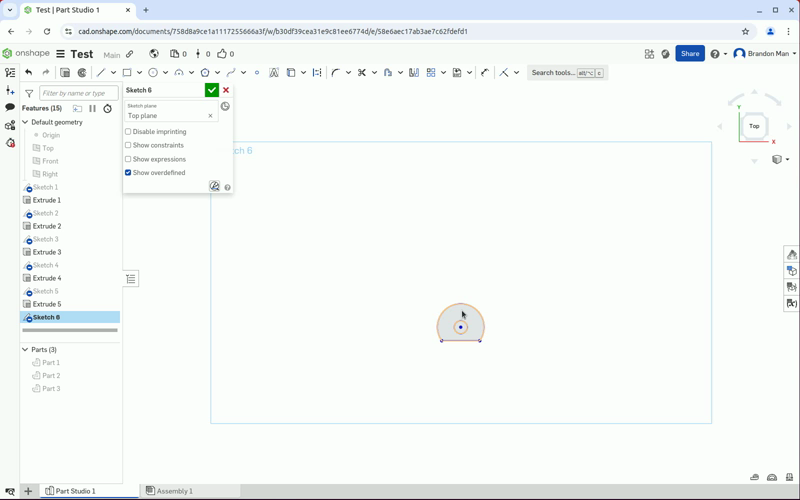
scroll(6)
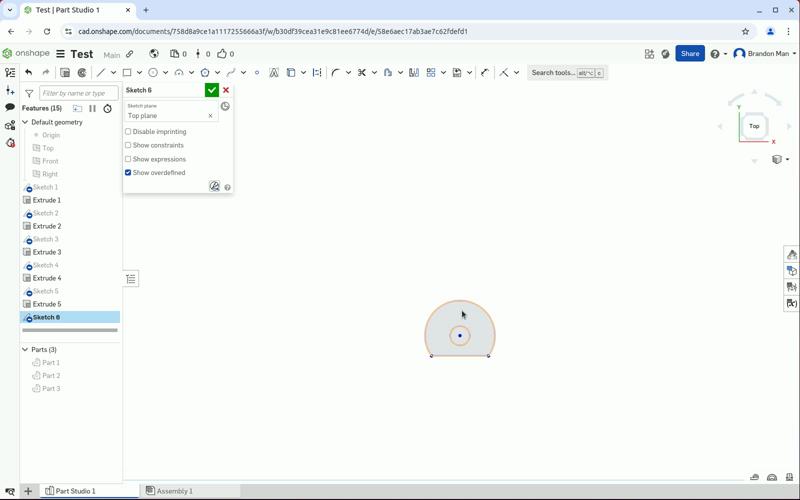
scroll(6)
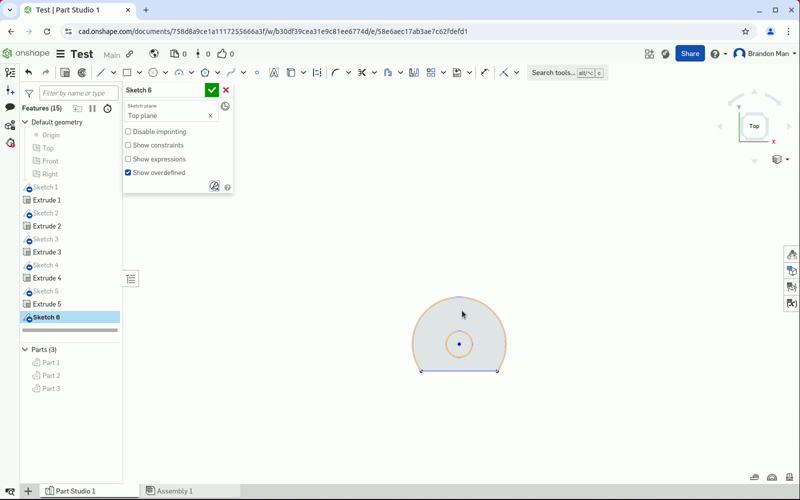
scroll(6)
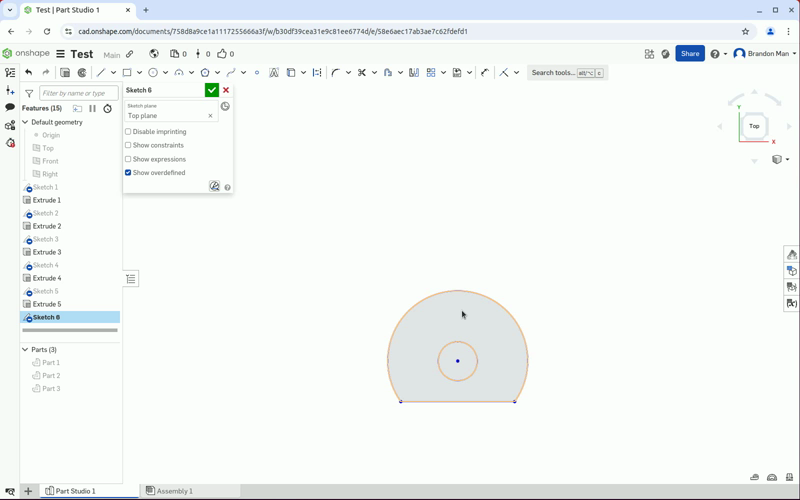
scroll(6)
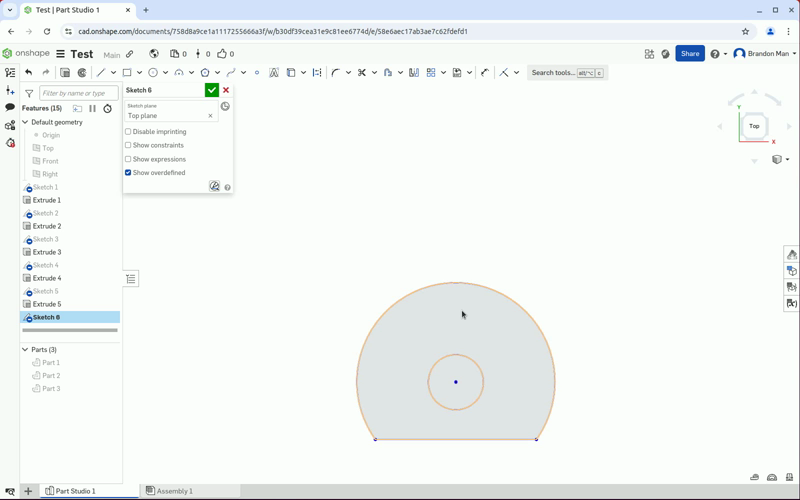
scroll(6)
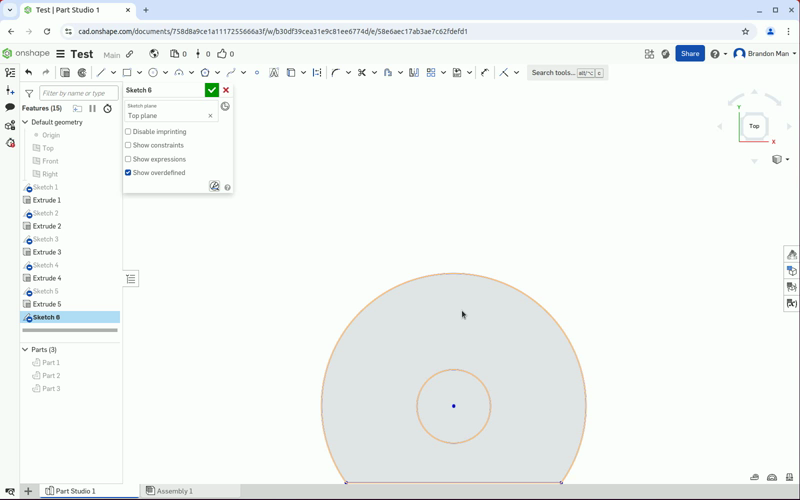
scroll(6)
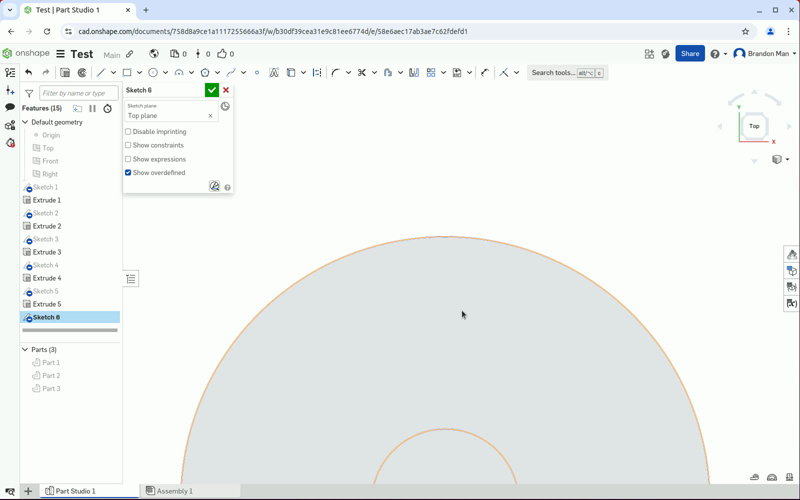
click(462, 310)
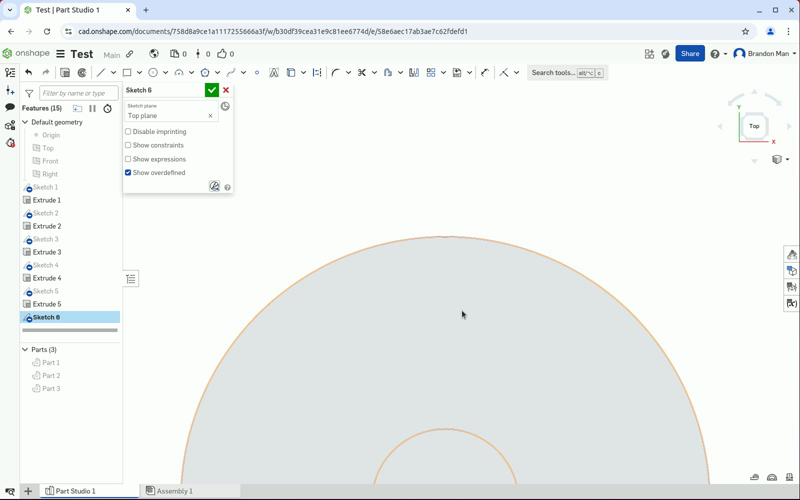
scroll(-6)
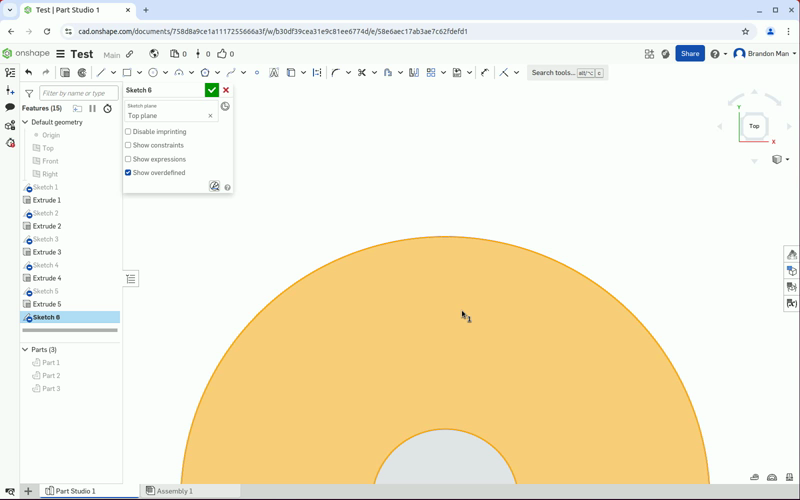
scroll(-6)
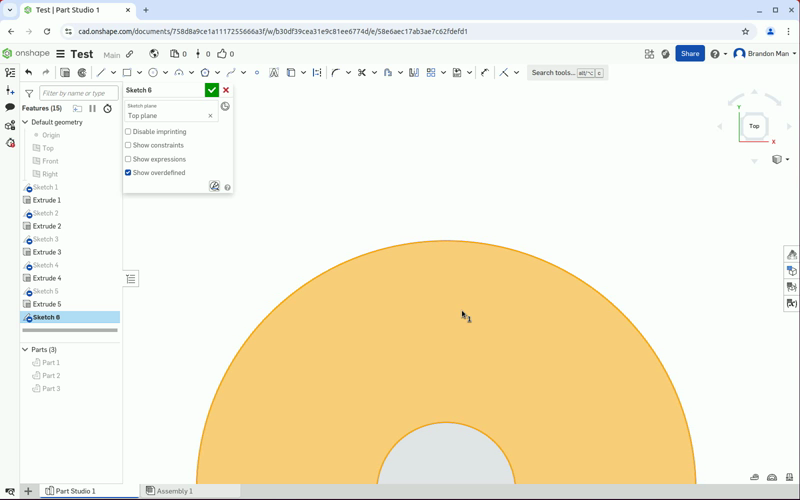
scroll(-6)
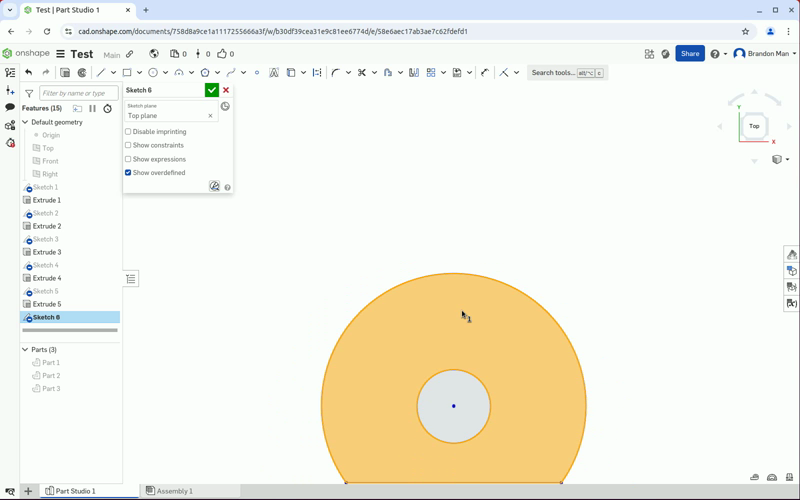
scroll(-6)
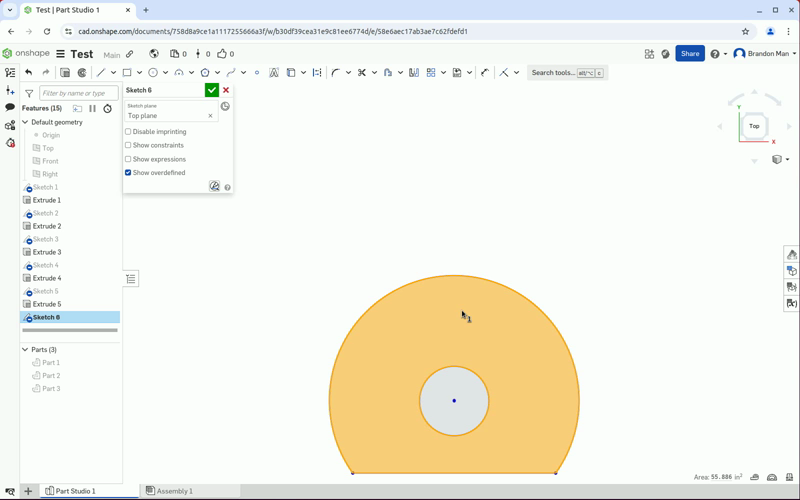
scroll(-6)
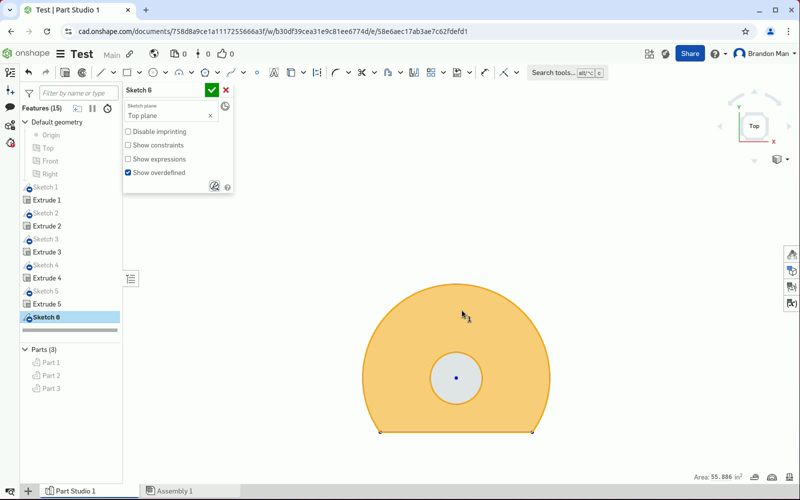
scroll(-6)
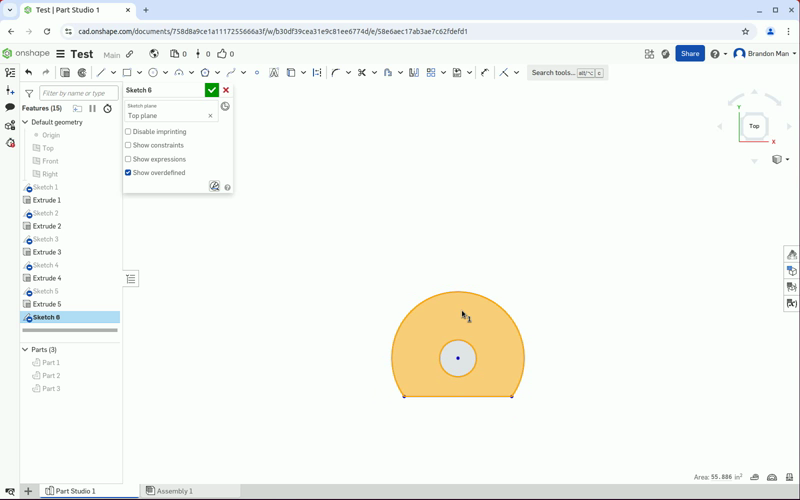
scroll(-6)
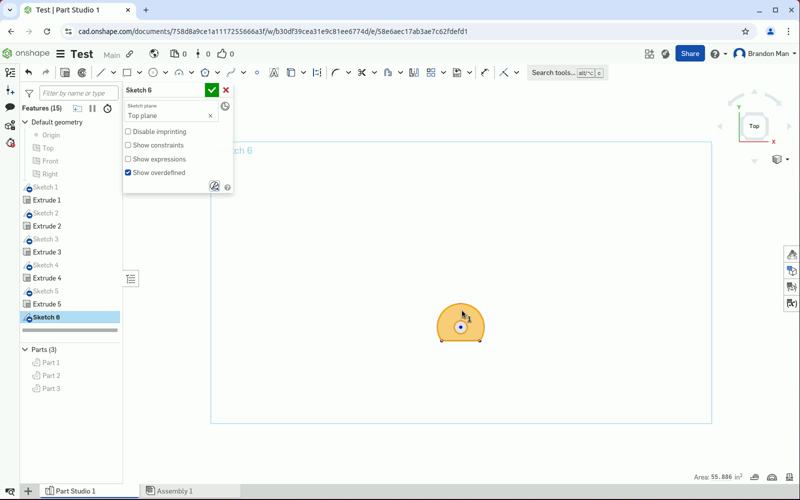
mouse_move(73, 352)
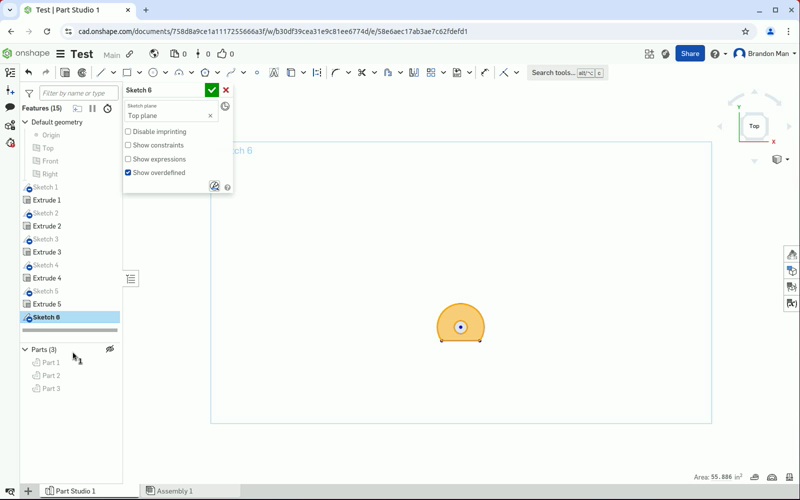
key(shift+y)
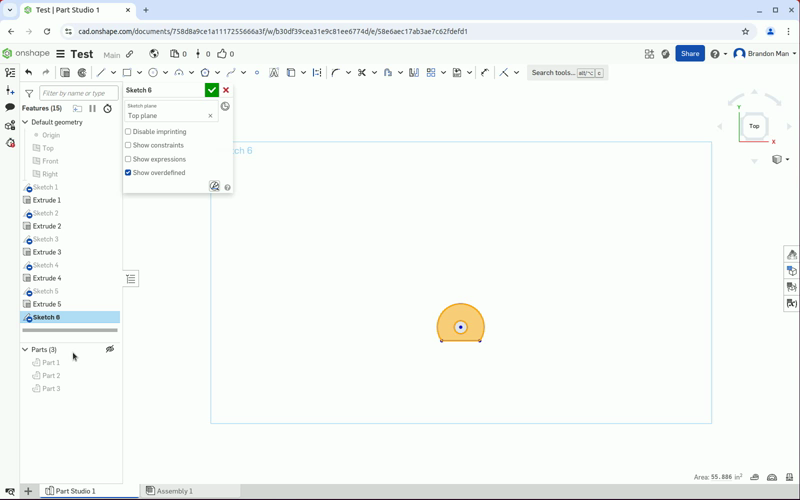
key(shift+e)
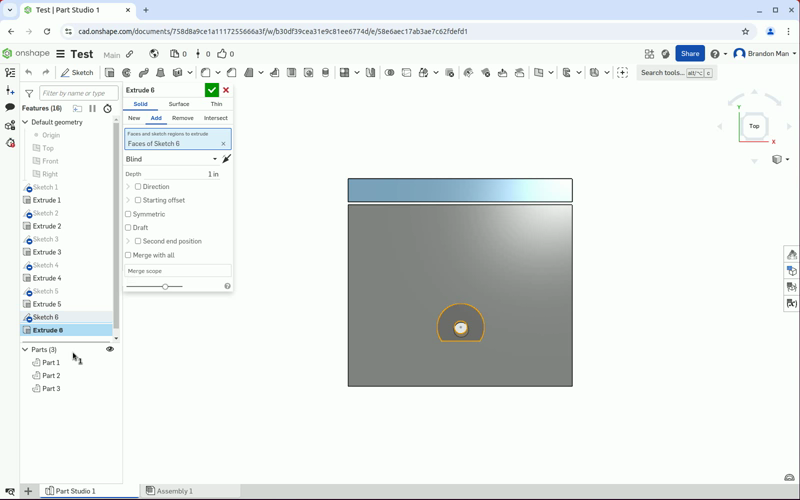
mouse_move(143, 106)
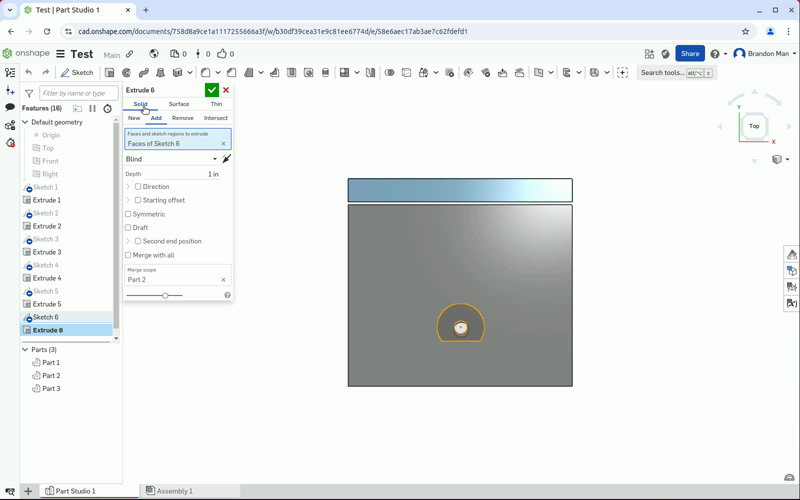
click(143, 106)
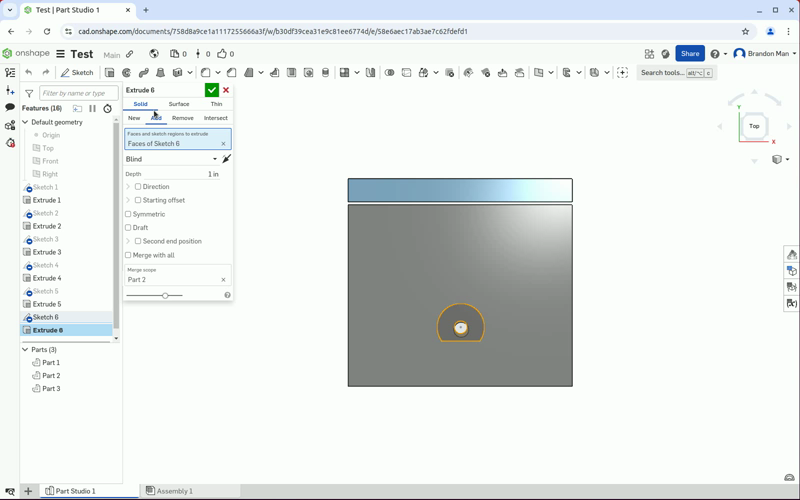
mouse_move(186, 120)
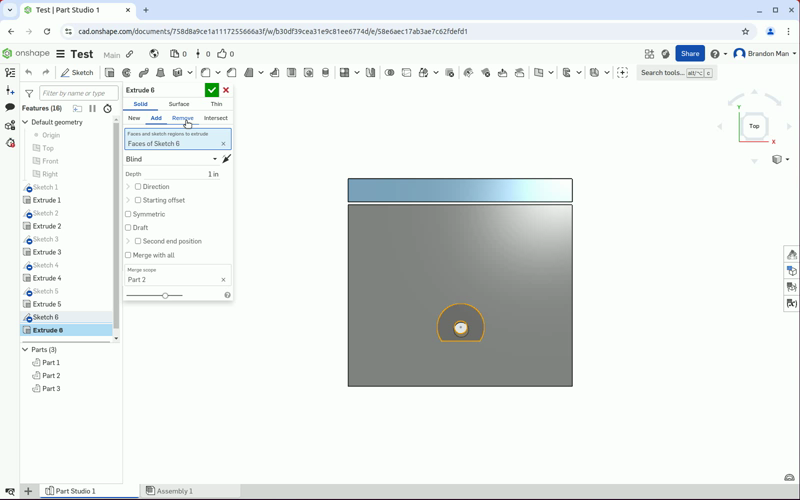
click(186, 120)
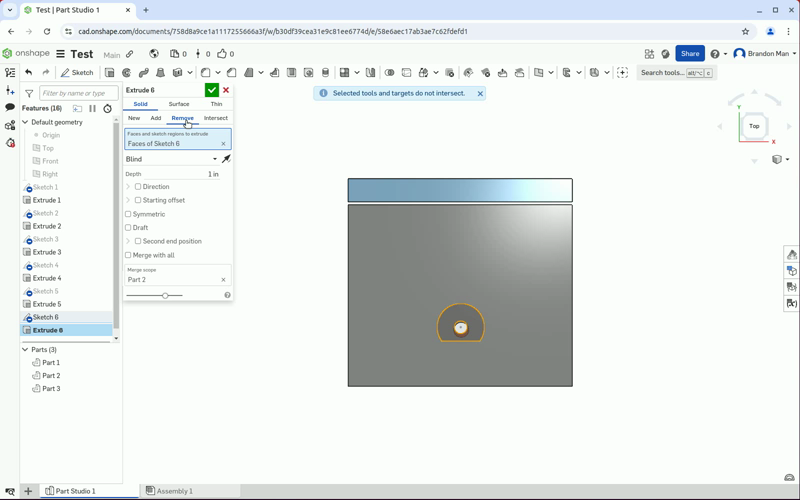
key(tab, 4)
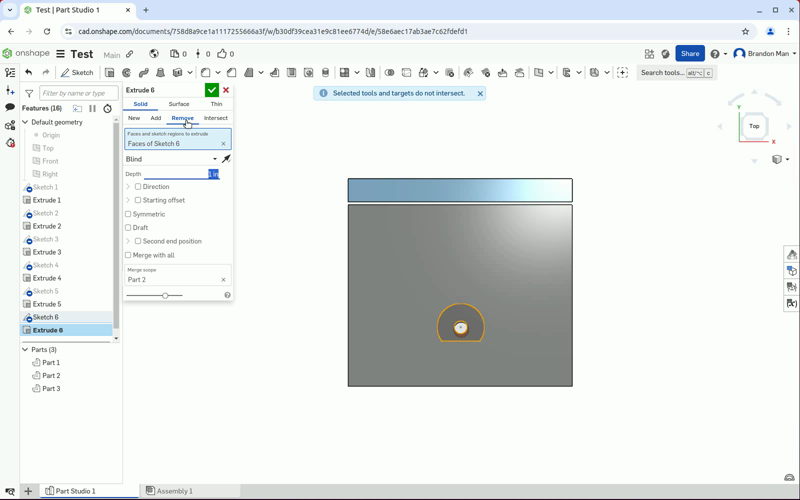
text(-7.943)
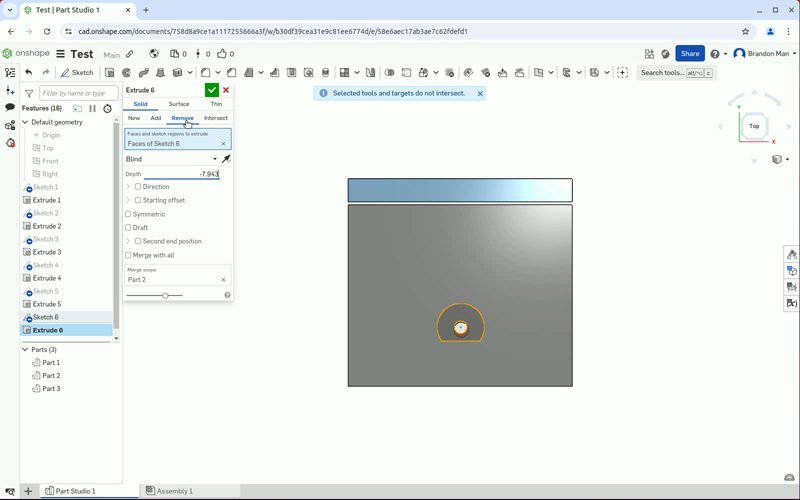
key(tab, 6)
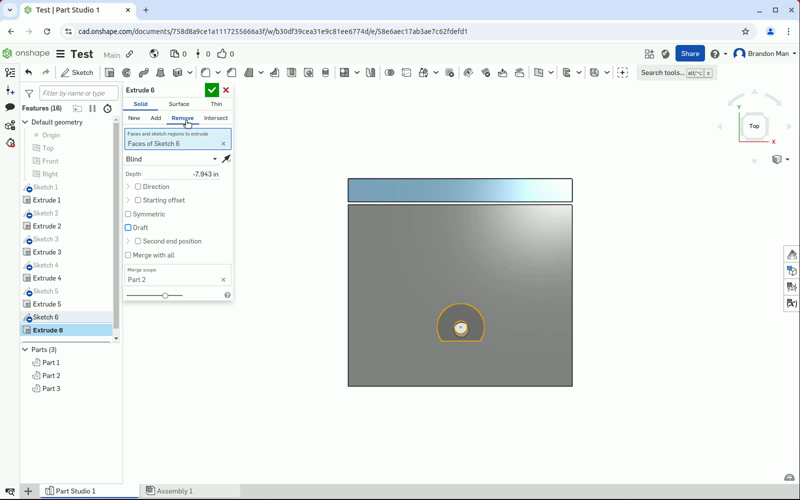
key(space)
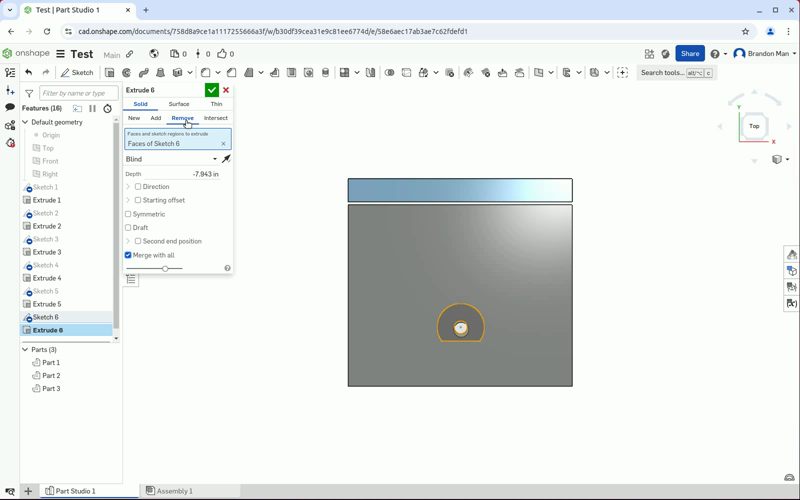
key(enter)
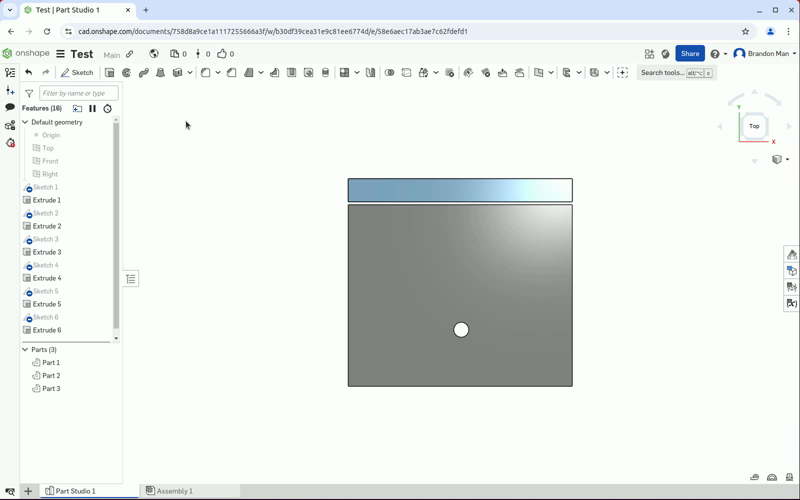
key(shift+h)
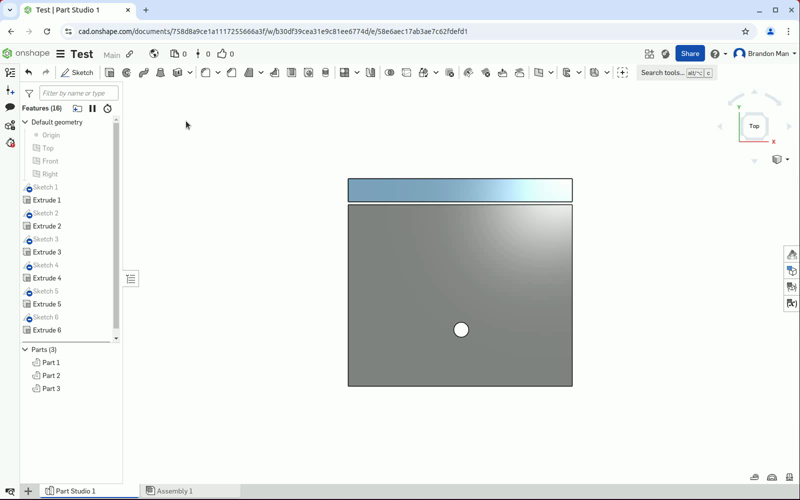
key(shift+h)
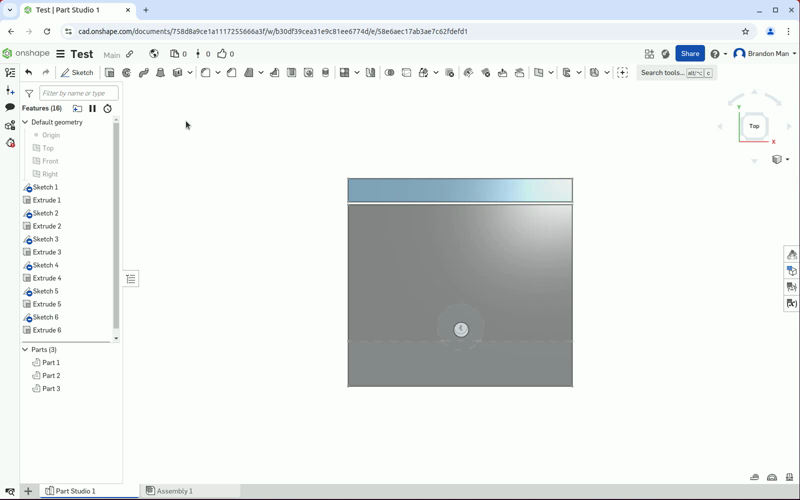
key(shift+7)
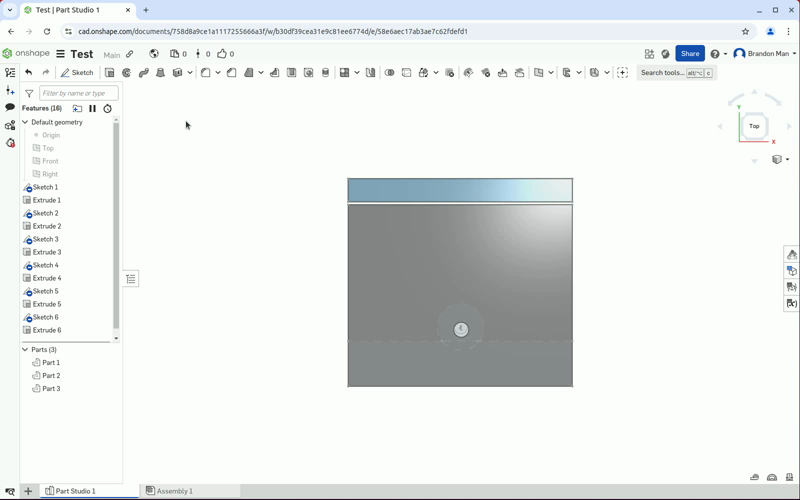
key(up, 3)
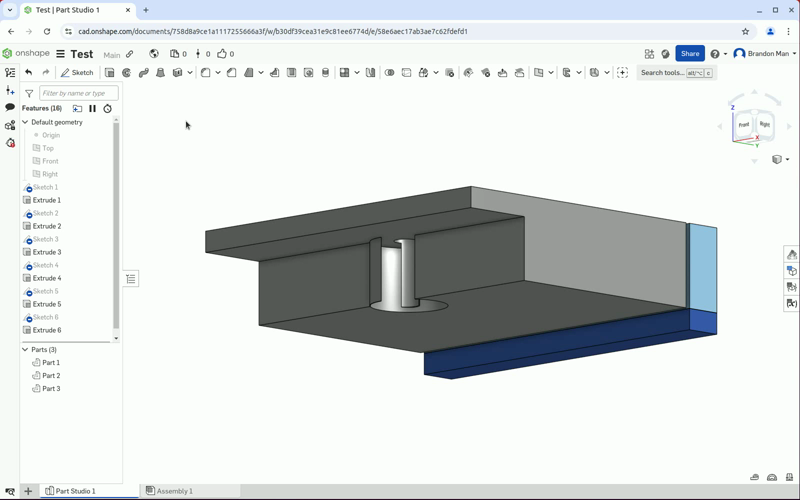
key(left, 3)
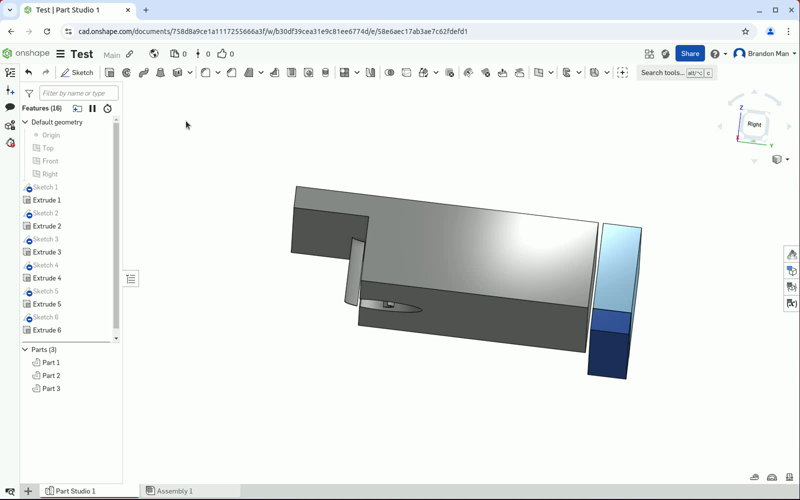
key(right, 3)
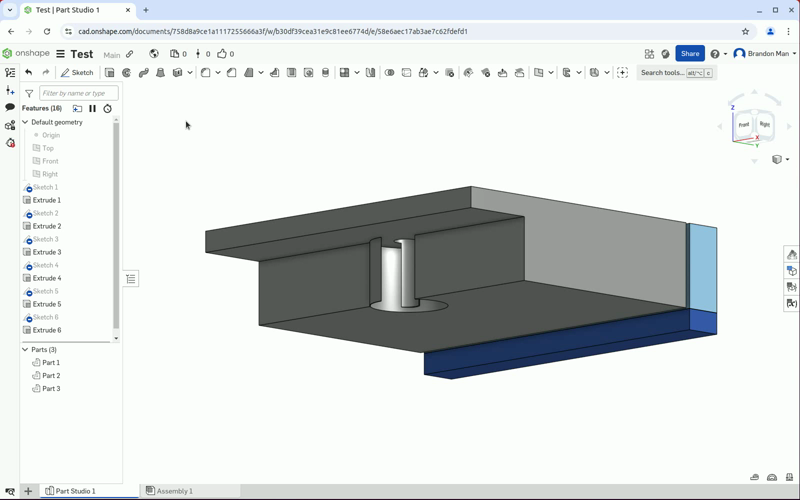
key(down, 3)
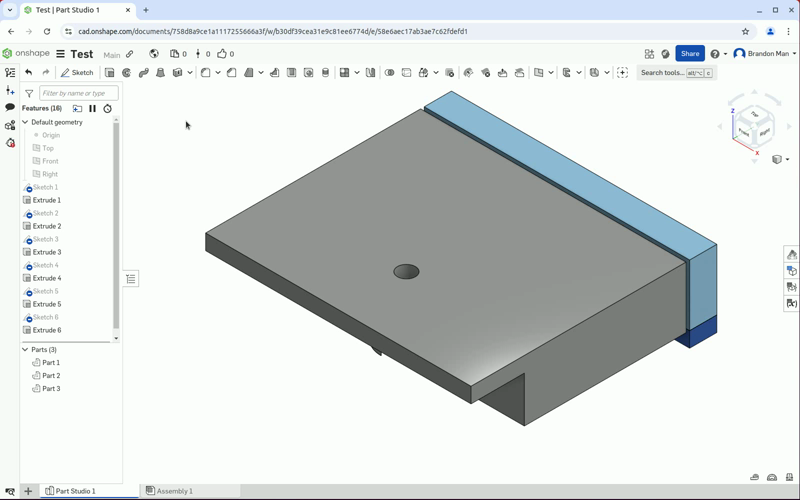
mouse_move(69, 189)
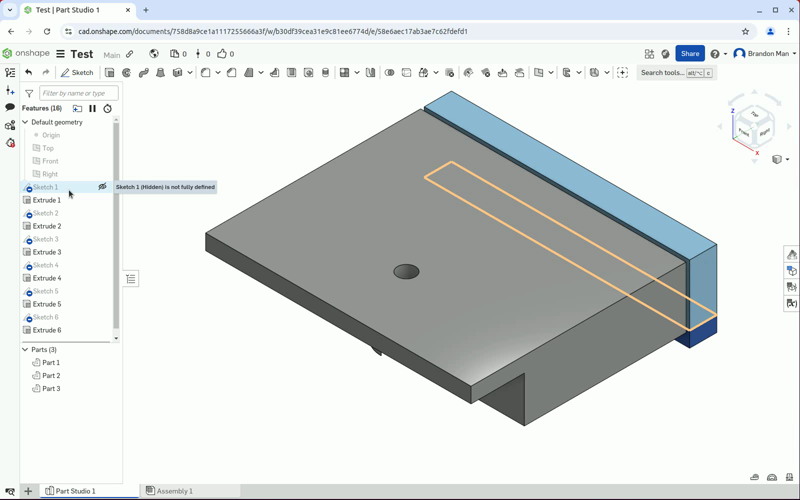
click(69, 189)